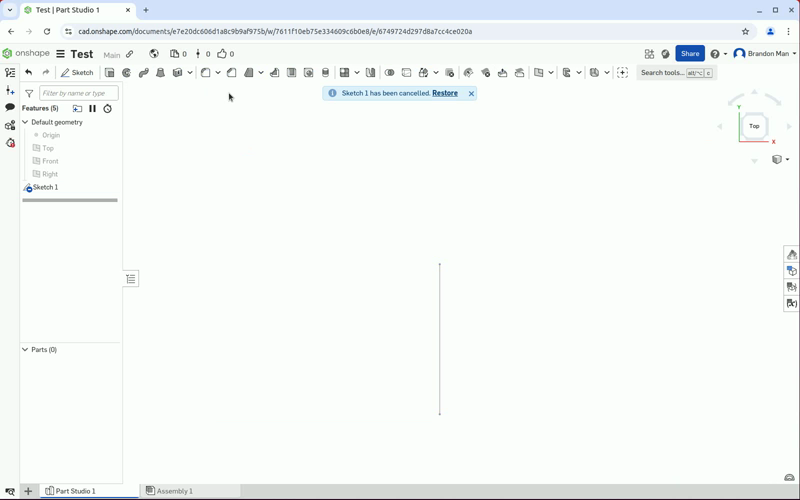
key(shift+h)
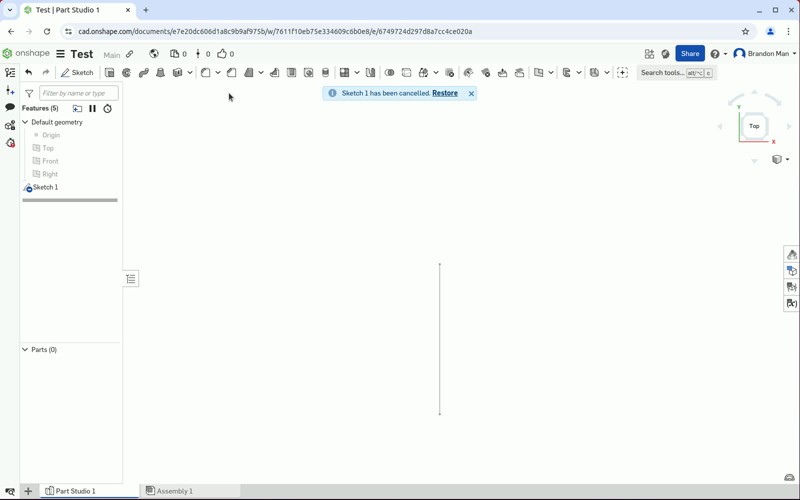
key(shift+s)
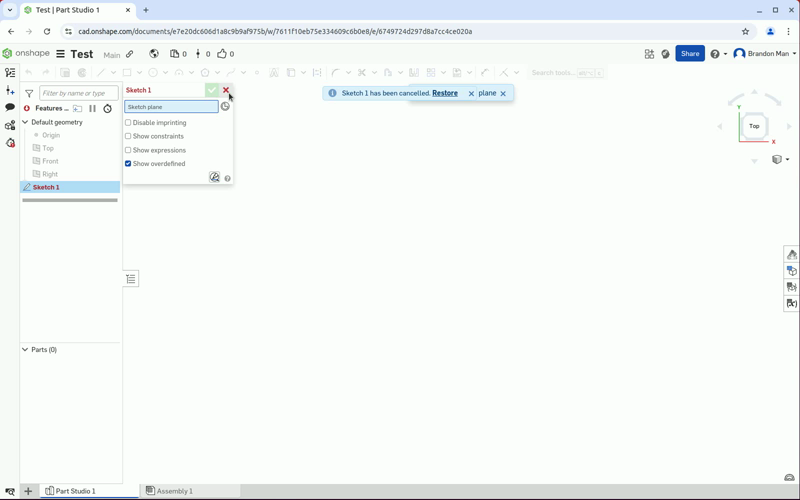
mouse_move(73, 150)
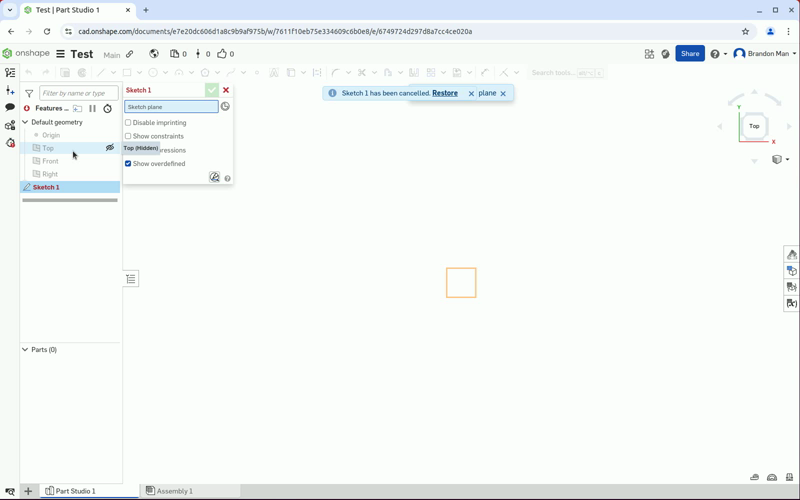
click(73, 150)
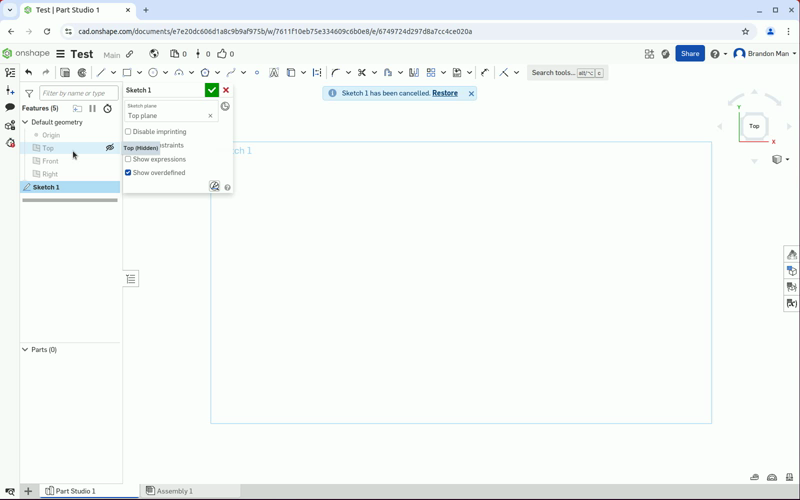
mouse_move(73, 352)
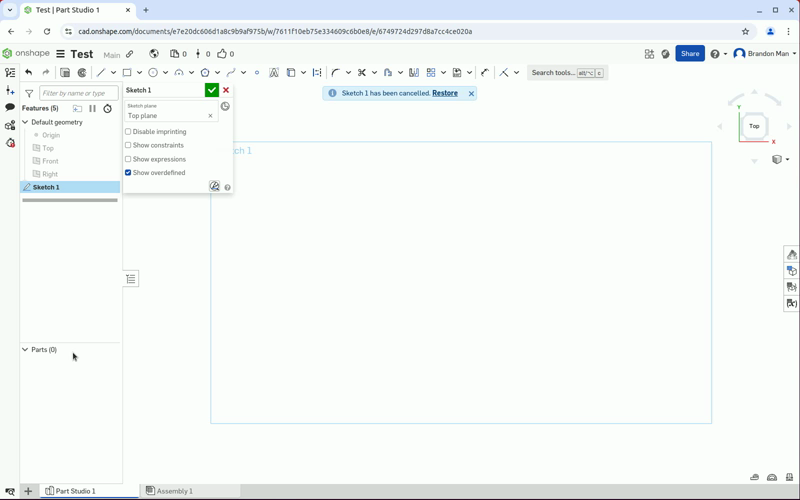
key(y)
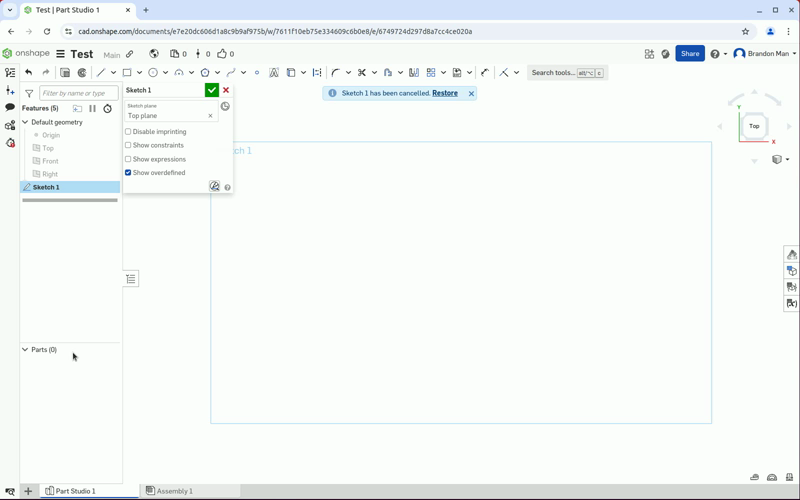
key(a)
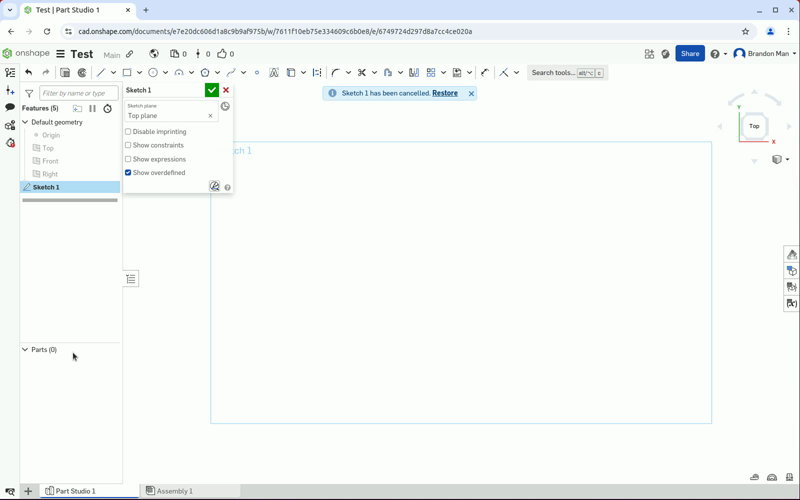
key_down(shift)
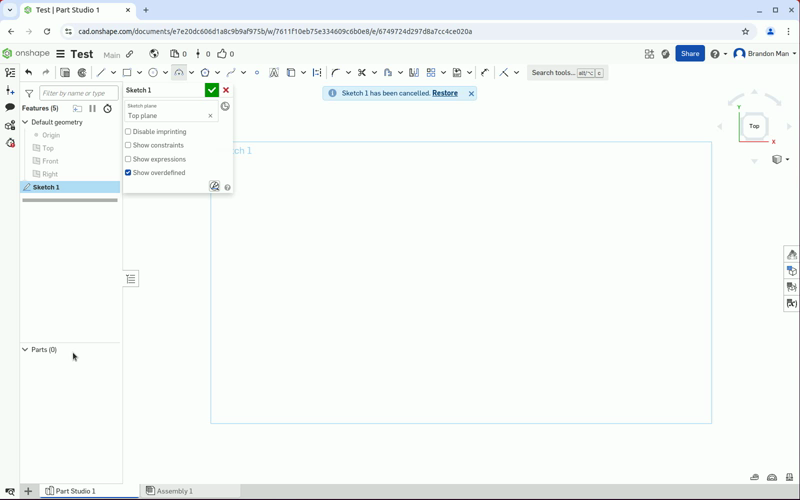
mouse_move(348, 282)
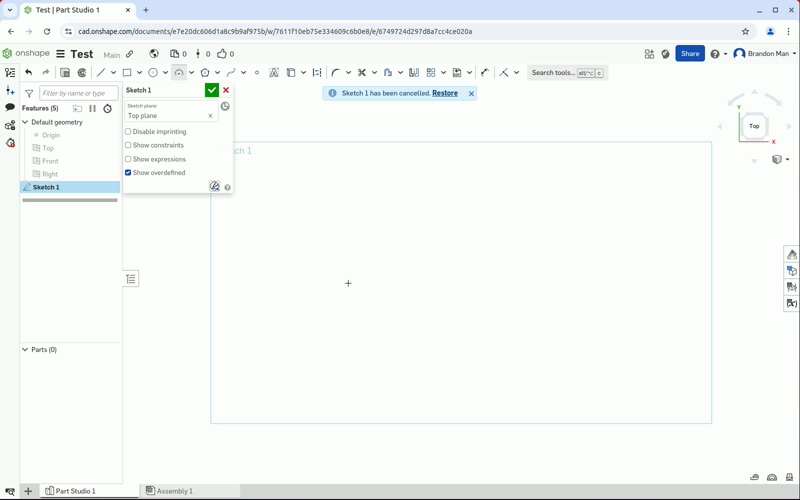
click(348, 282)
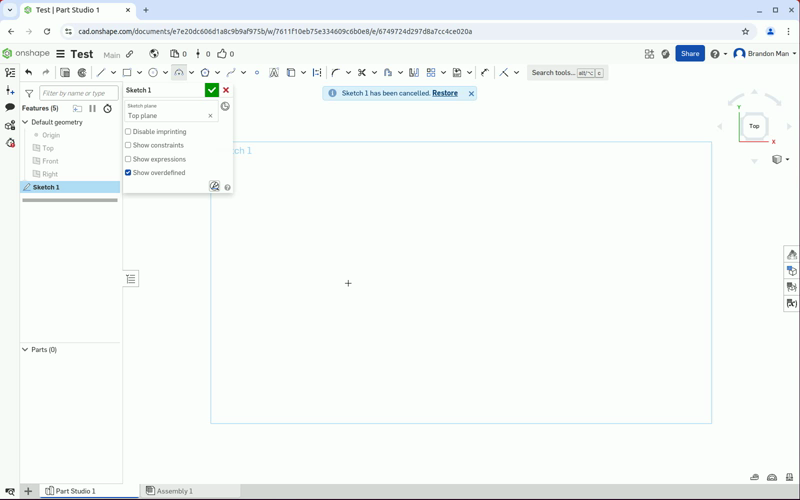
key_up(shift)
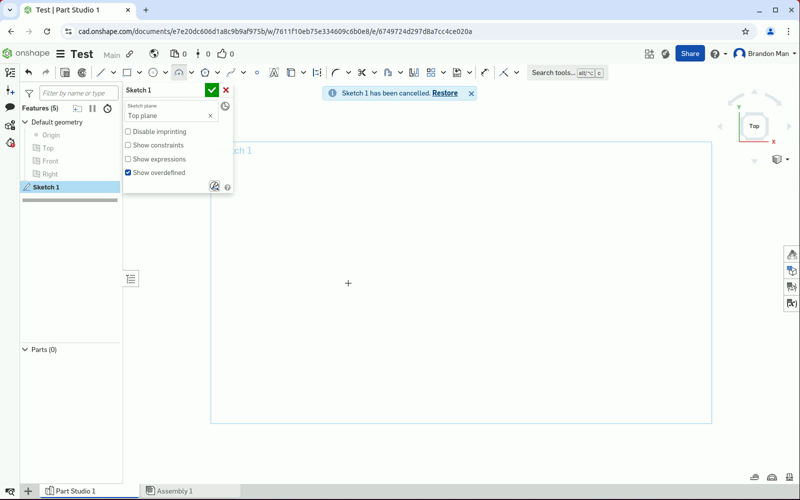
key_down(shift)
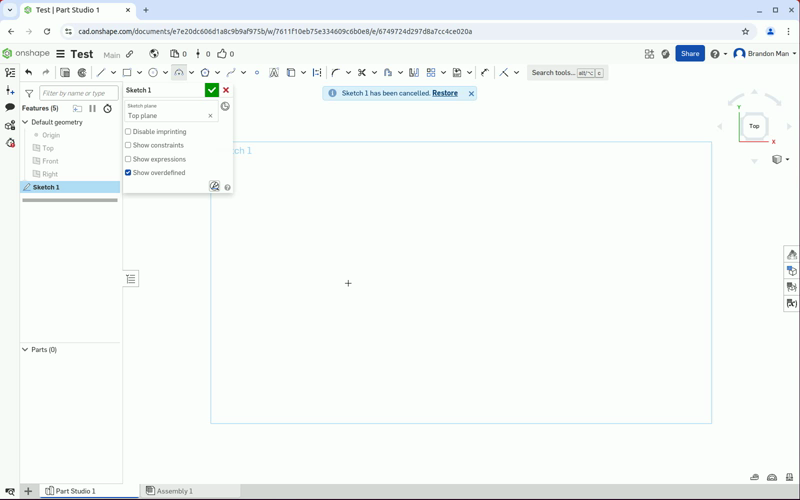
mouse_move(389, 195)
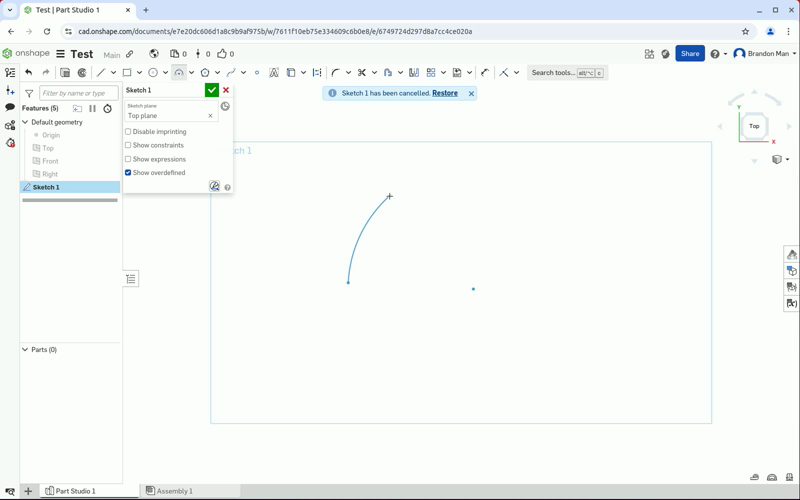
click(389, 195)
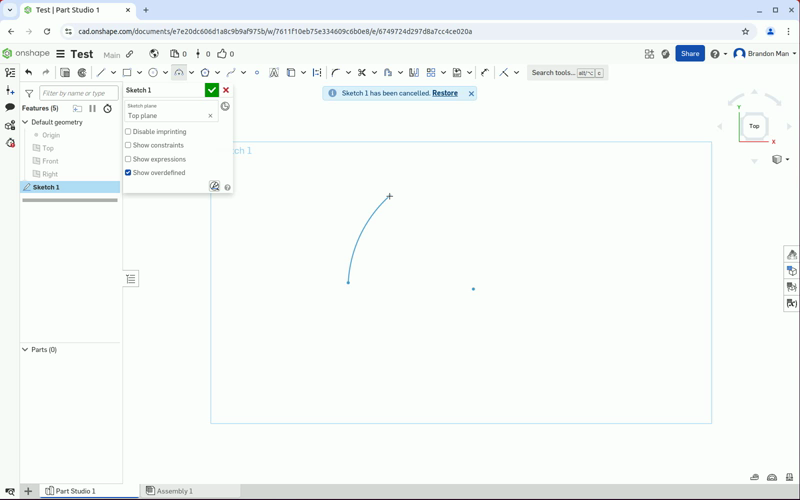
mouse_move(359, 234)
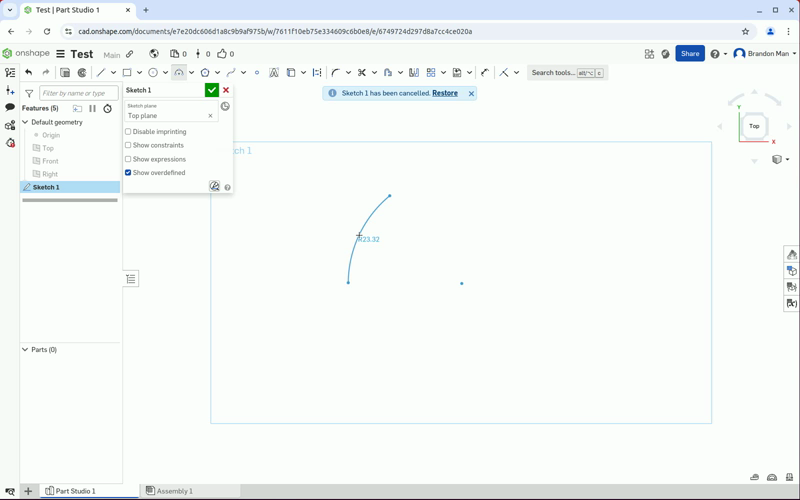
click(359, 234)
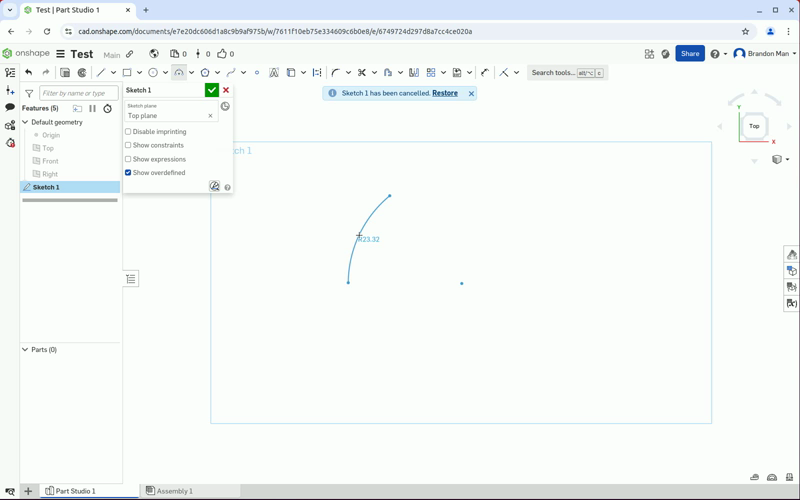
key_up(shift)
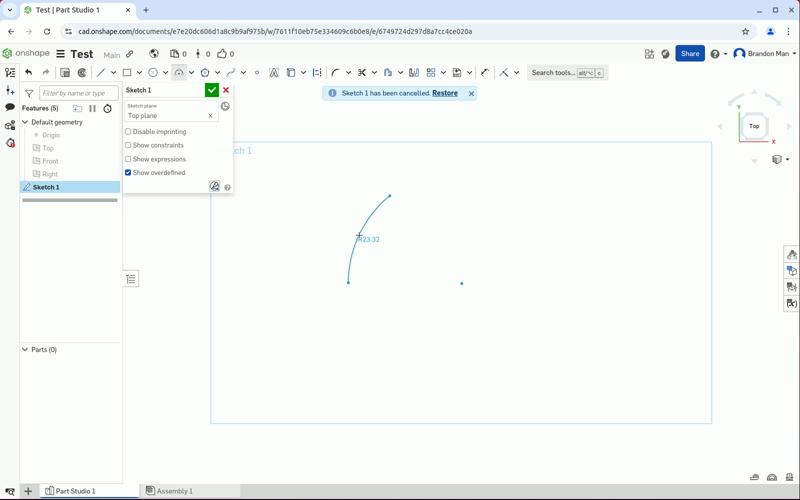
mouse_move(389, 195)
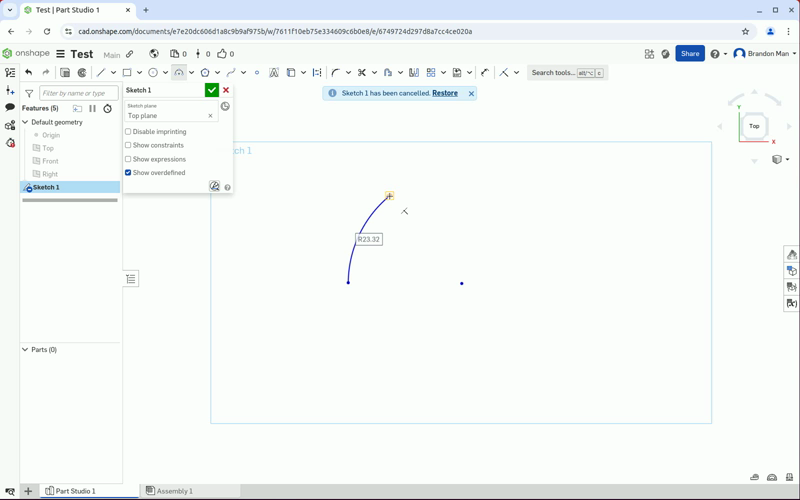
click(389, 195)
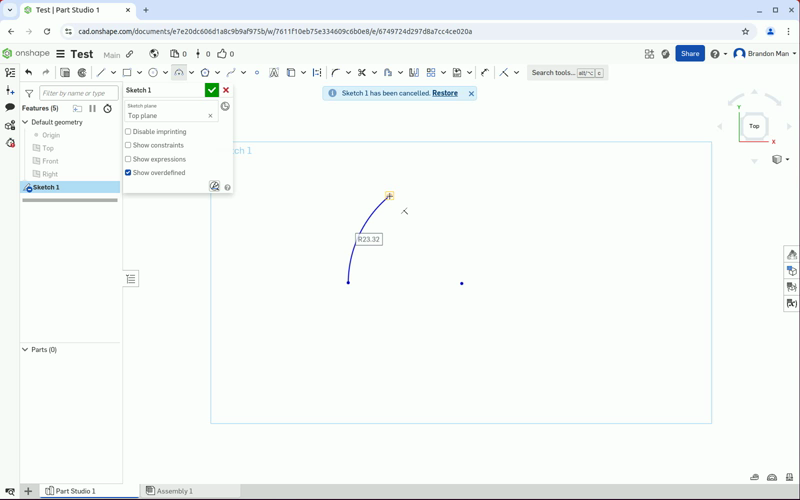
key_down(shift)
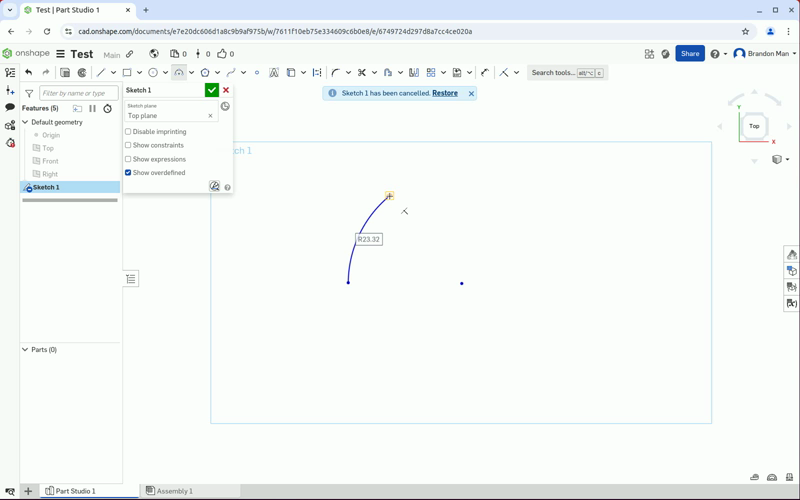
mouse_move(372, 174)
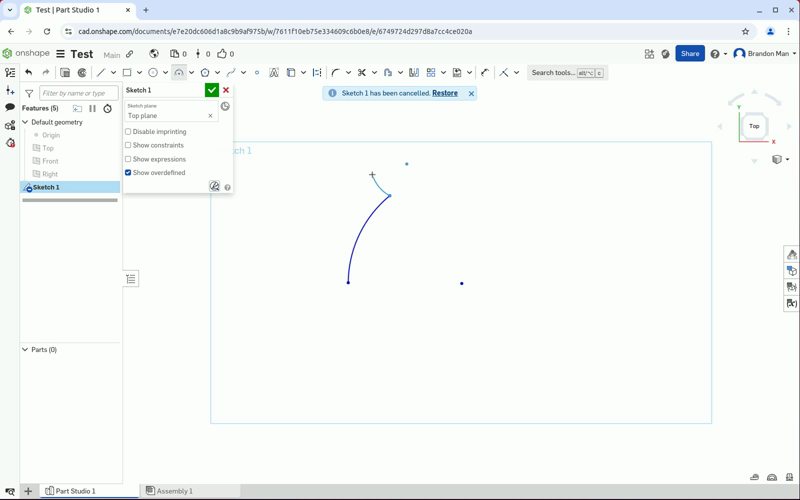
click(372, 174)
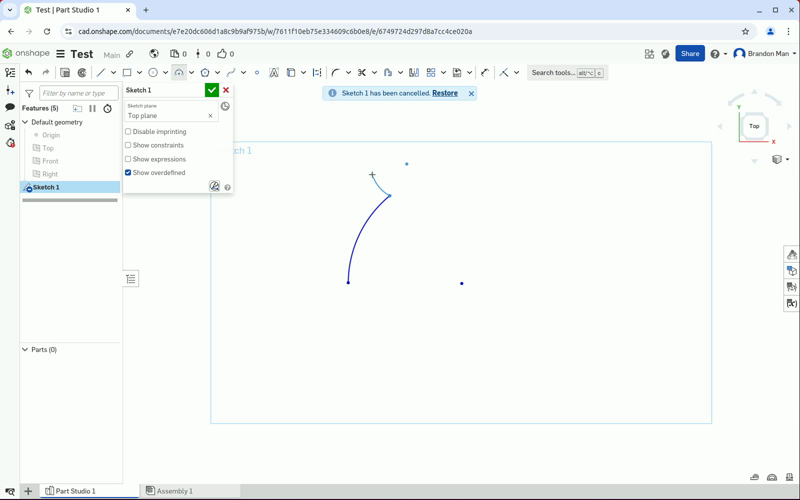
mouse_move(370, 193)
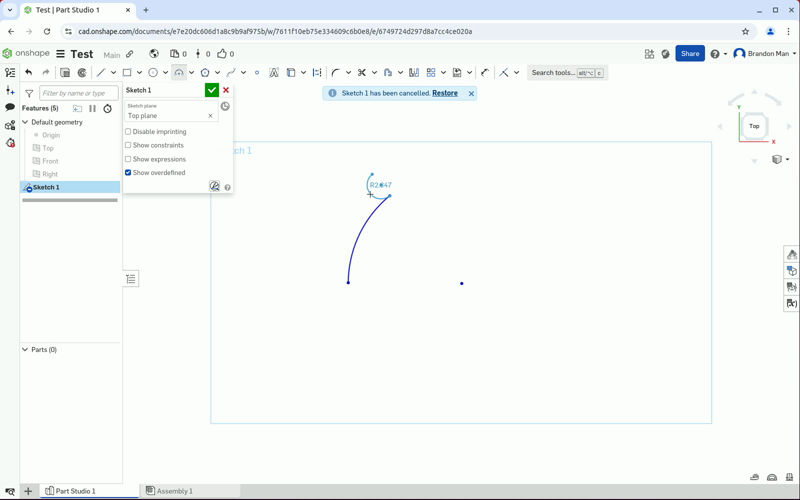
click(370, 193)
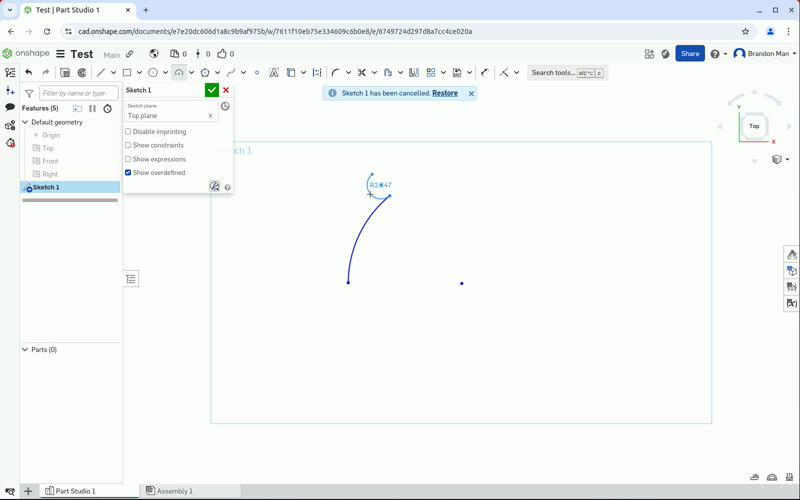
key_up(shift)
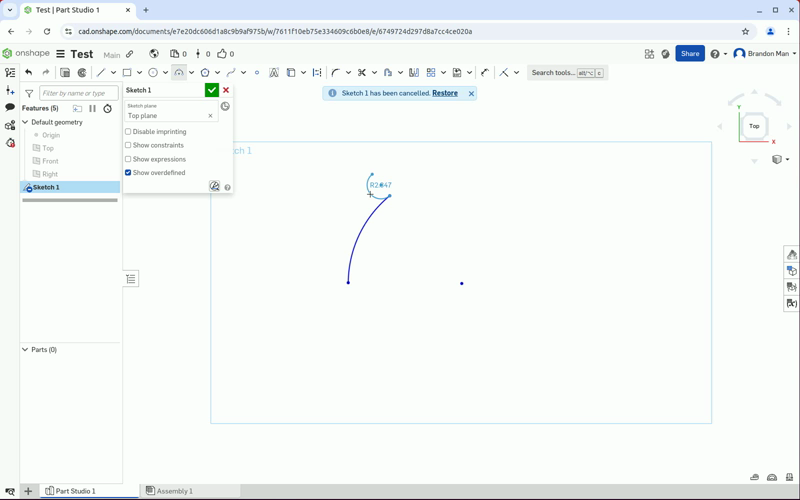
mouse_move(372, 174)
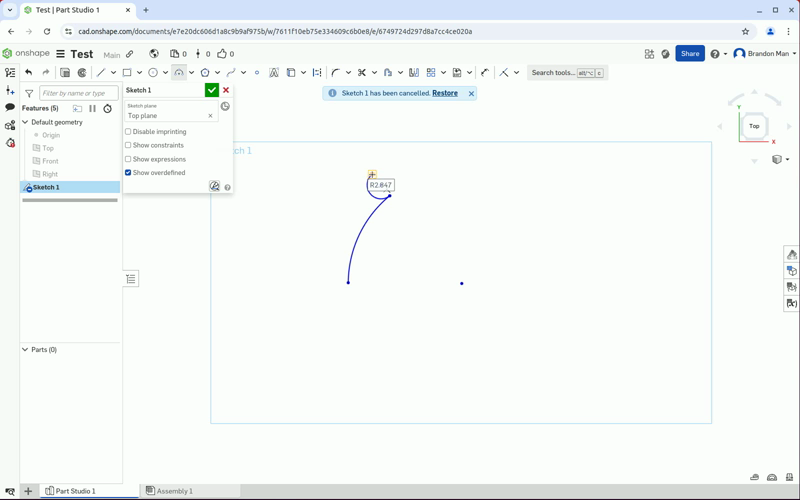
click(372, 174)
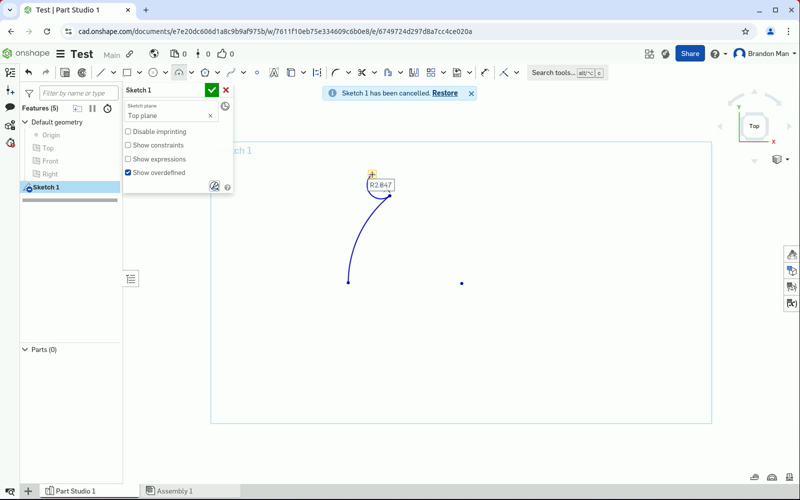
key_down(shift)
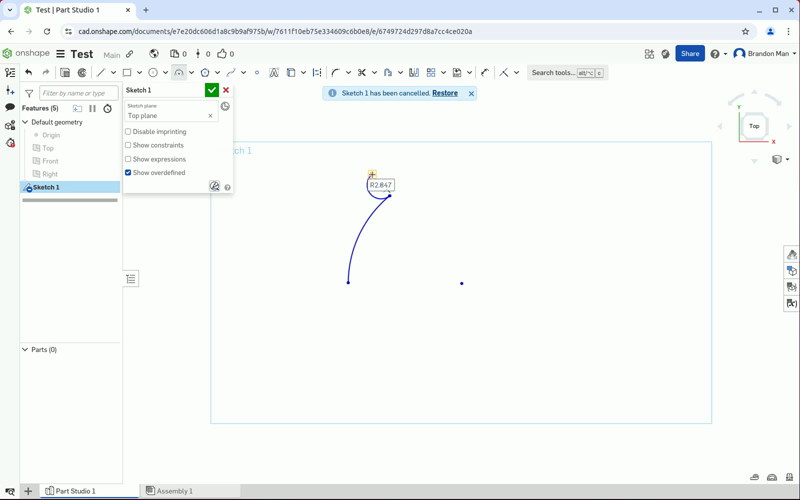
mouse_move(348, 199)
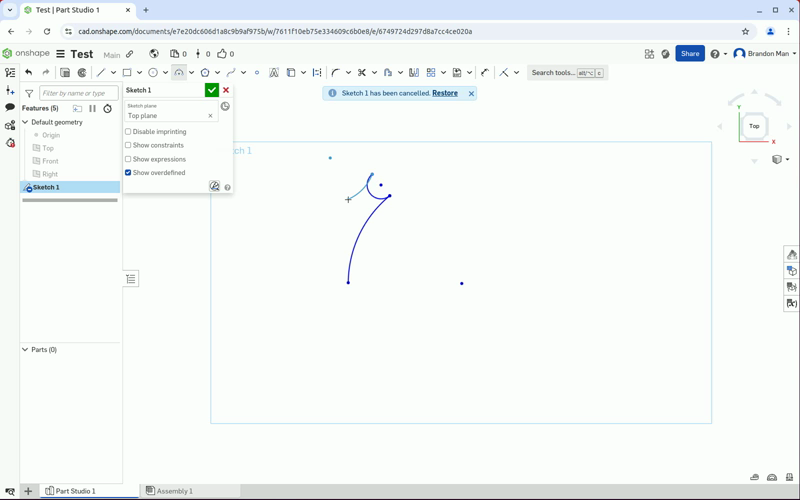
click(348, 199)
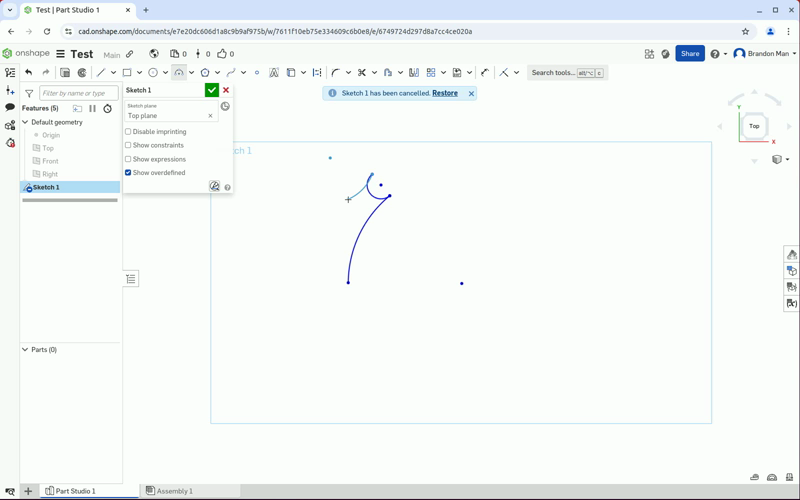
mouse_move(359, 185)
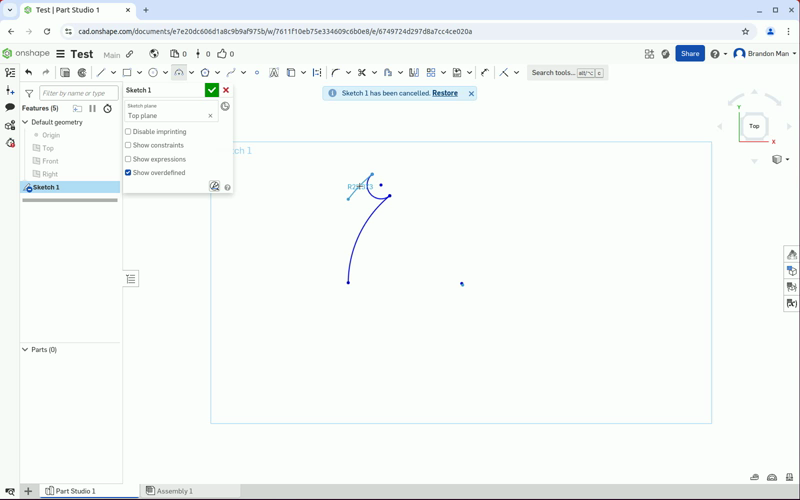
click(359, 185)
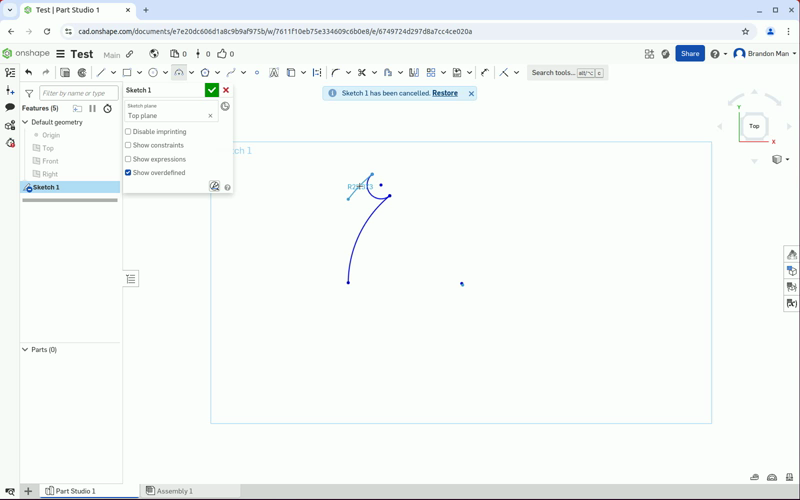
key_up(shift)
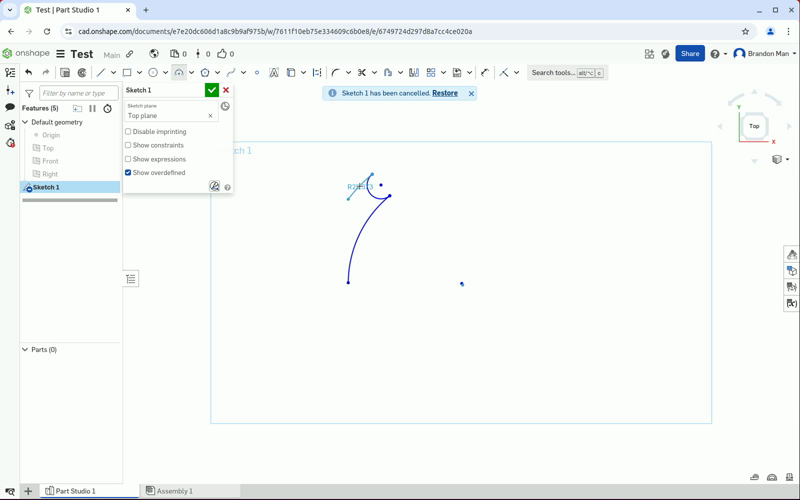
key(esc)
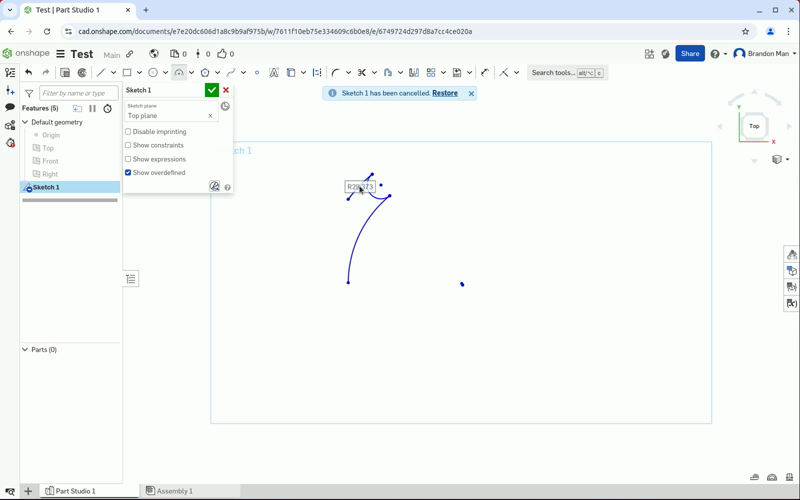
key(l)
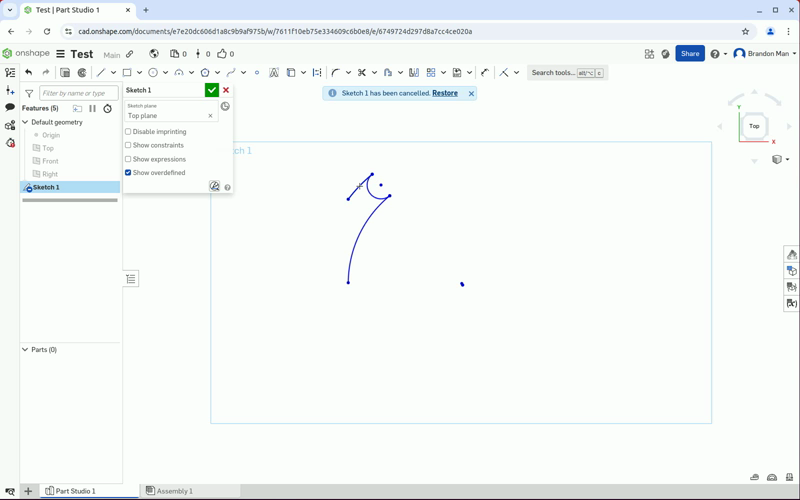
mouse_move(348, 199)
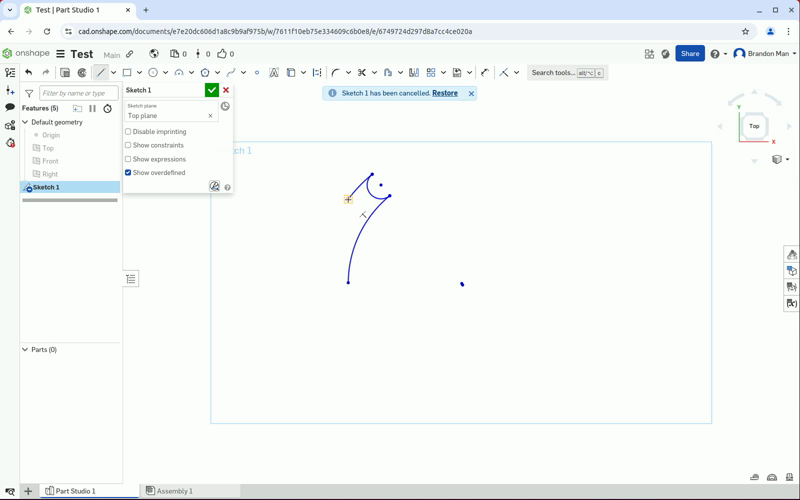
click(348, 199)
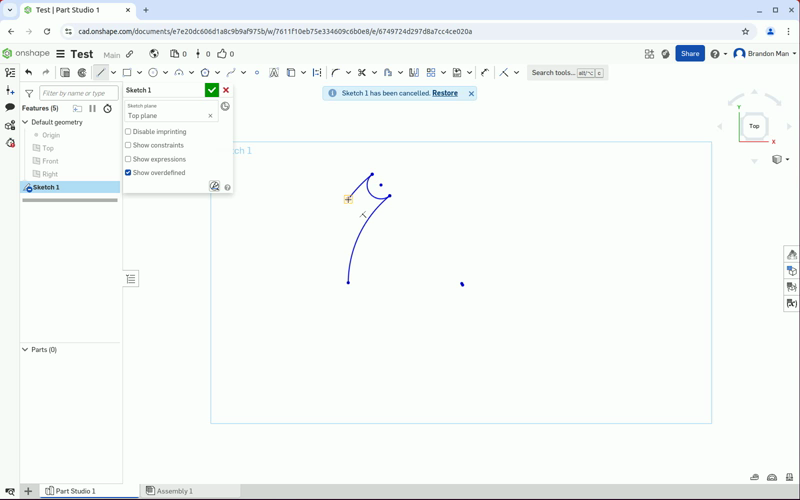
key_down(shift)
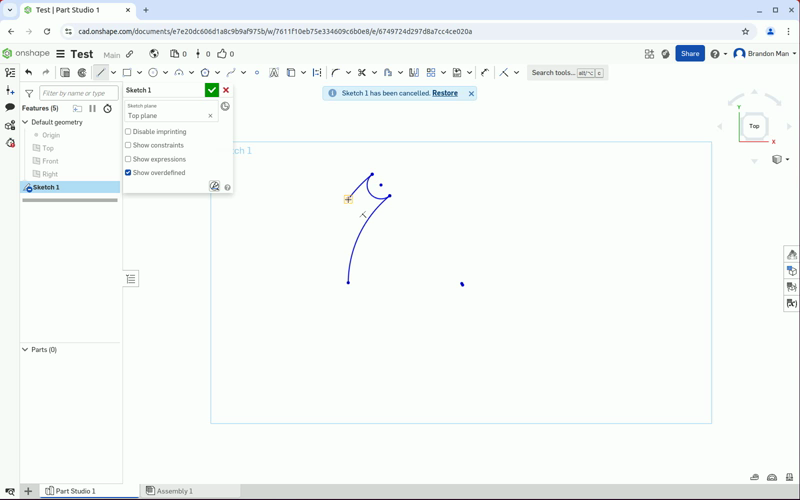
mouse_move(348, 282)
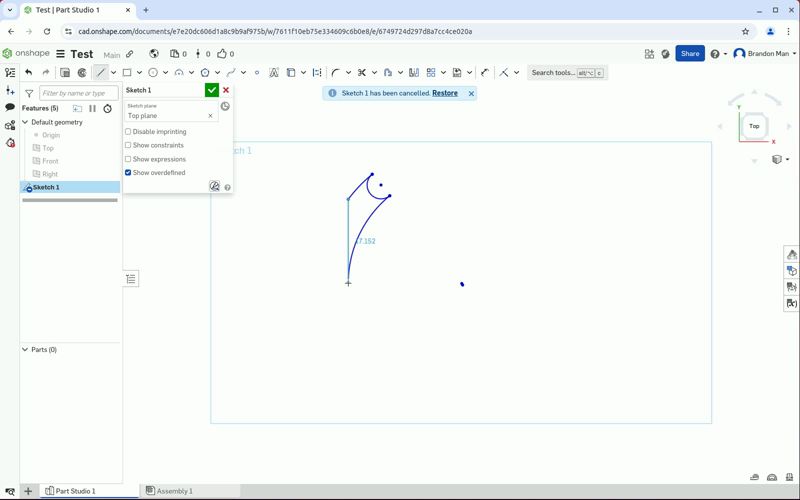
key_up(shift)
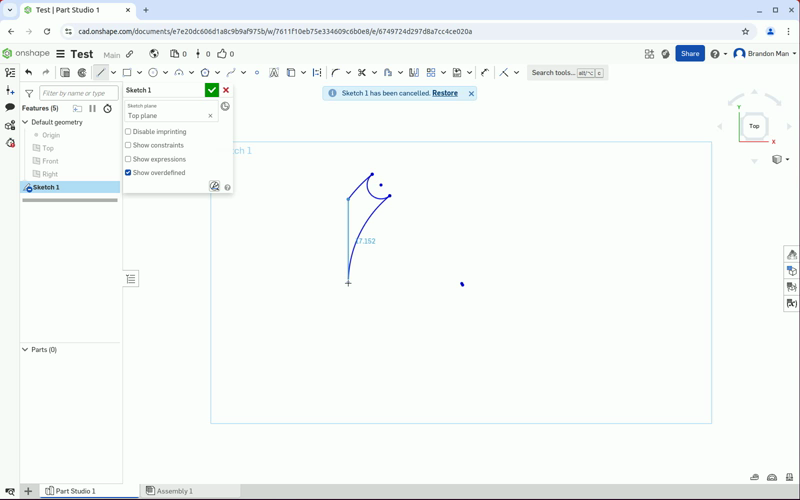
click(348, 282)
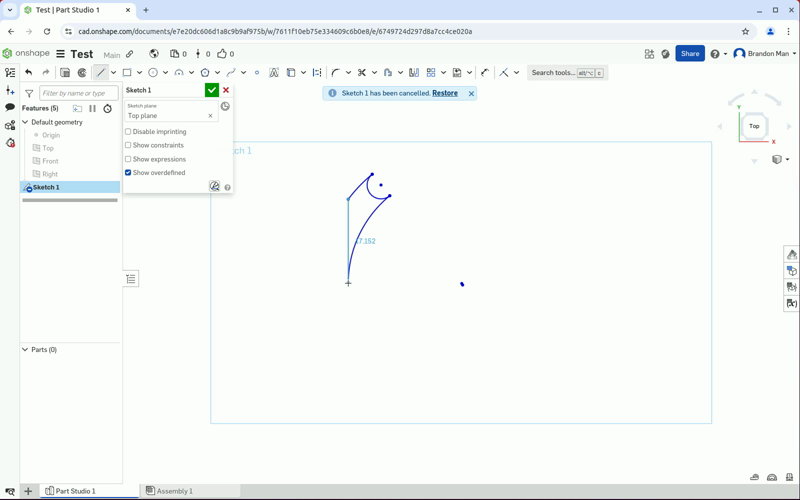
key(esc)
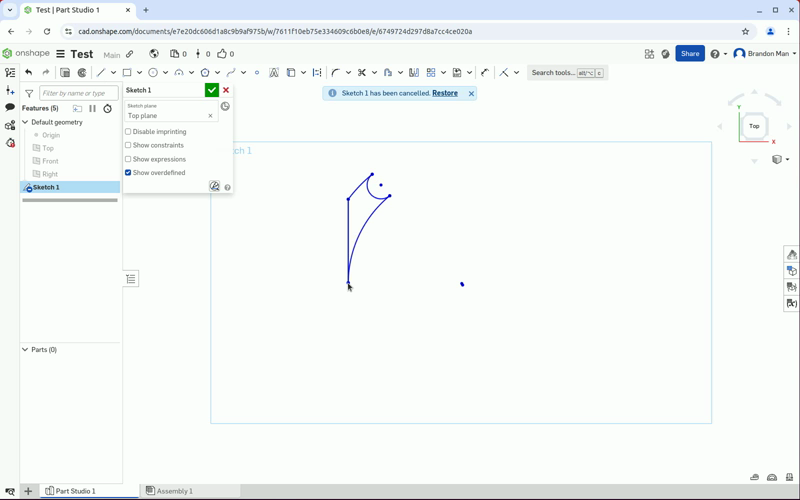
mouse_move(376, 194)
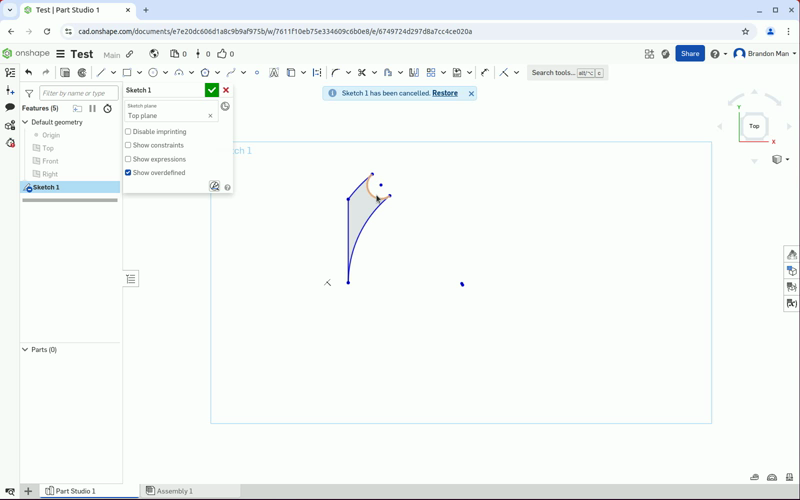
scroll(6)
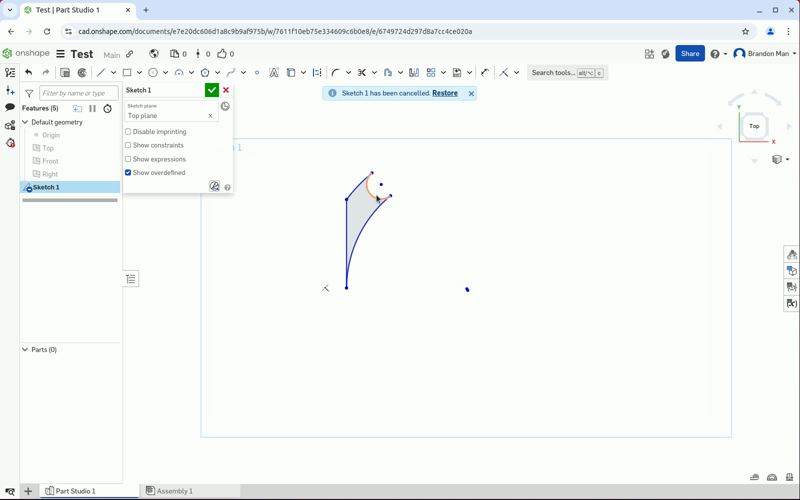
scroll(6)
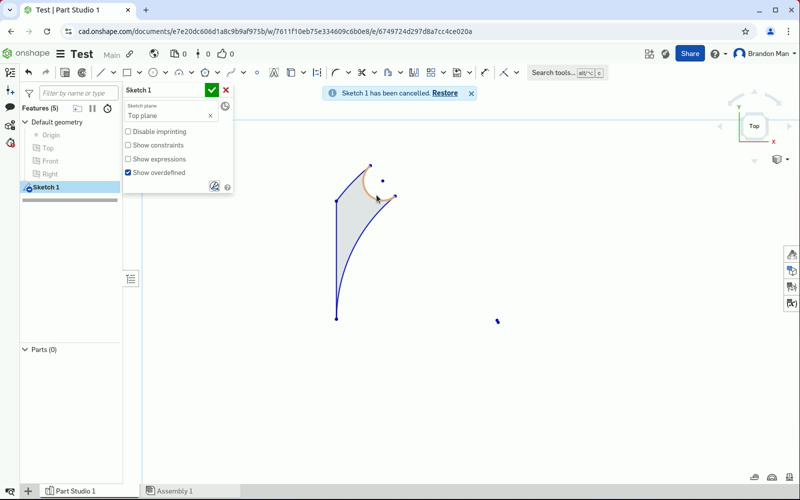
scroll(6)
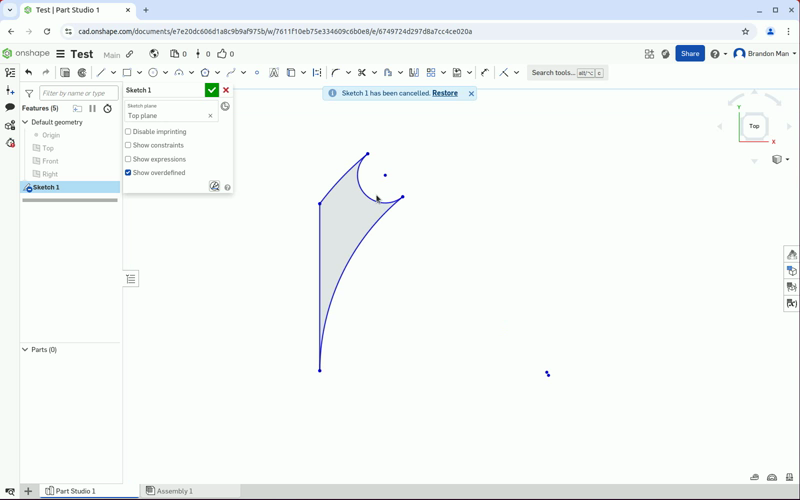
scroll(6)
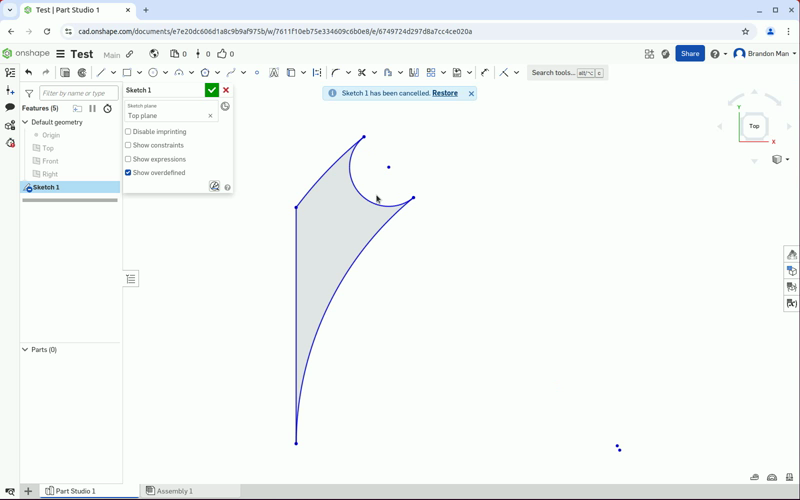
scroll(6)
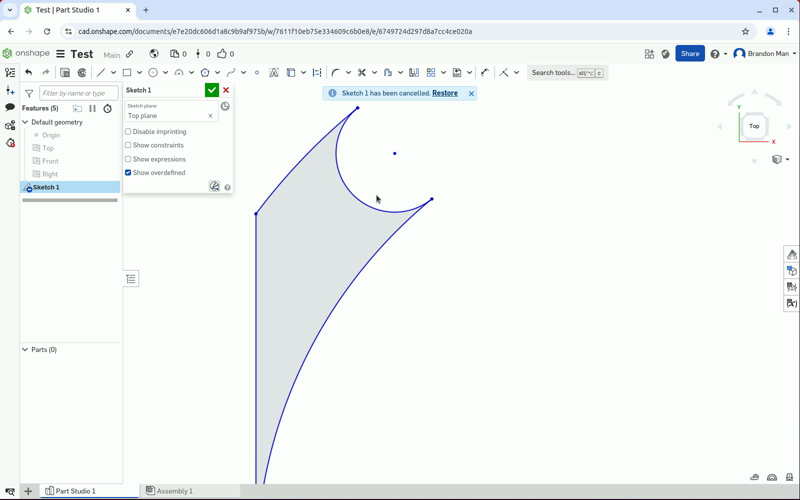
scroll(6)
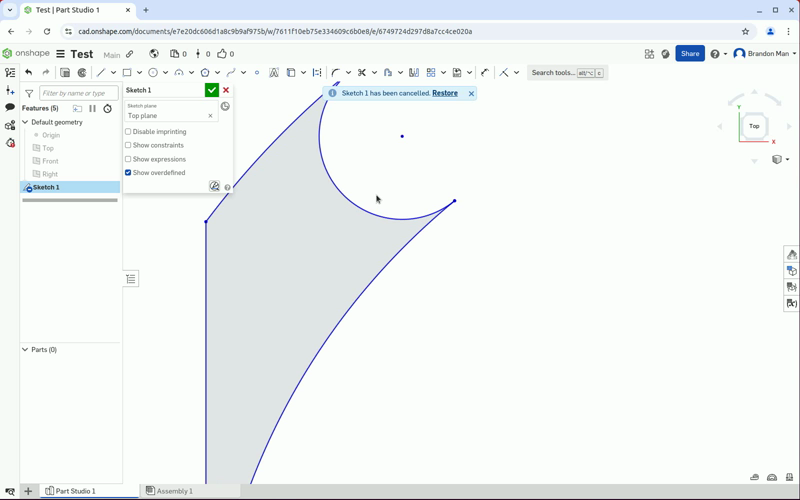
scroll(6)
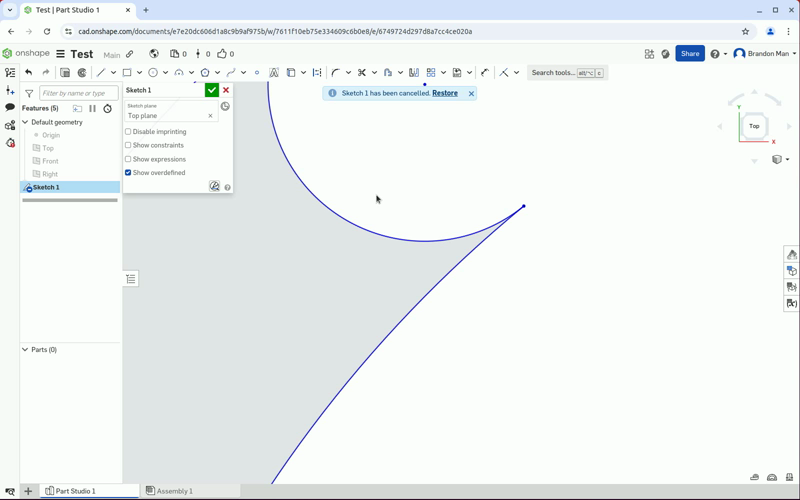
click(376, 194)
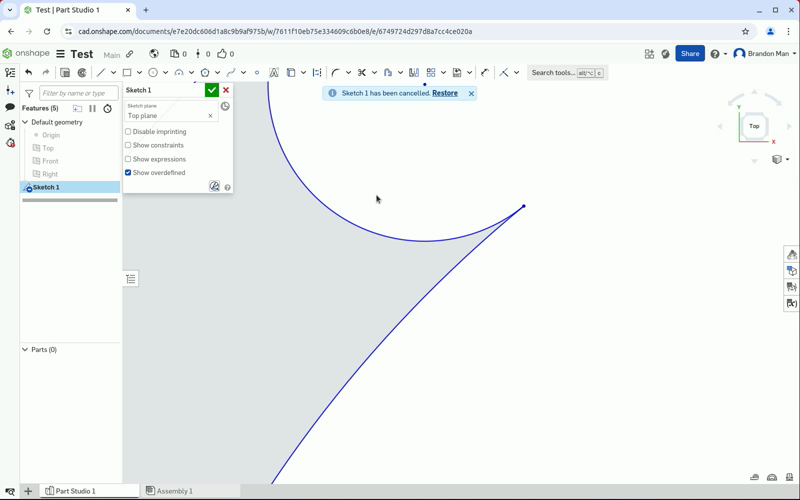
scroll(-6)
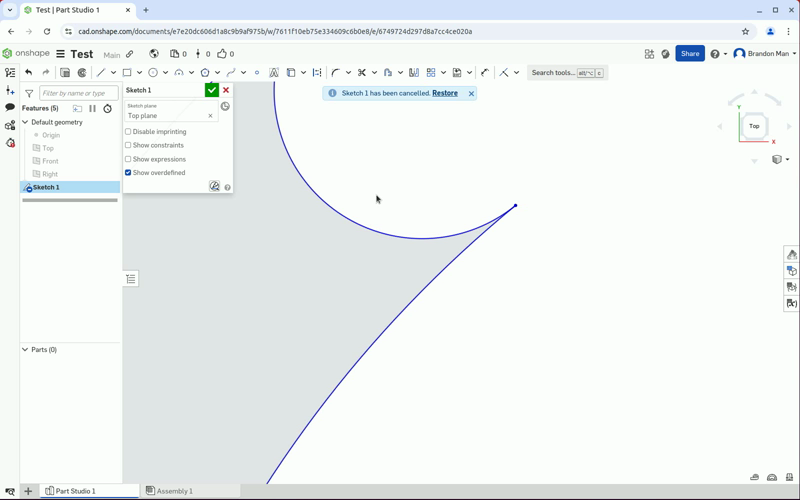
scroll(-6)
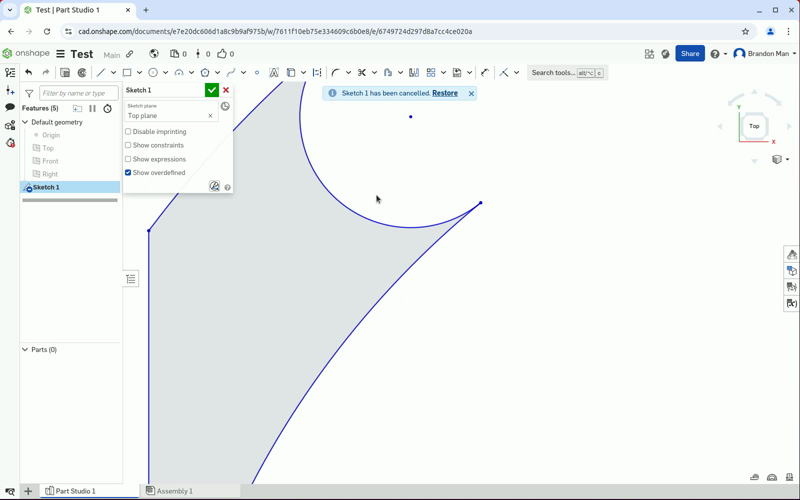
scroll(-6)
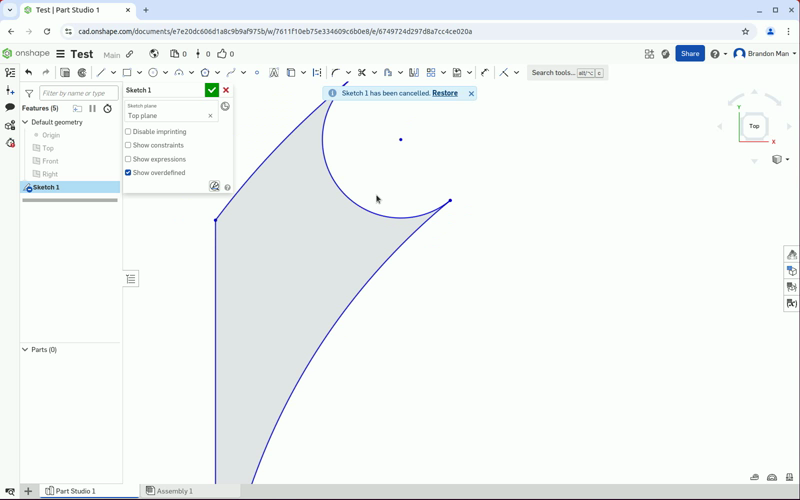
scroll(-6)
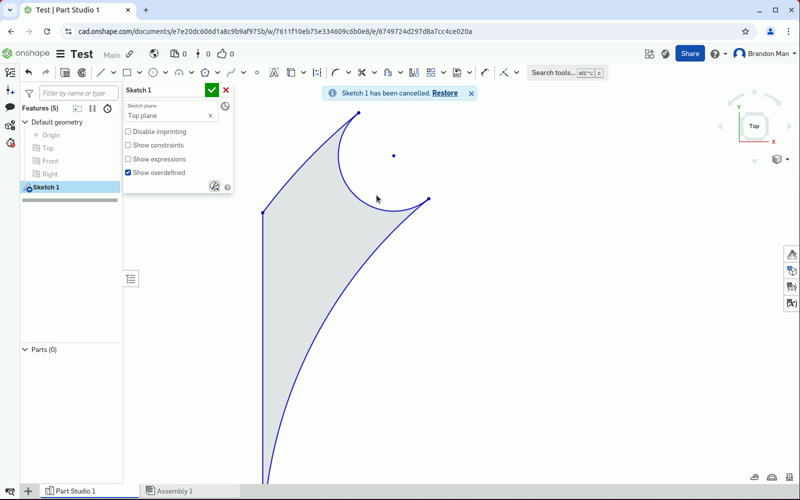
scroll(-6)
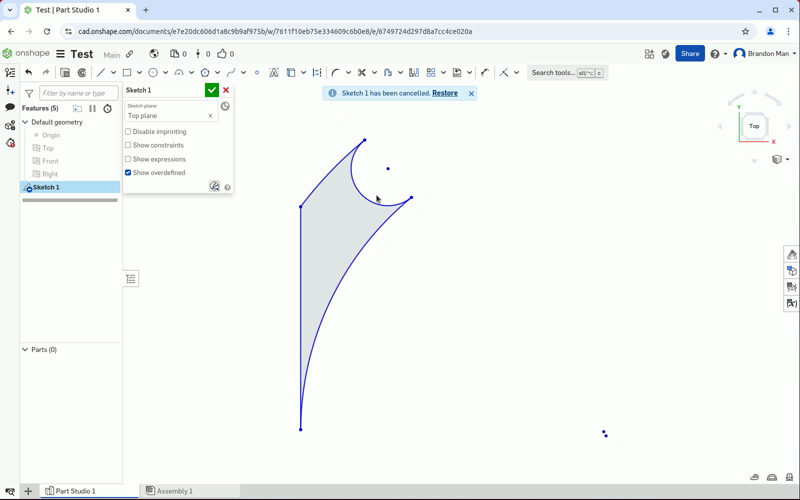
scroll(-6)
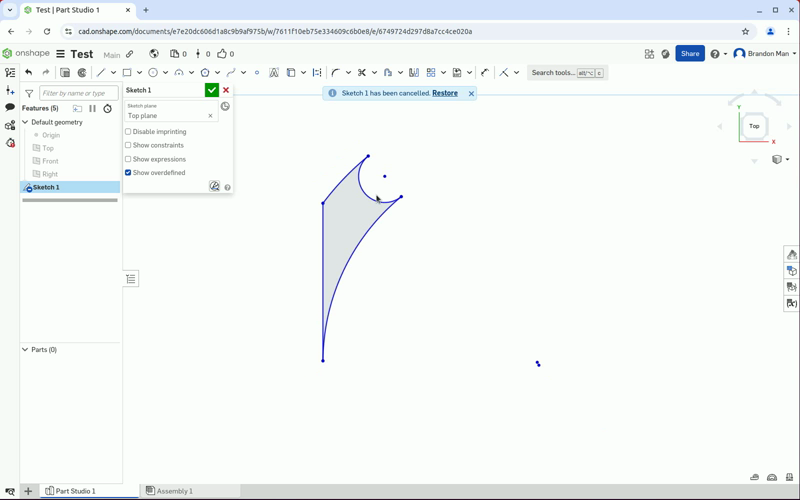
scroll(-6)
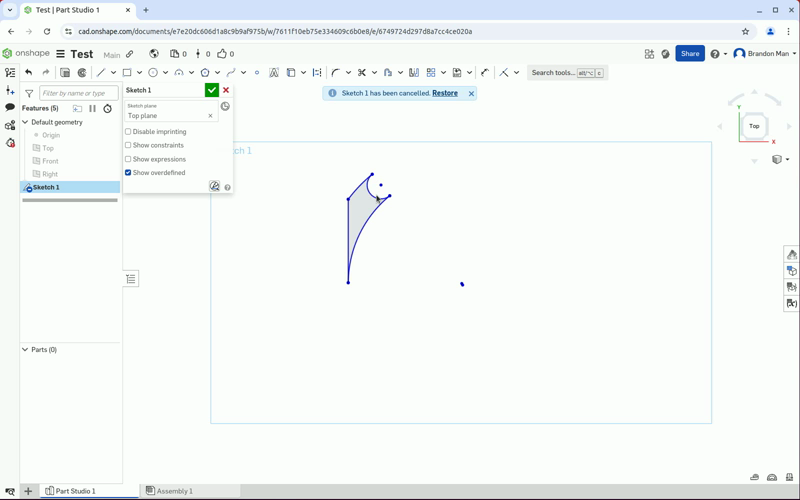
mouse_move(73, 352)
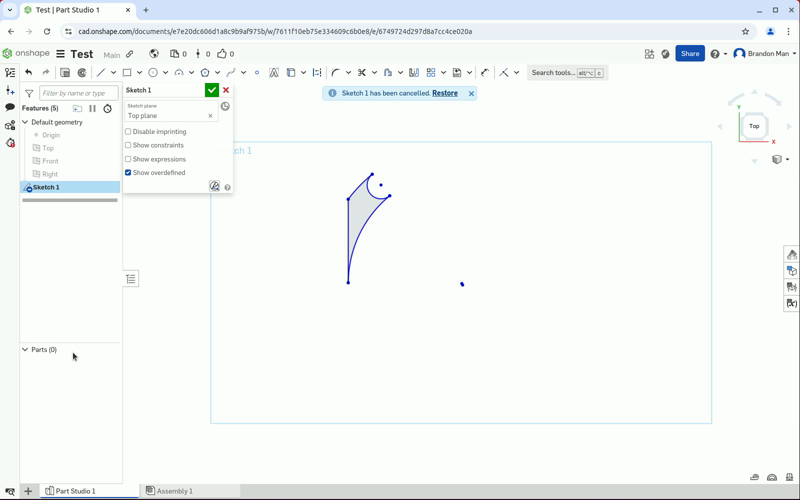
key(shift+y)
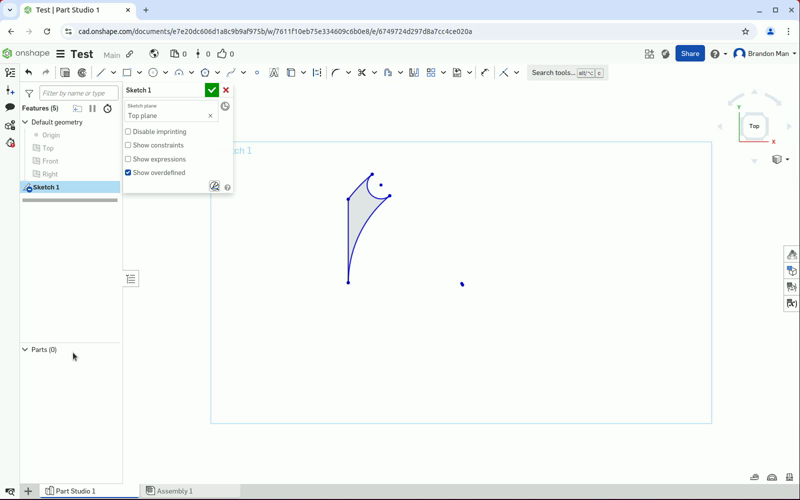
key(shift+e)
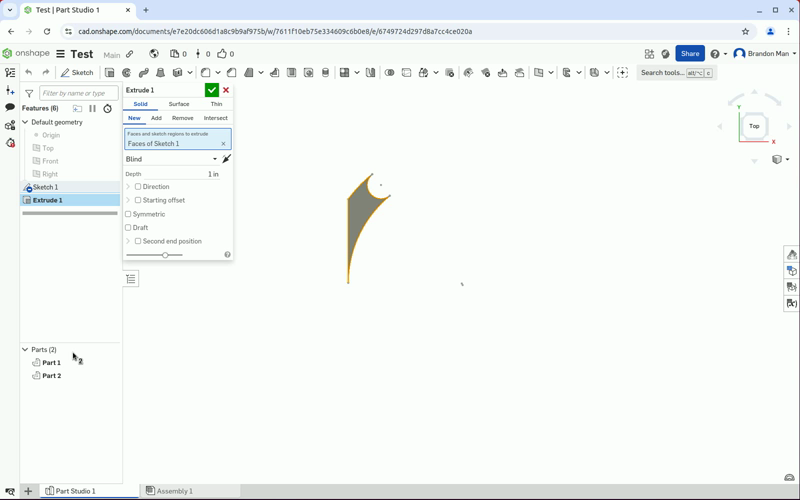
mouse_move(143, 106)
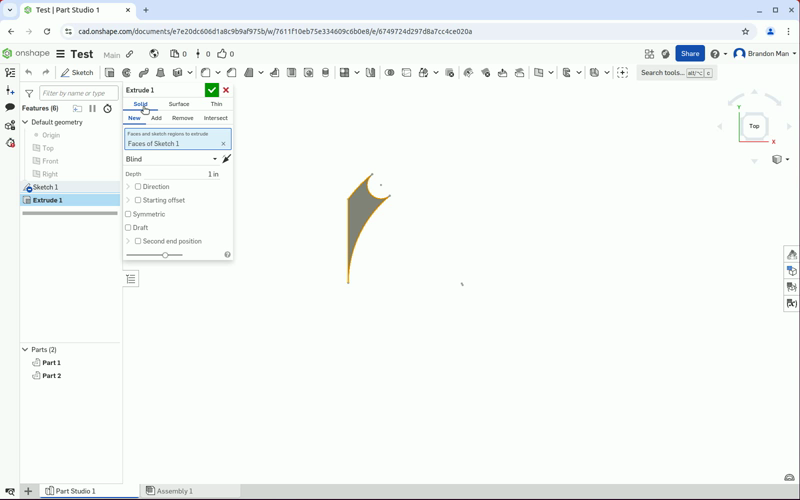
click(143, 106)
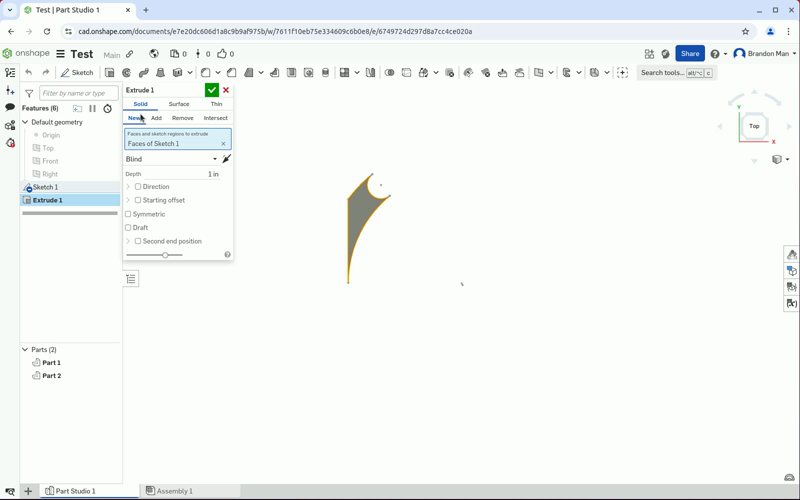
mouse_move(137, 120)
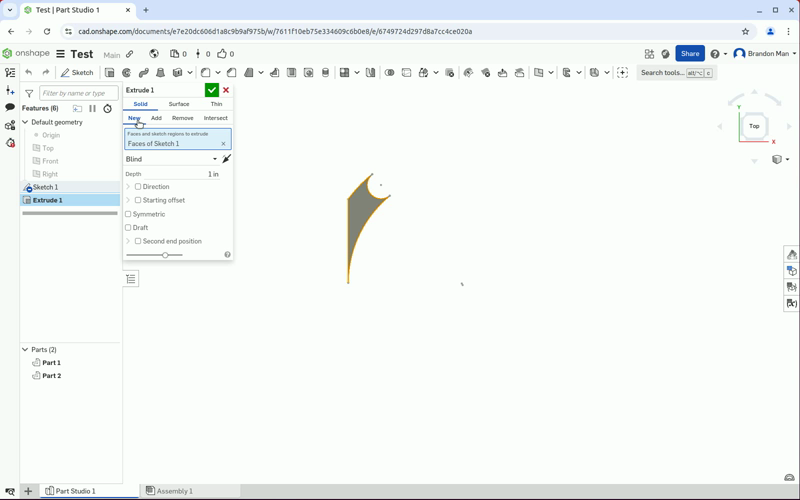
click(137, 120)
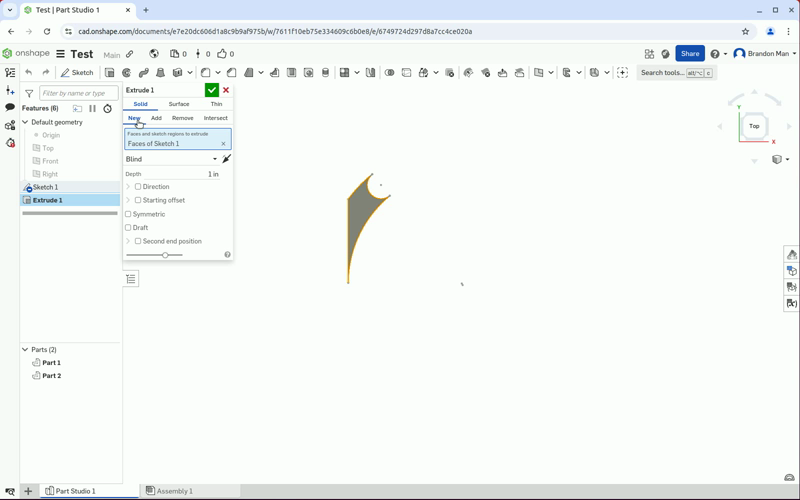
key(tab, 4)
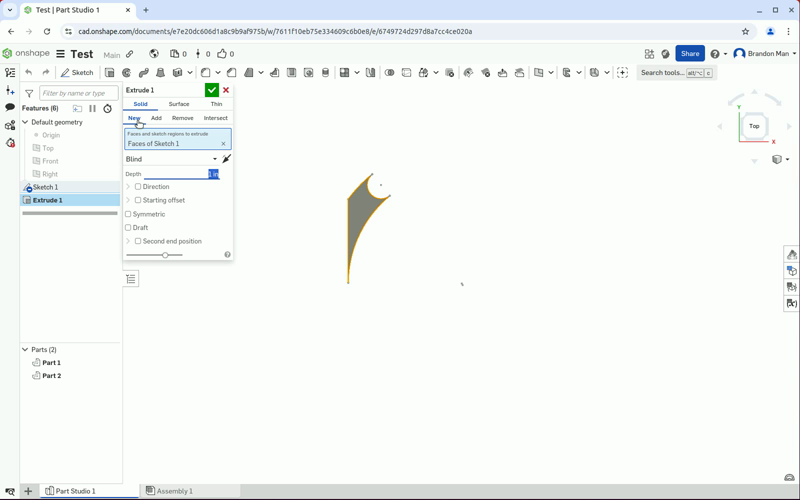
text(5.777)
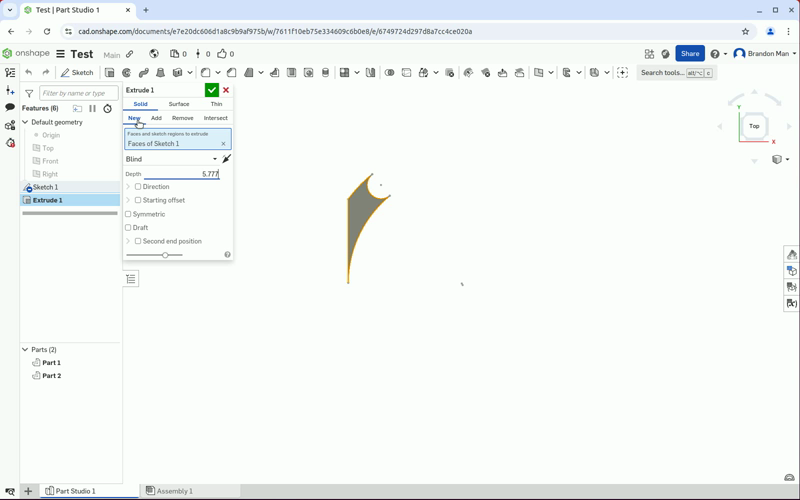
key(enter)
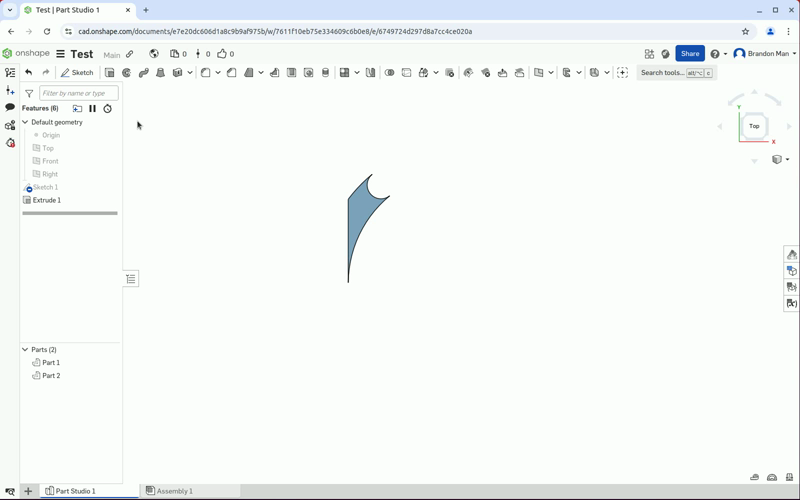
key(shift+h)
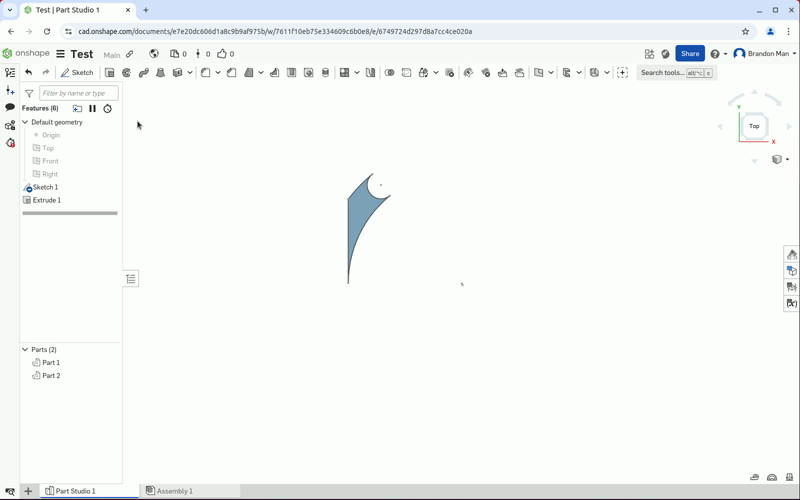
key(shift+h)
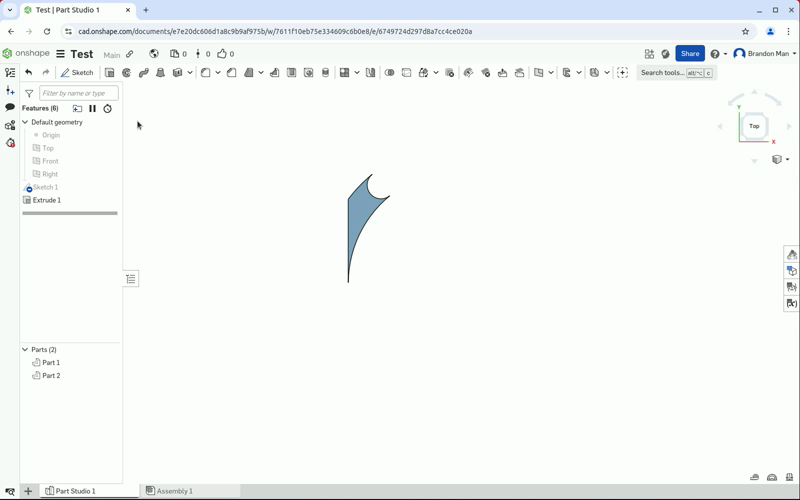
mouse_move(73, 189)
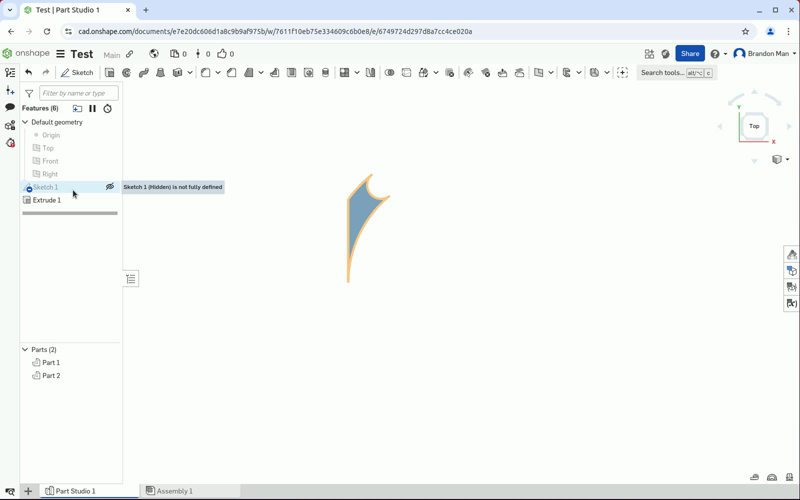
click(73, 189)
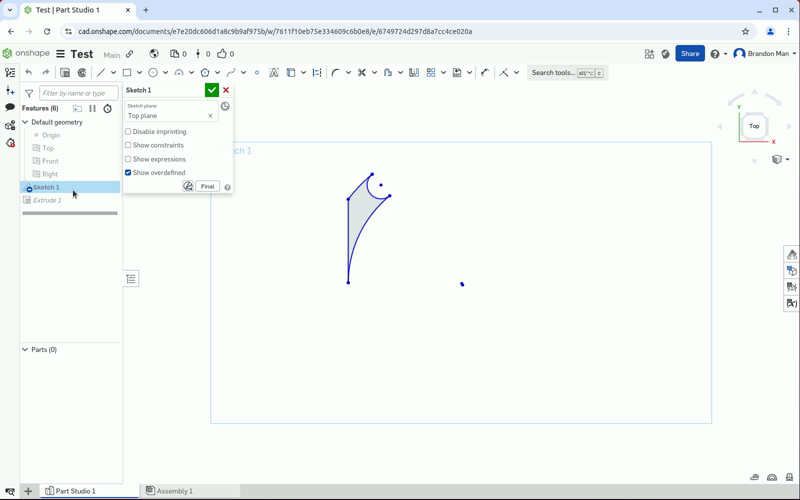
mouse_move(229, 92)
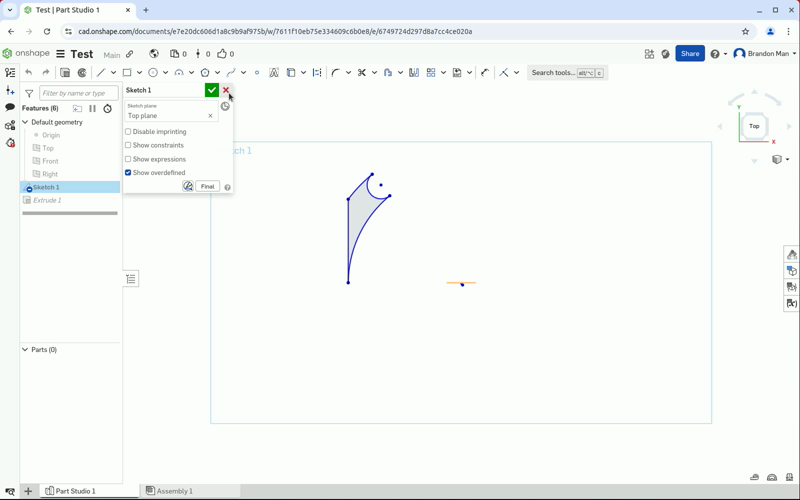
click(229, 92)
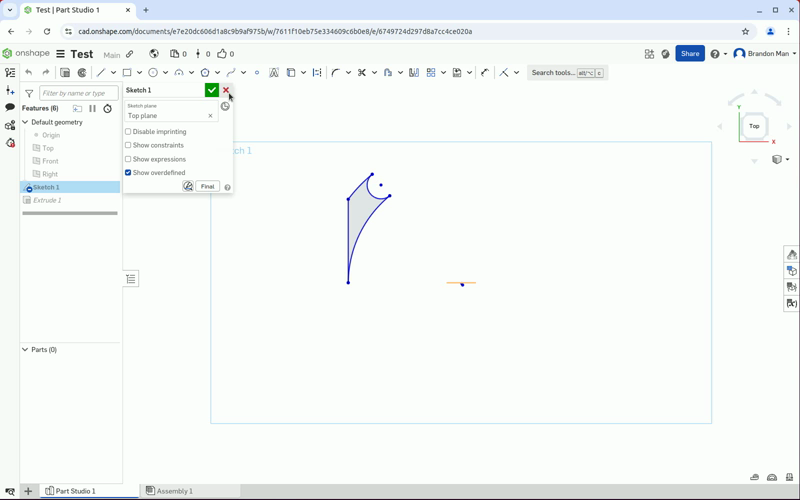
key(shift+s)
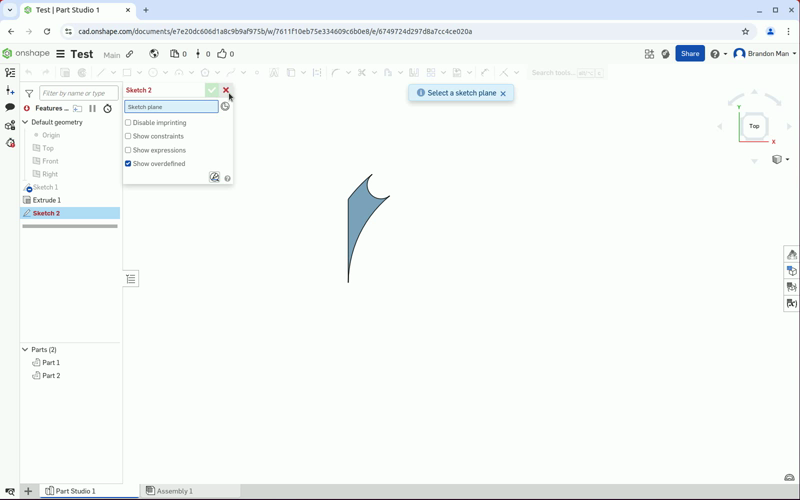
mouse_move(73, 150)
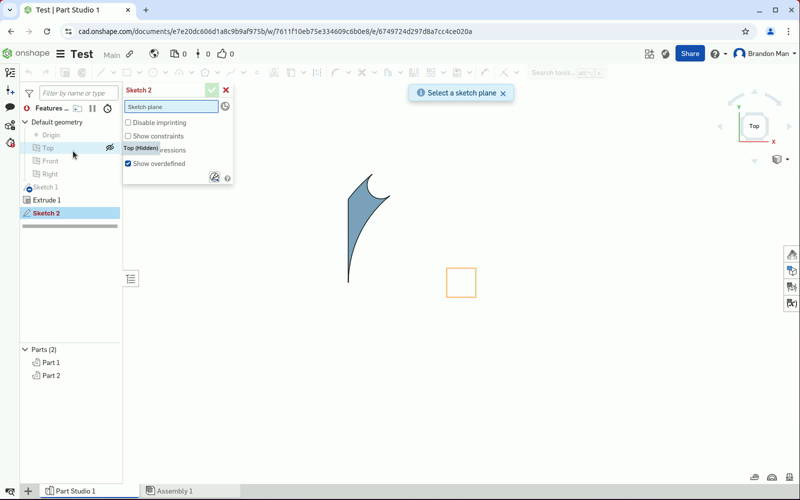
click(73, 150)
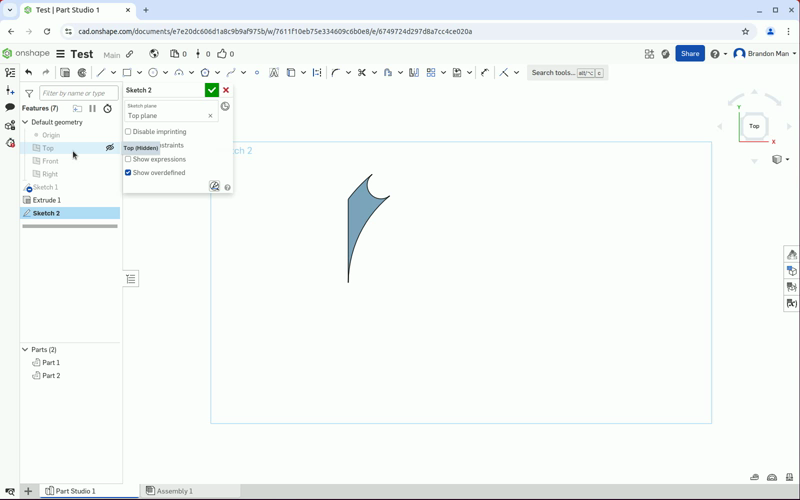
mouse_move(73, 352)
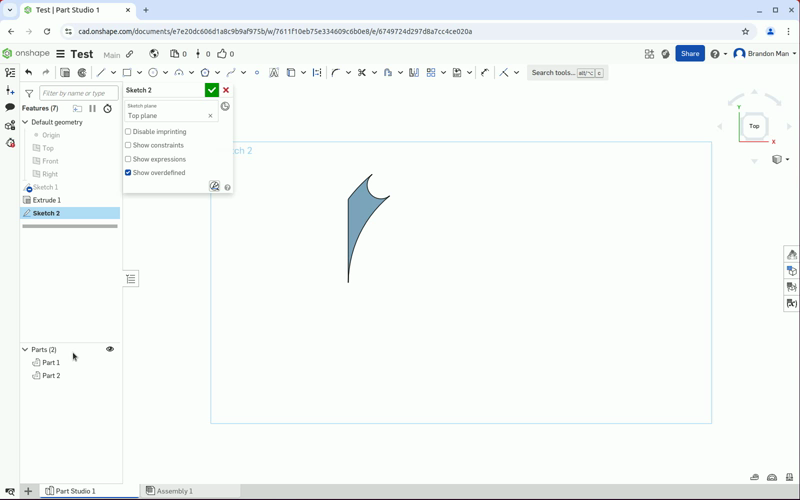
key(y)
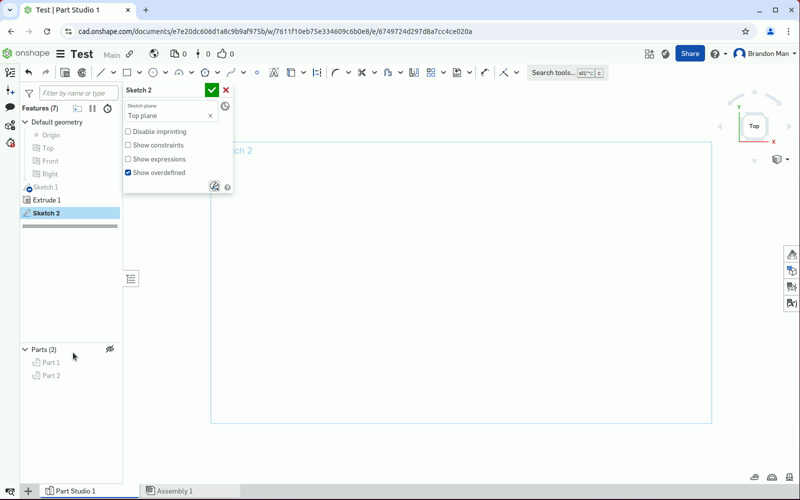
key(c)
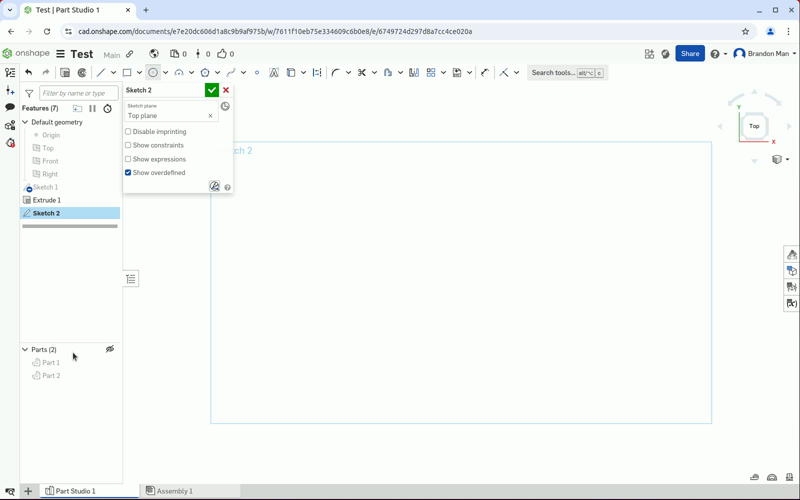
key_down(shift)
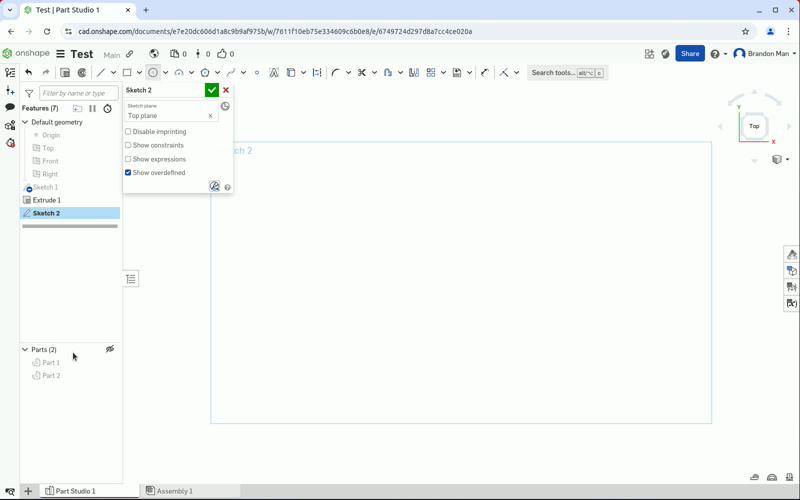
mouse_move(461, 282)
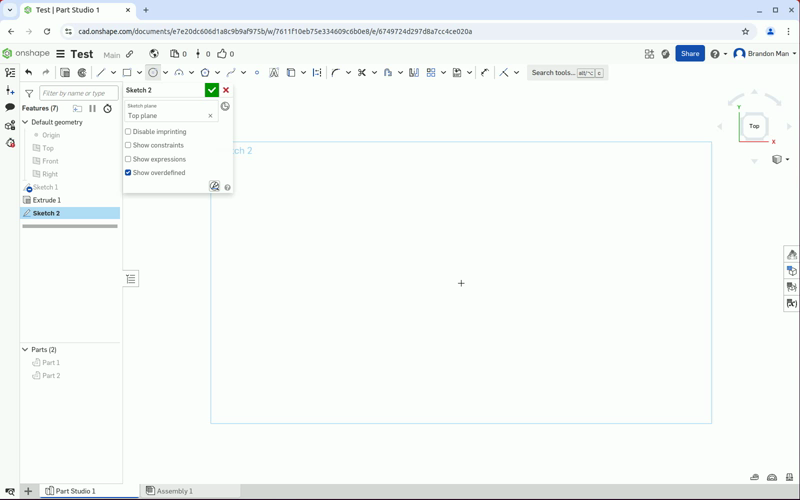
click(461, 282)
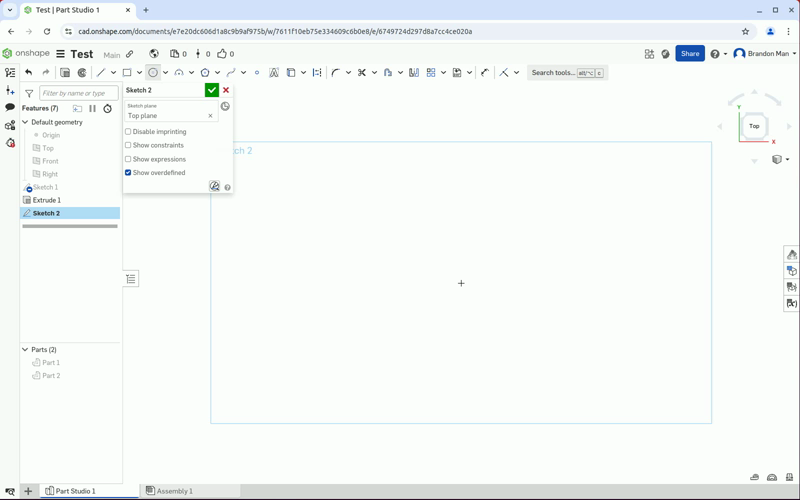
key_up(shift)
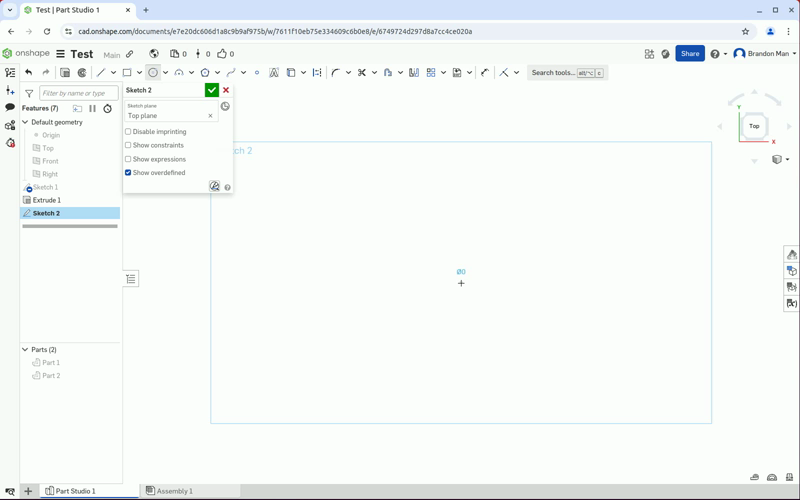
mouse_move(574, 282)
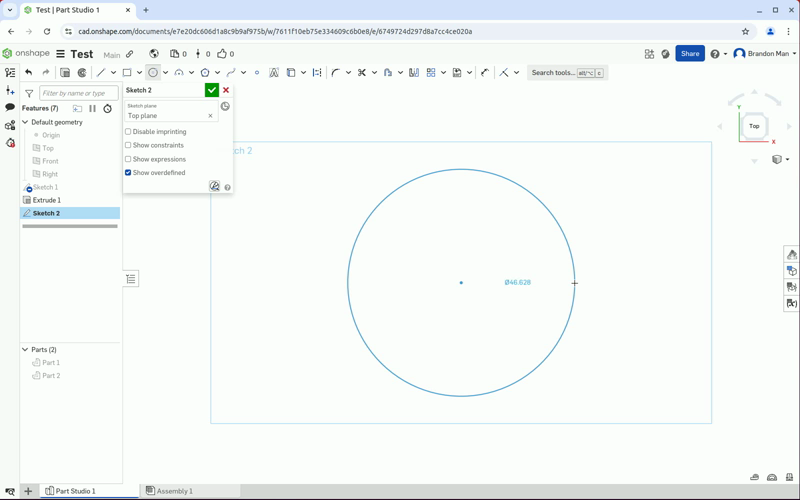
click(574, 282)
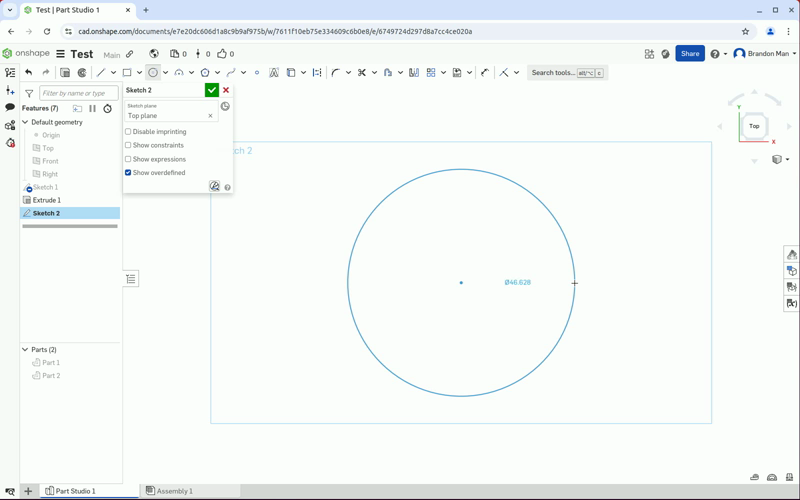
key(esc)
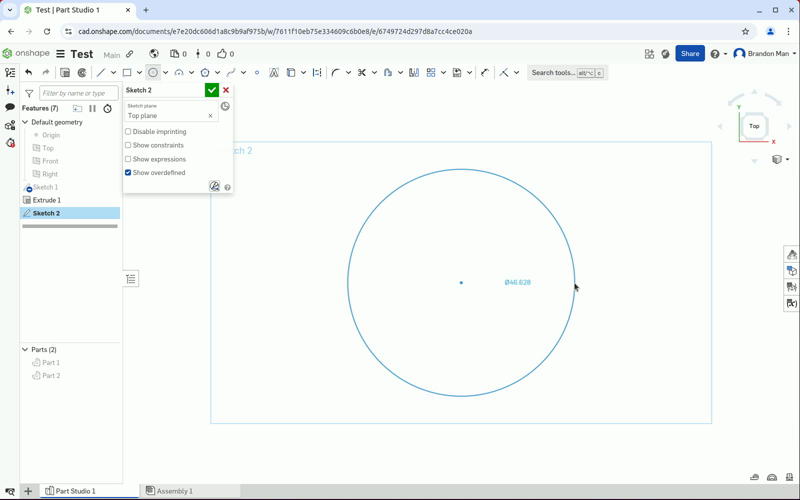
mouse_move(423, 255)
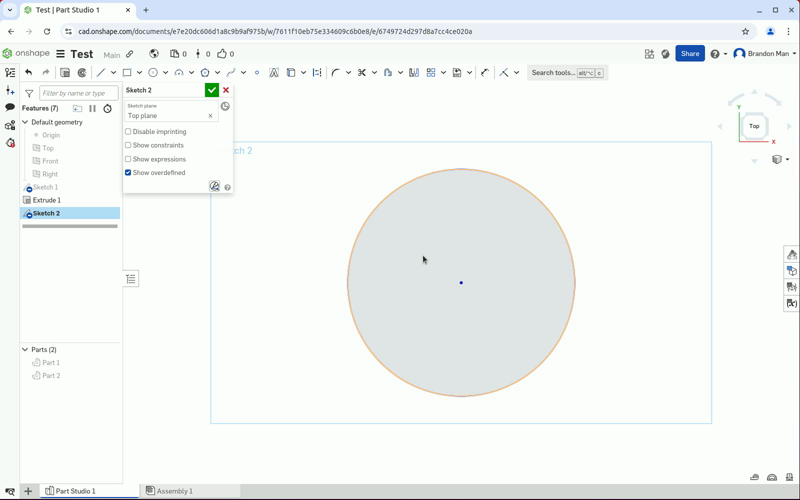
click(423, 255)
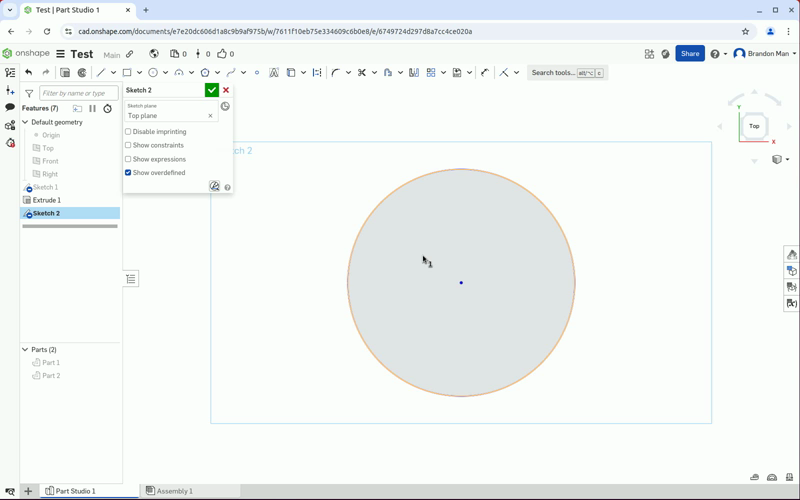
mouse_move(73, 352)
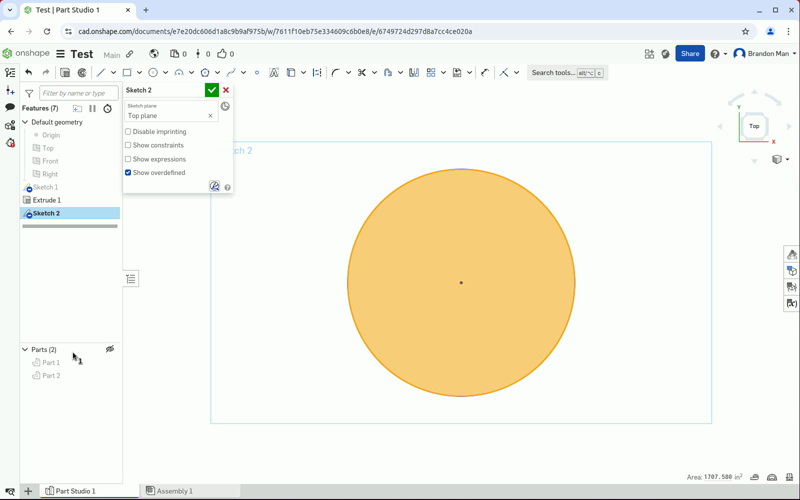
key(shift+y)
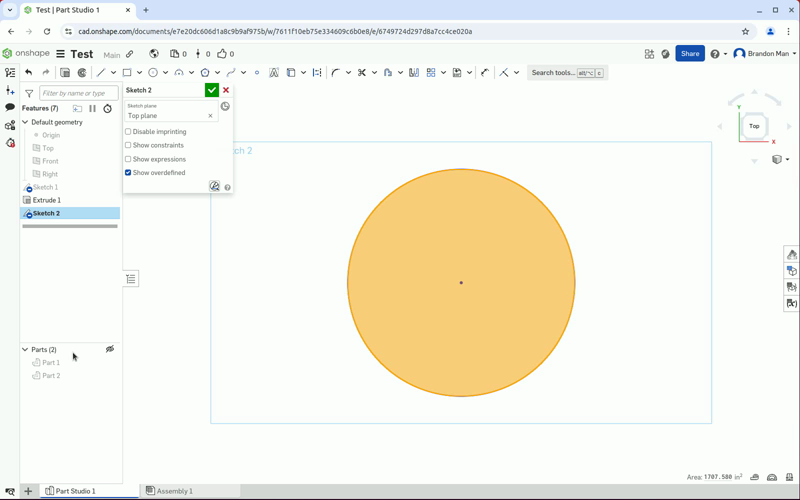
key(shift+e)
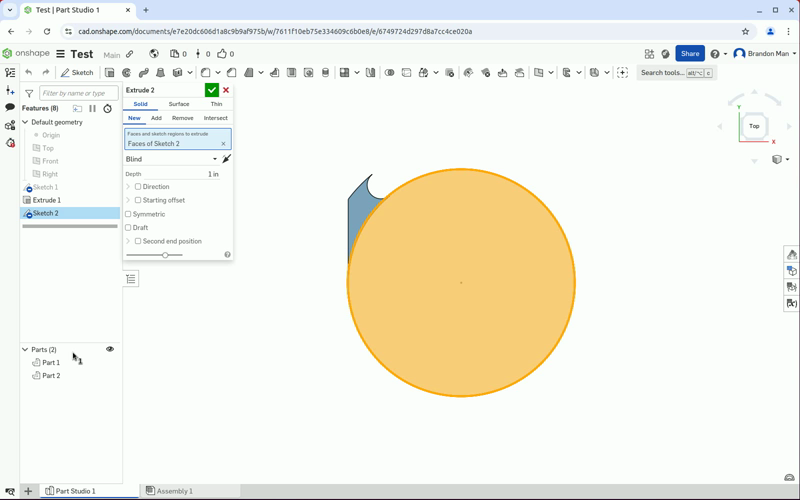
mouse_move(143, 106)
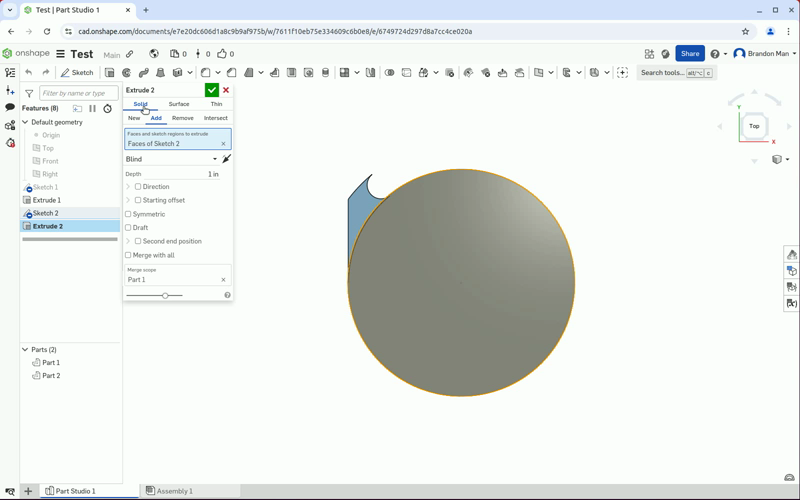
click(143, 106)
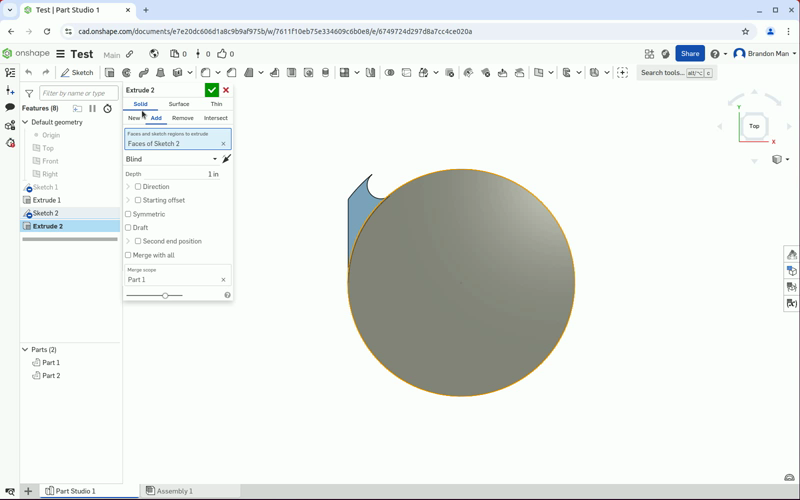
mouse_move(137, 120)
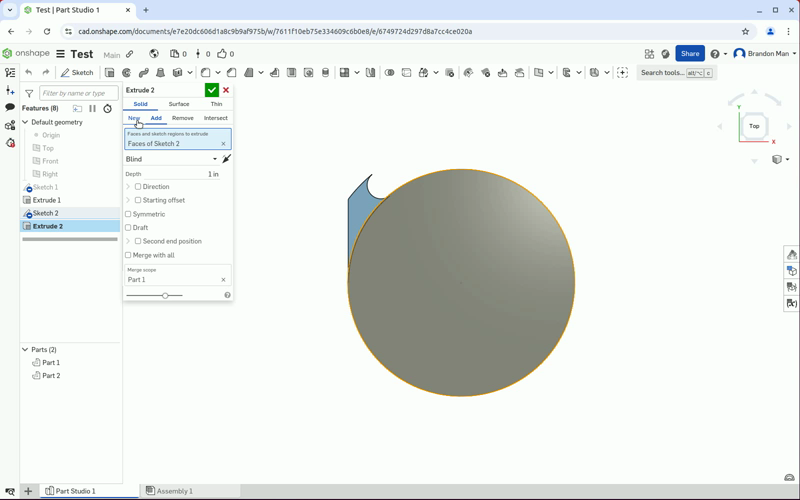
click(137, 120)
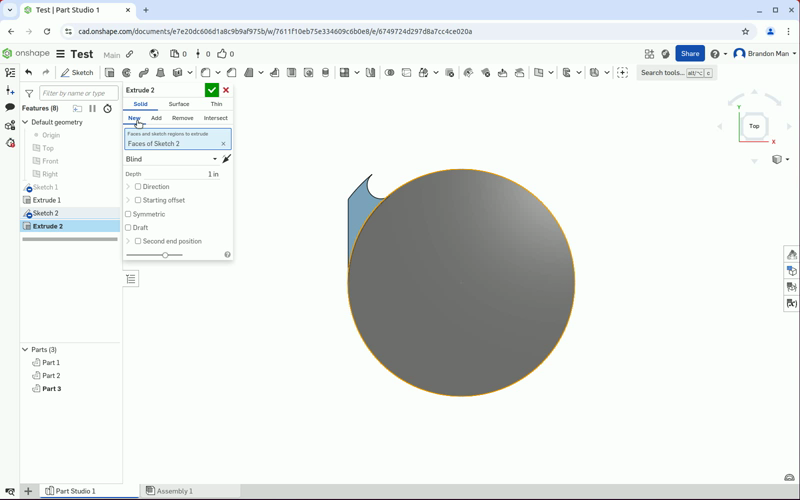
key(tab, 4)
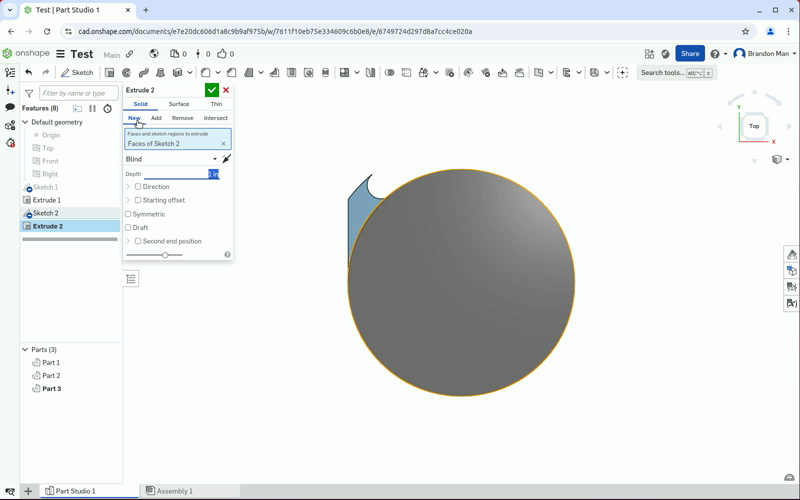
text(5.777)
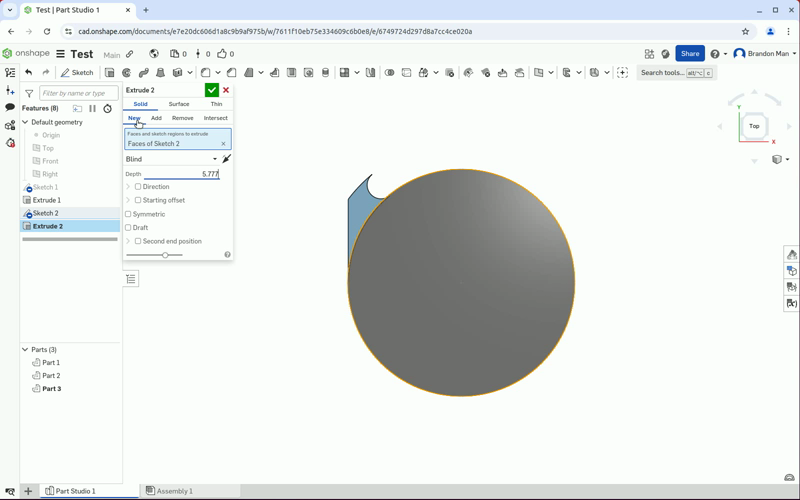
key(enter)
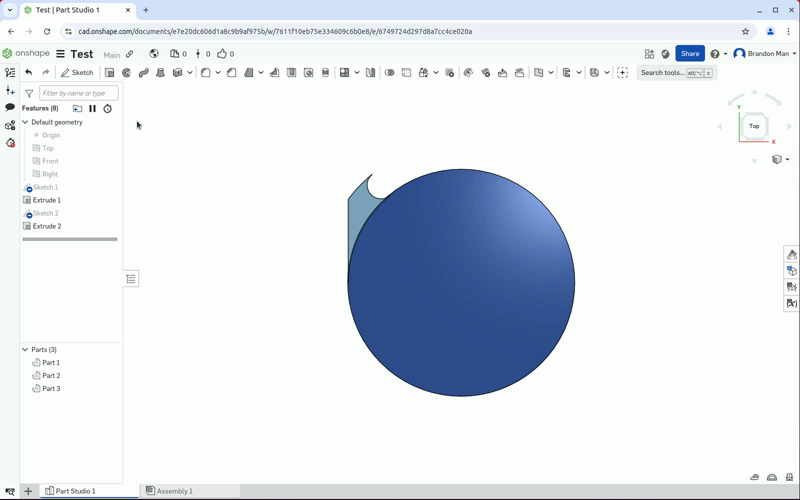
key(shift+h)
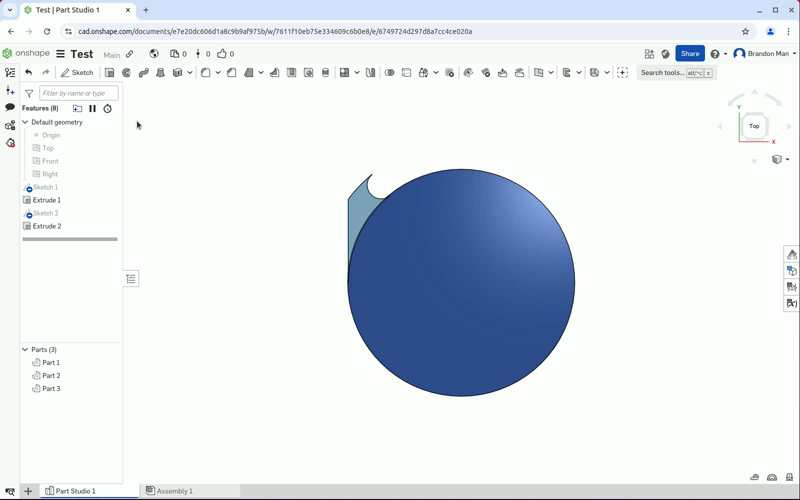
key(shift+h)
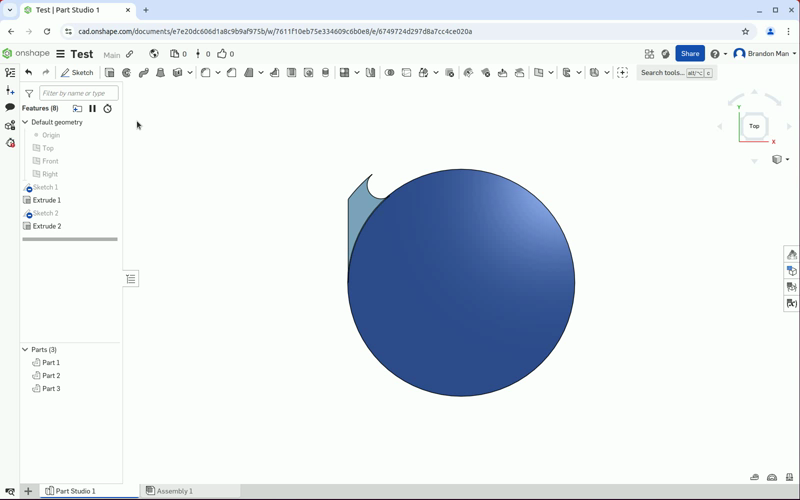
mouse_move(73, 189)
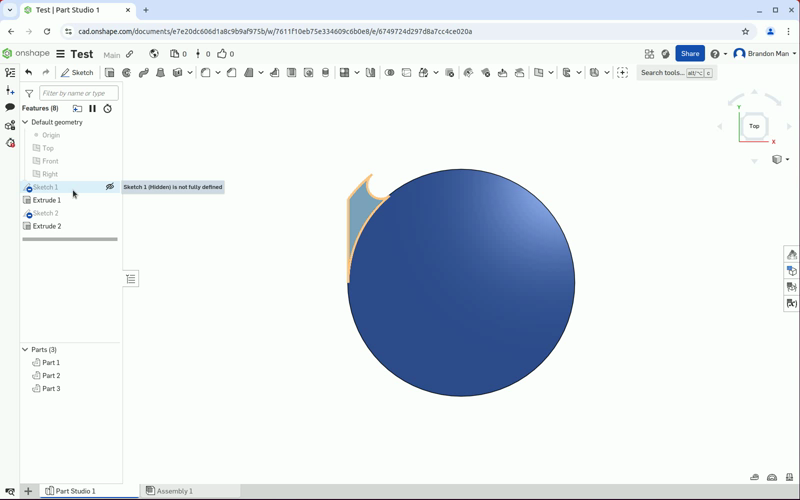
click(73, 189)
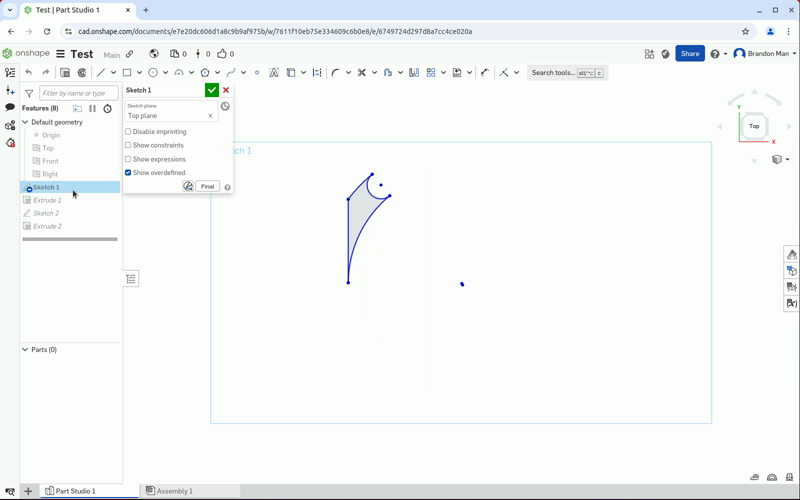
mouse_move(229, 92)
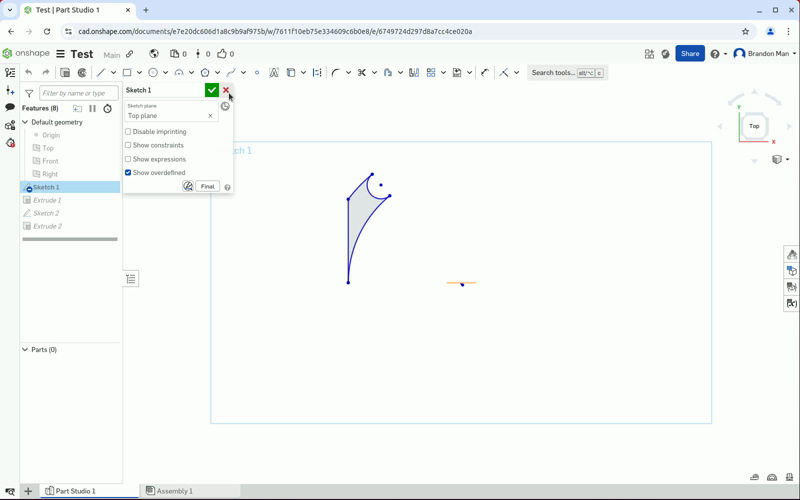
click(229, 92)
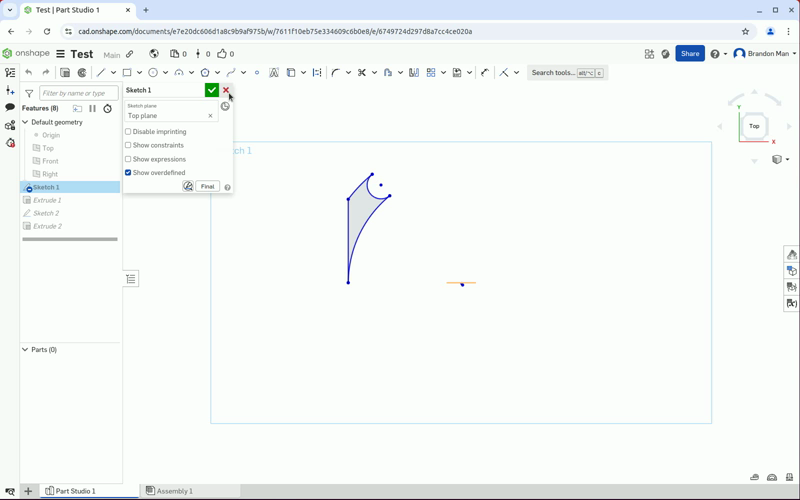
key(shift+s)
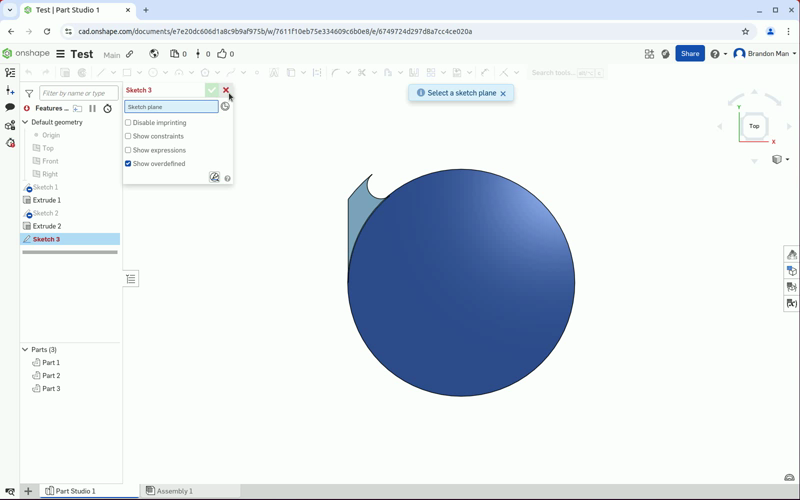
mouse_move(73, 150)
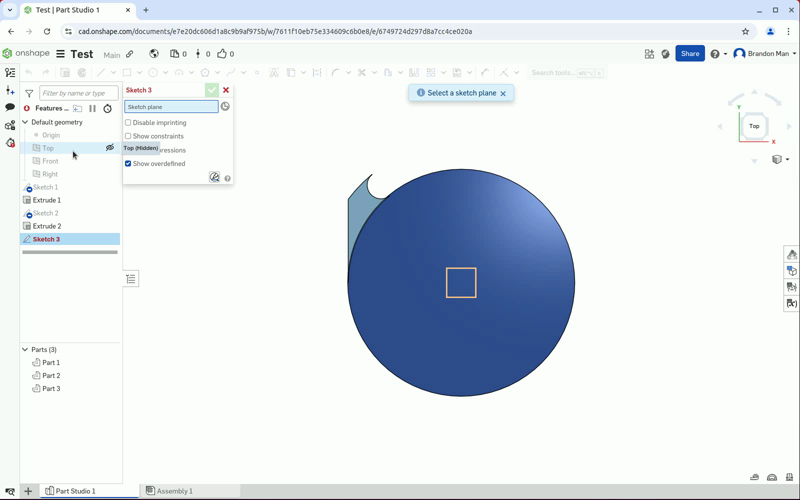
click(73, 150)
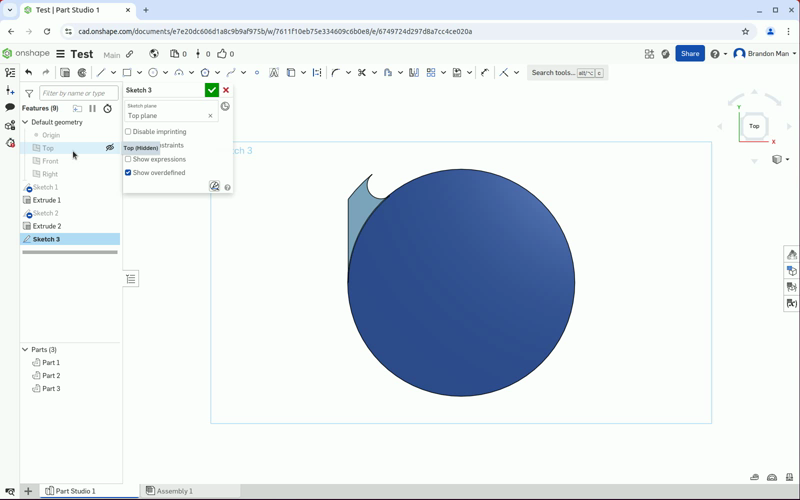
mouse_move(73, 352)
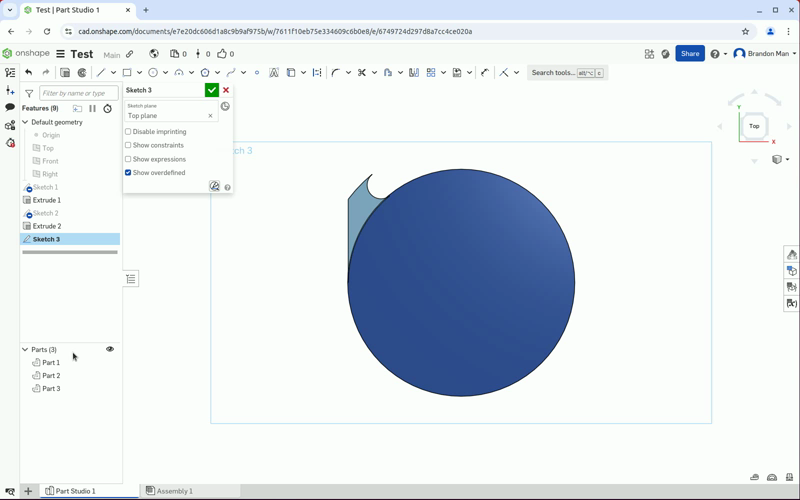
key(y)
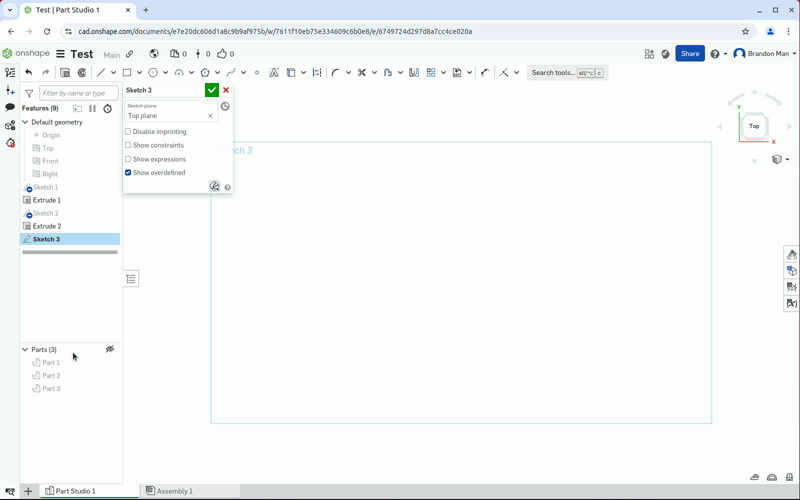
key(a)
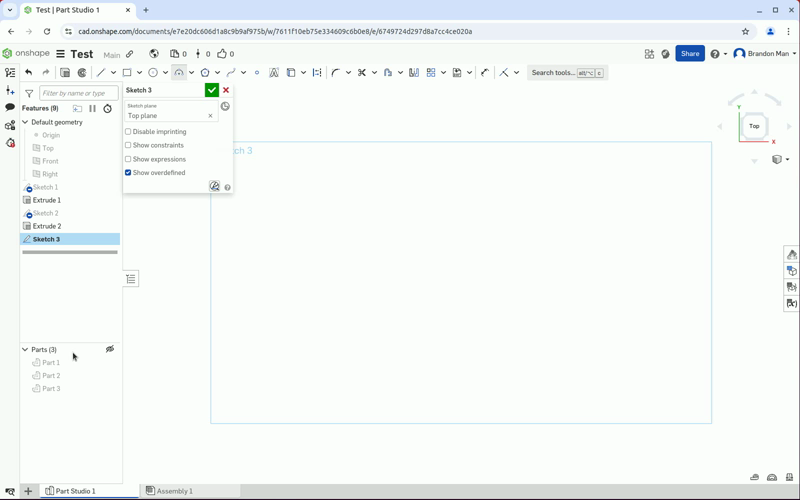
key_down(shift)
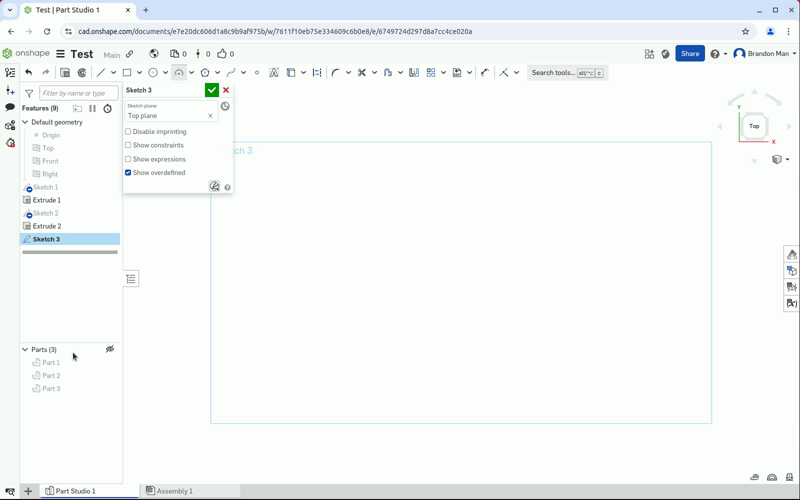
mouse_move(531, 370)
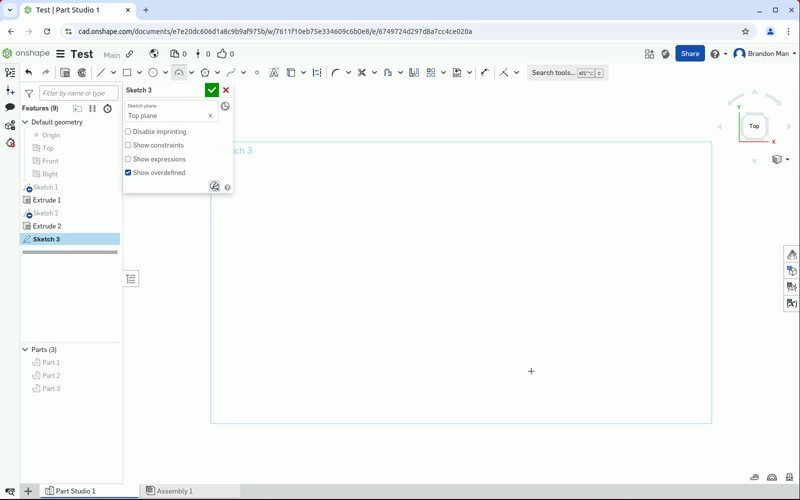
click(531, 370)
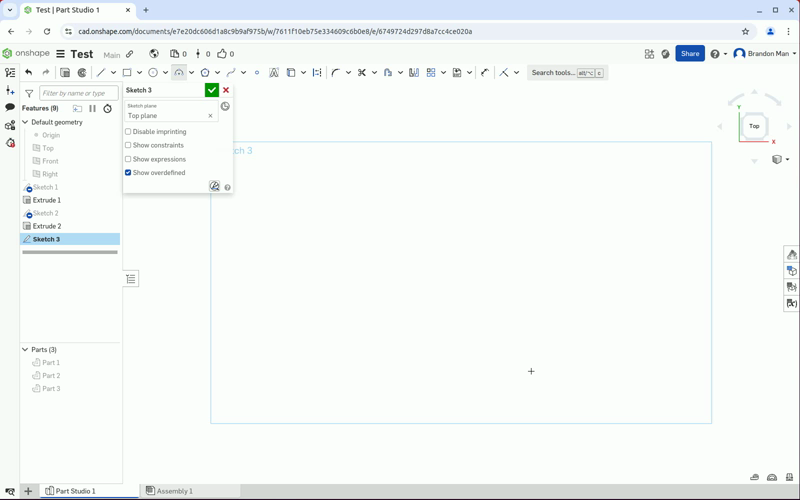
key_up(shift)
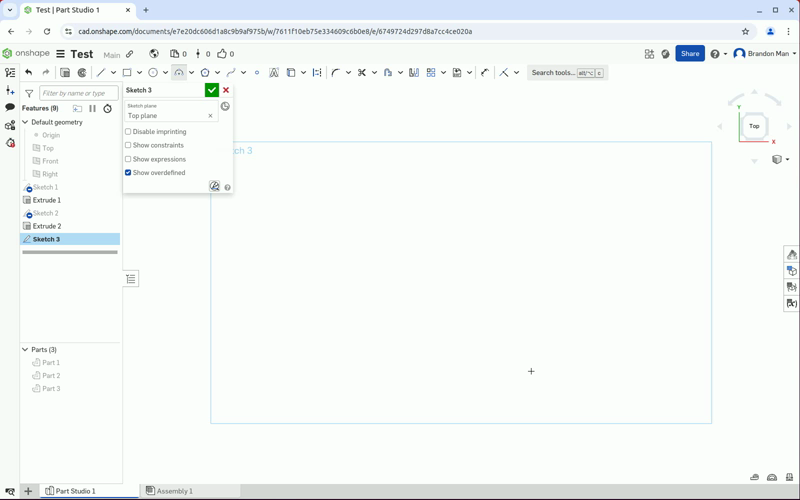
key_down(shift)
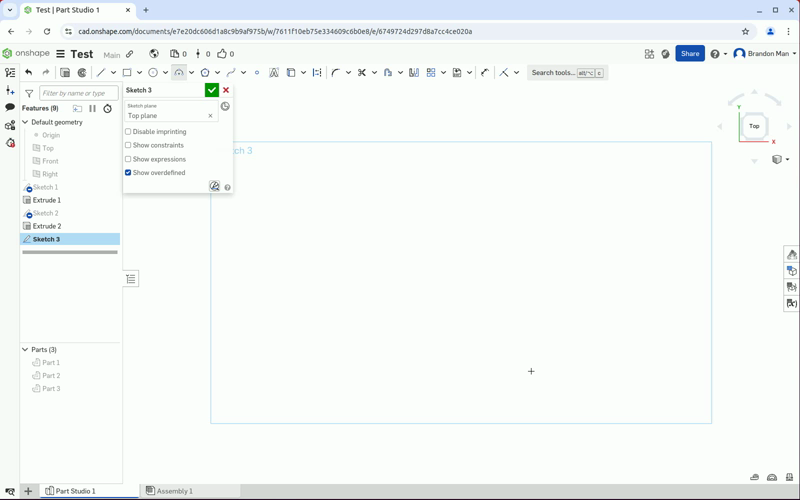
mouse_move(548, 393)
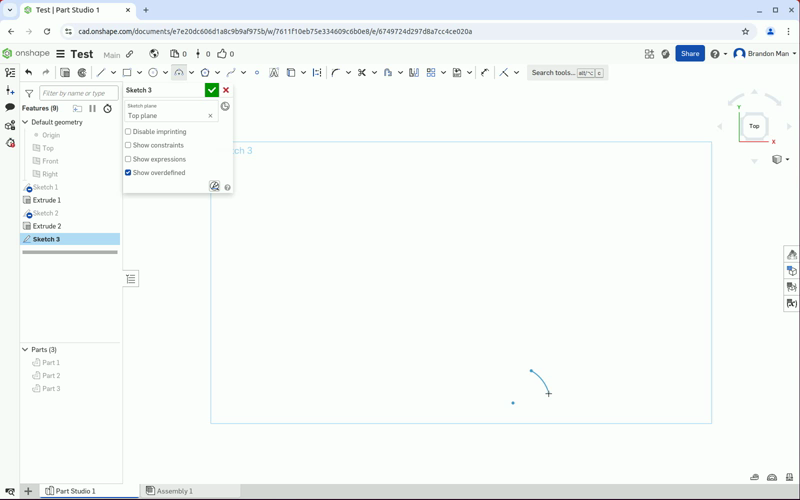
click(548, 393)
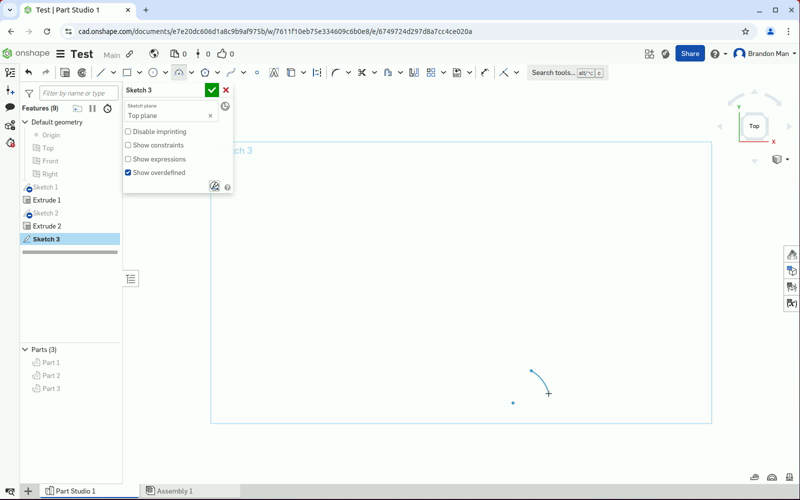
mouse_move(551, 373)
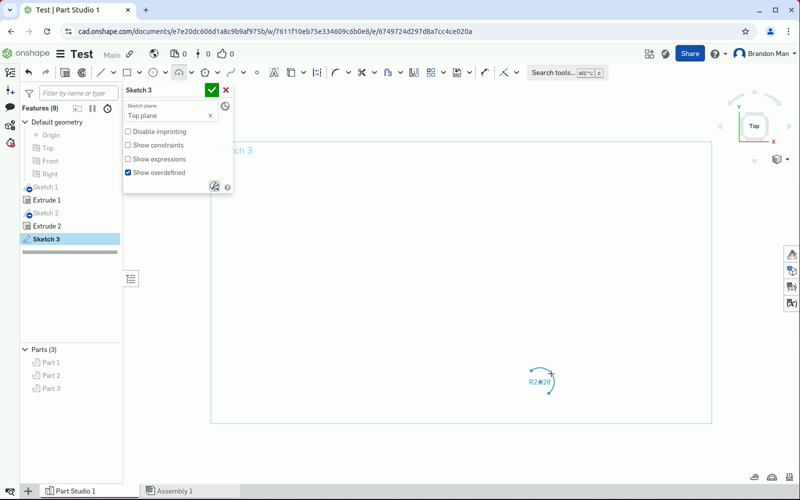
click(551, 373)
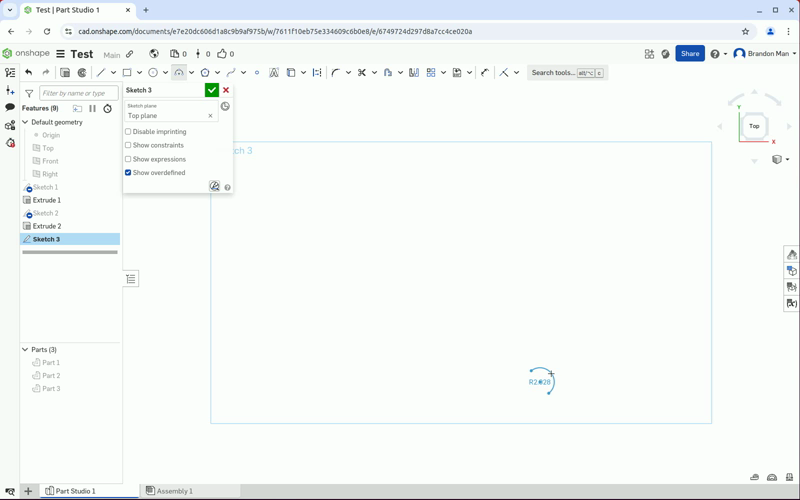
key_up(shift)
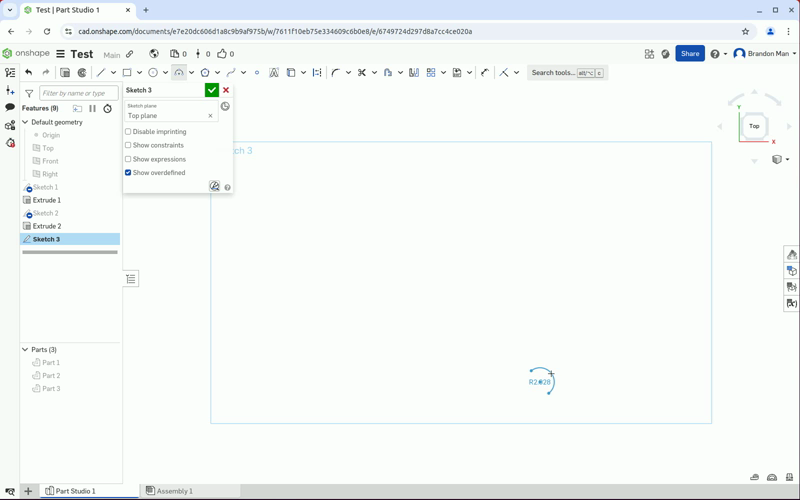
mouse_move(548, 393)
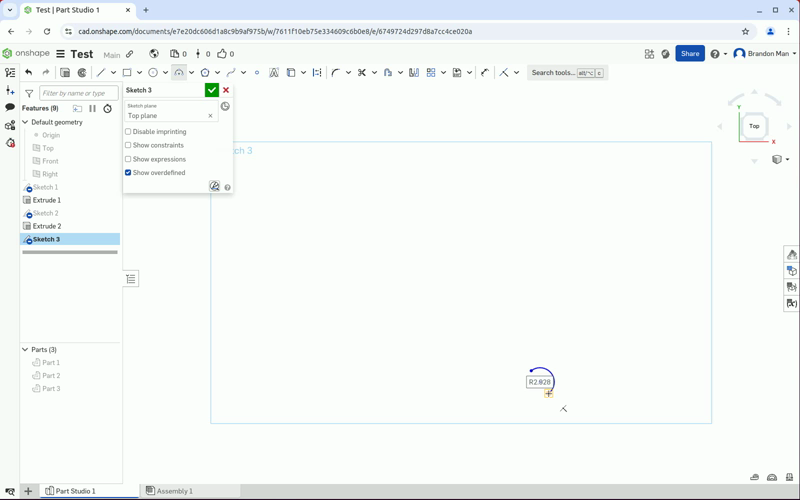
click(548, 393)
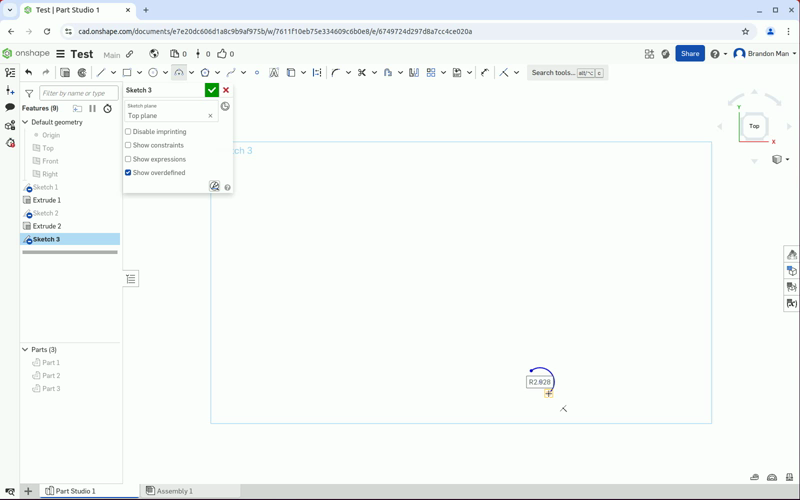
key_down(shift)
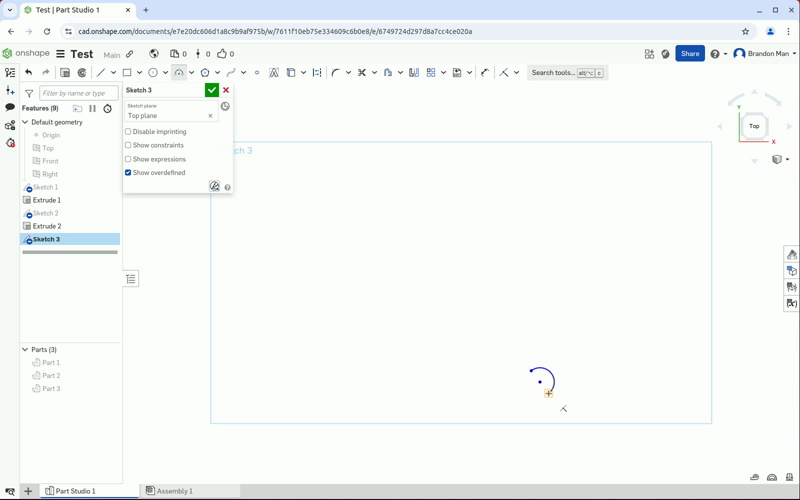
mouse_move(573, 368)
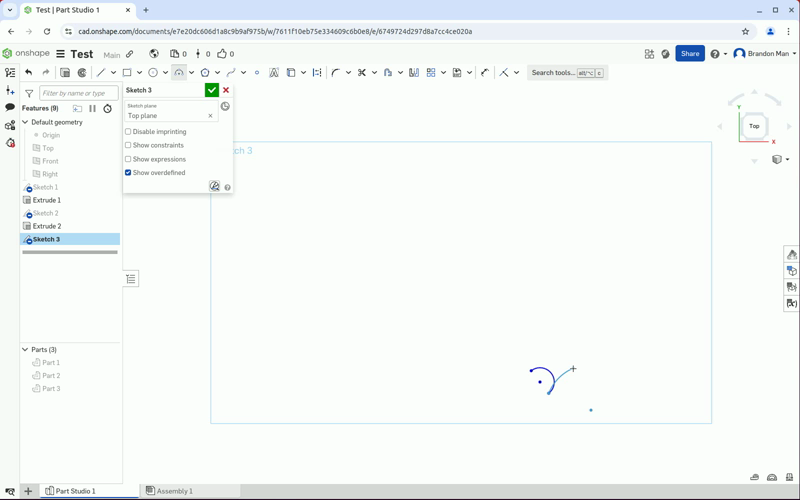
click(573, 368)
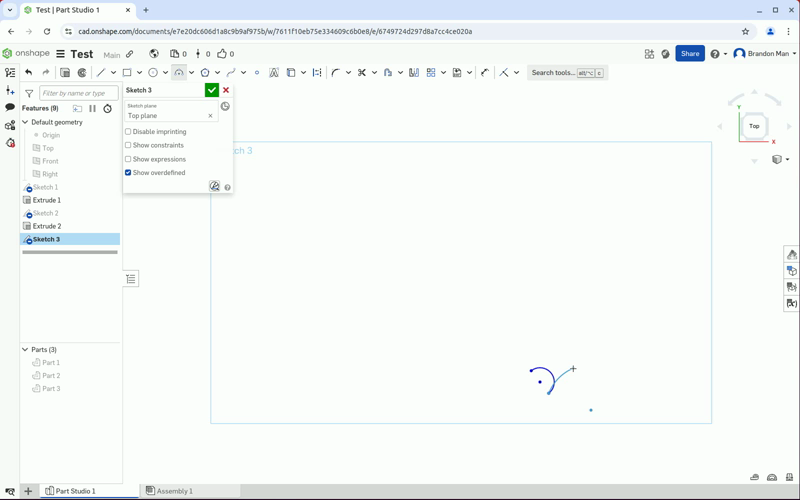
mouse_move(561, 381)
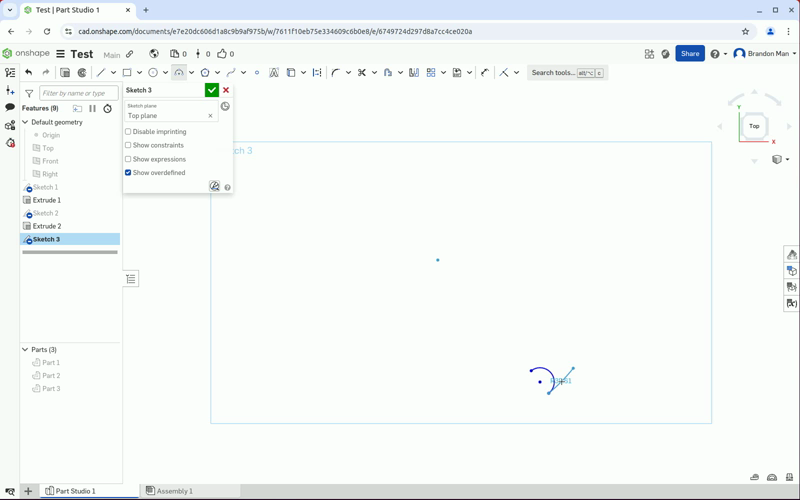
click(561, 381)
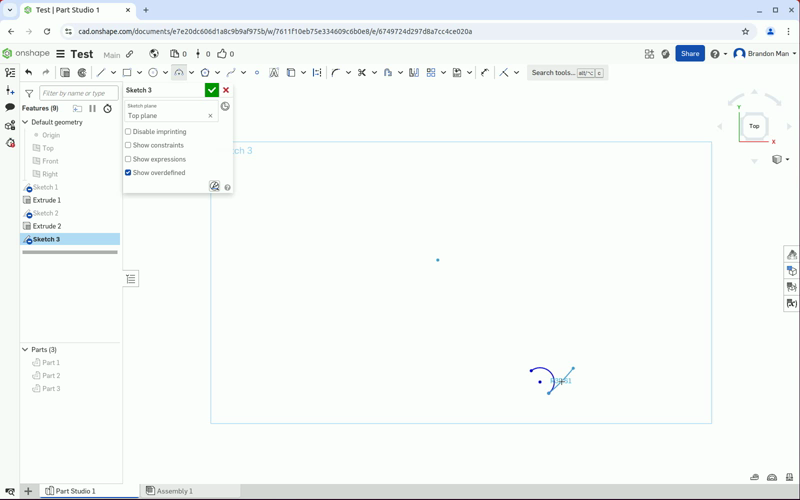
key_up(shift)
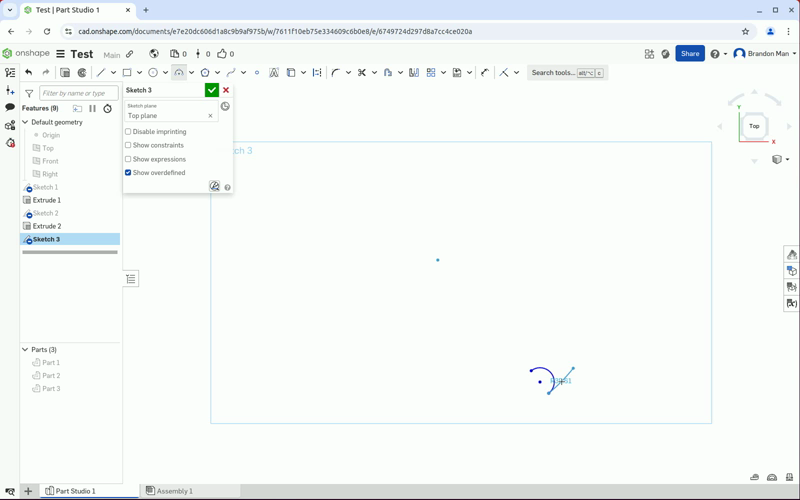
key(esc)
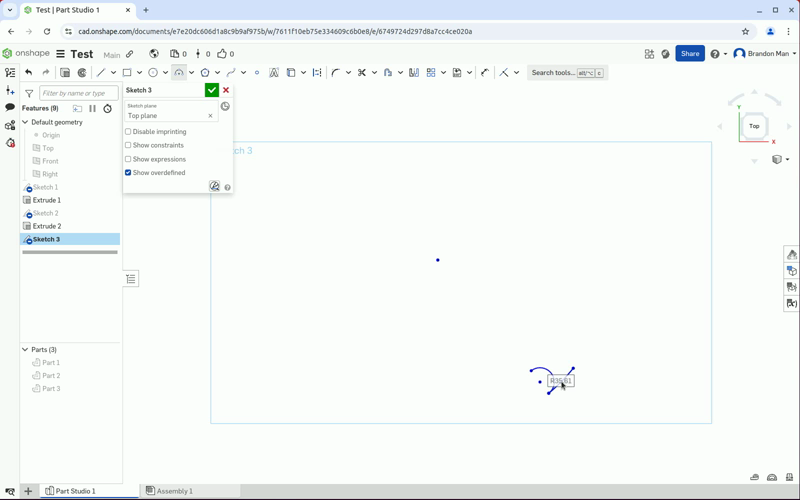
key(l)
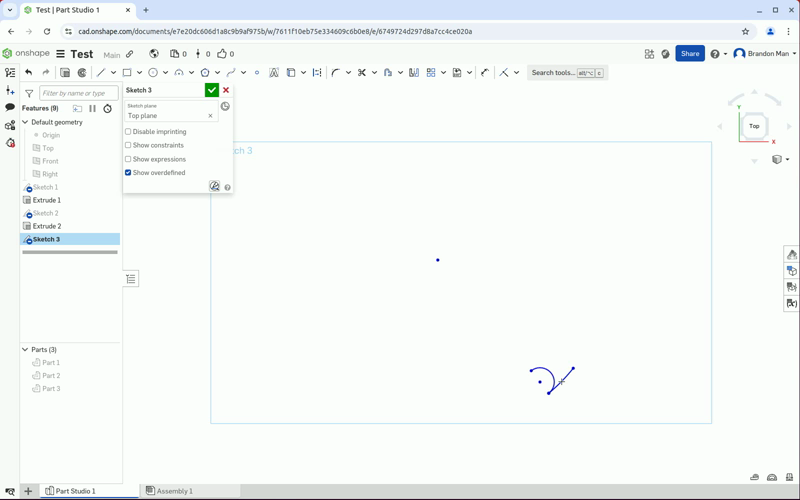
mouse_move(573, 368)
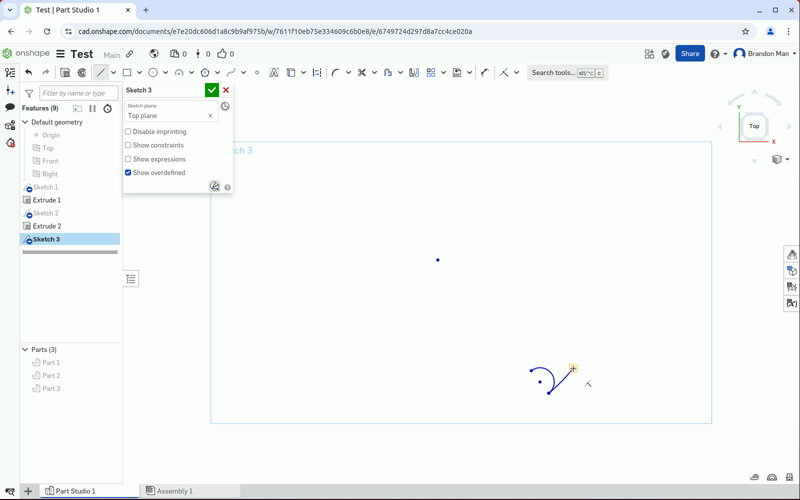
click(573, 368)
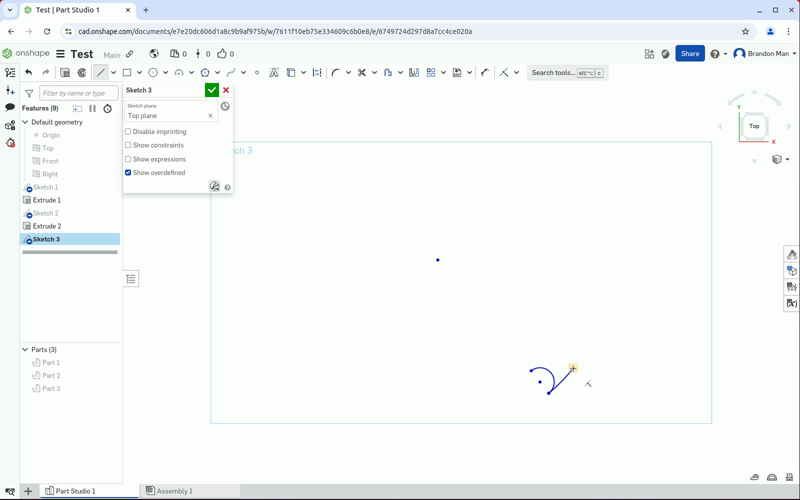
key_down(shift)
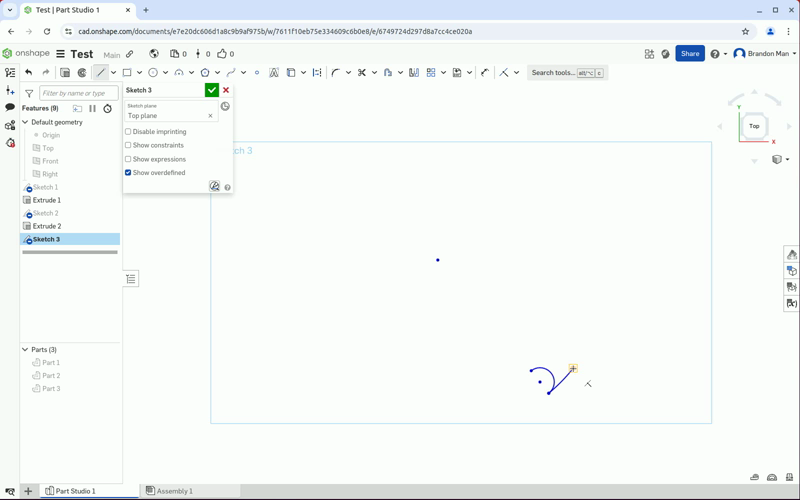
mouse_move(573, 282)
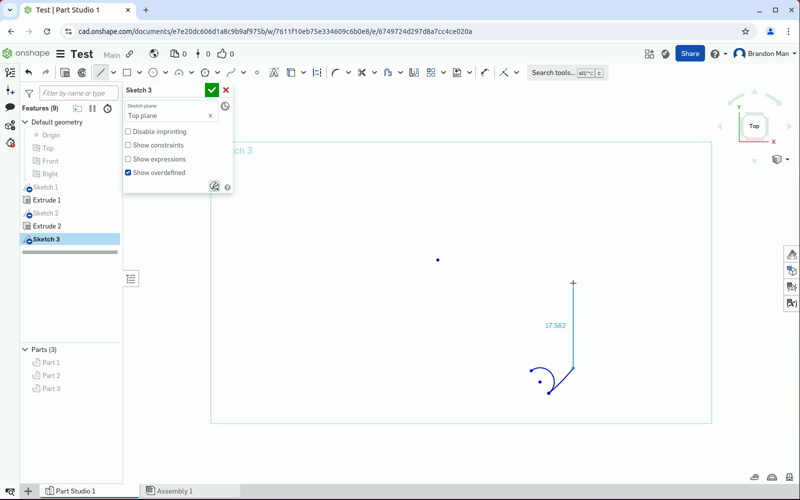
click(573, 282)
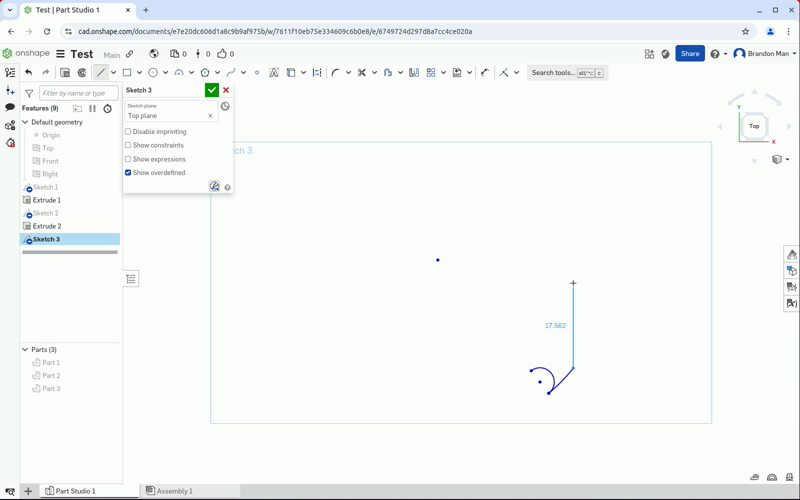
key_up(shift)
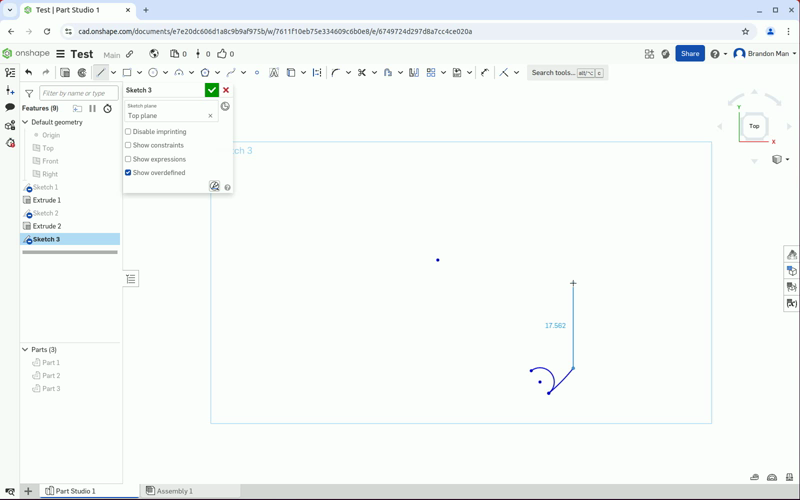
key(esc)
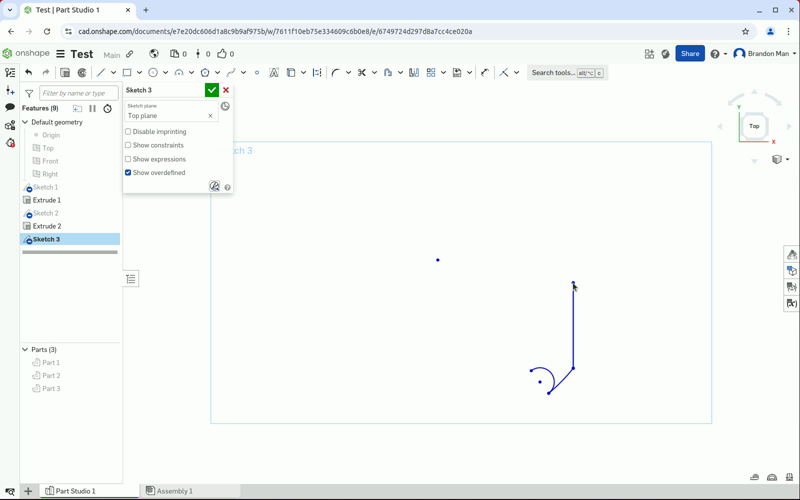
key(a)
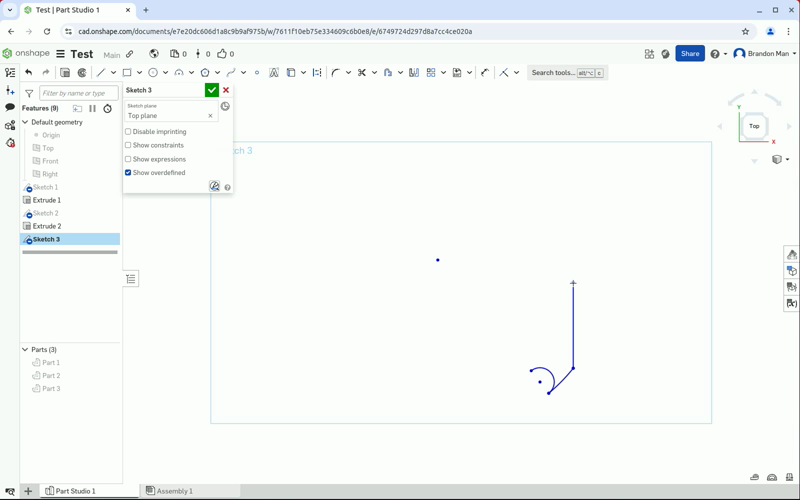
mouse_move(573, 282)
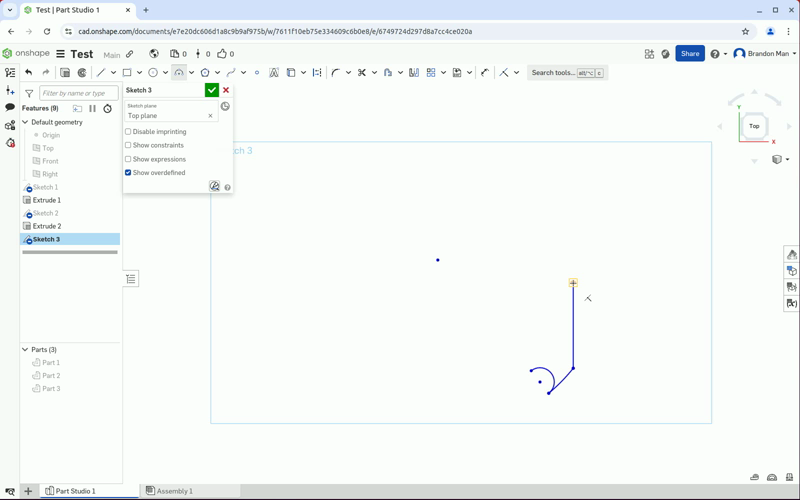
click(573, 282)
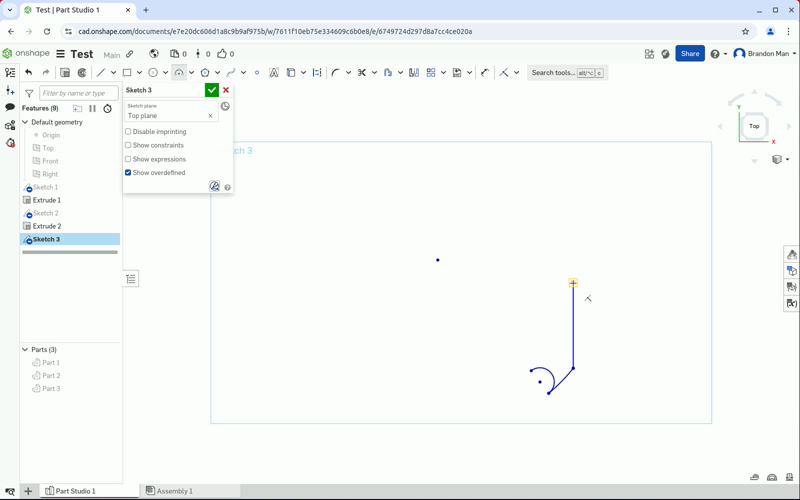
mouse_move(531, 370)
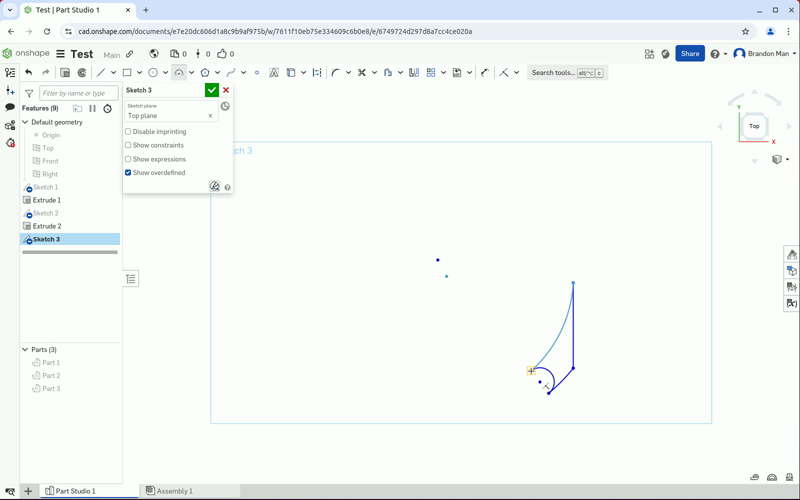
click(531, 370)
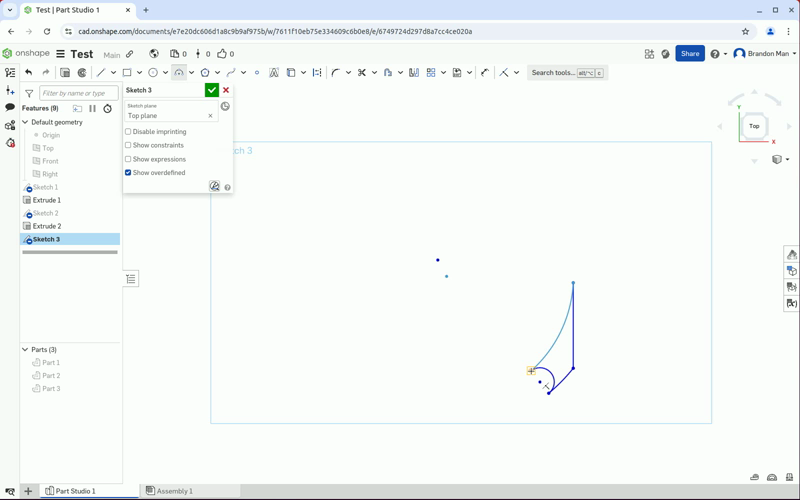
key_down(shift)
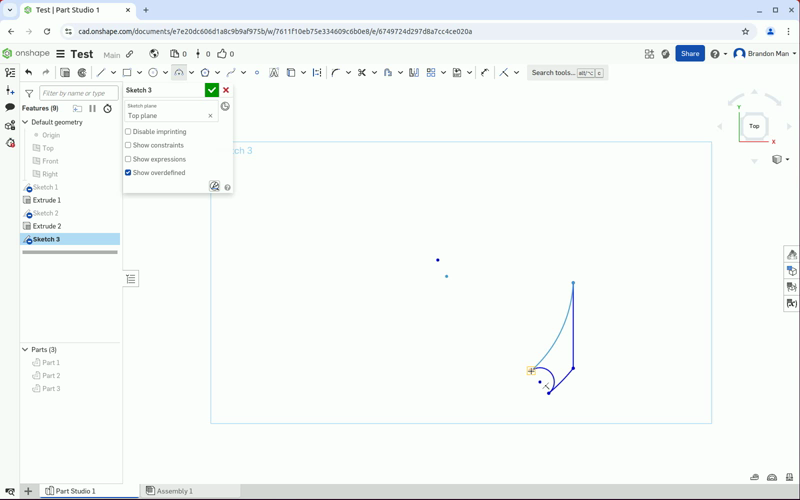
mouse_move(561, 331)
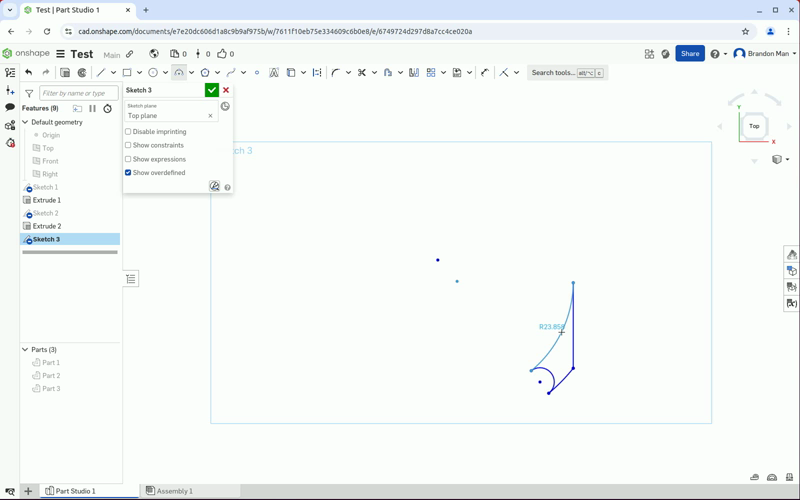
click(561, 331)
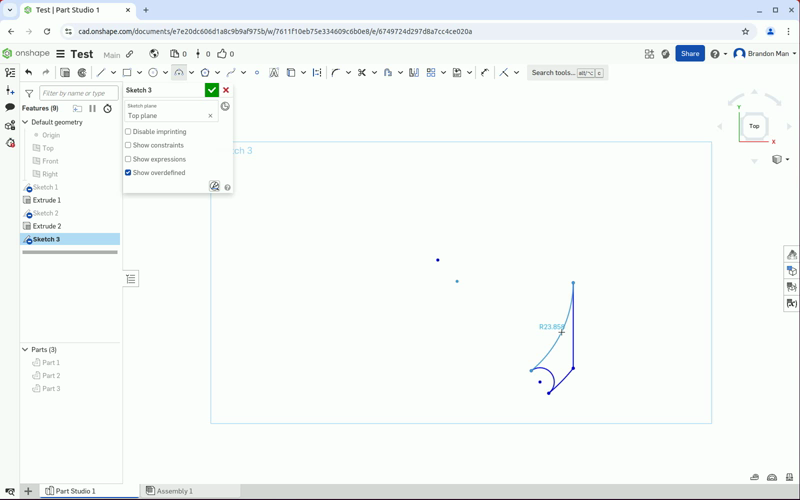
key_up(shift)
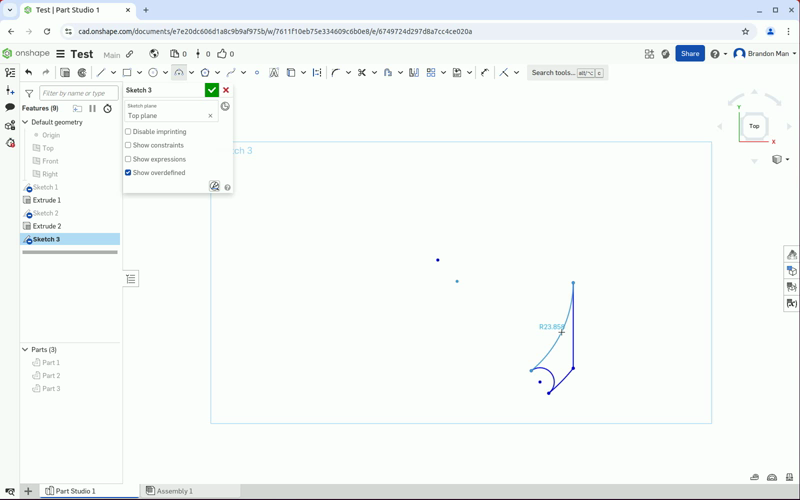
key(esc)
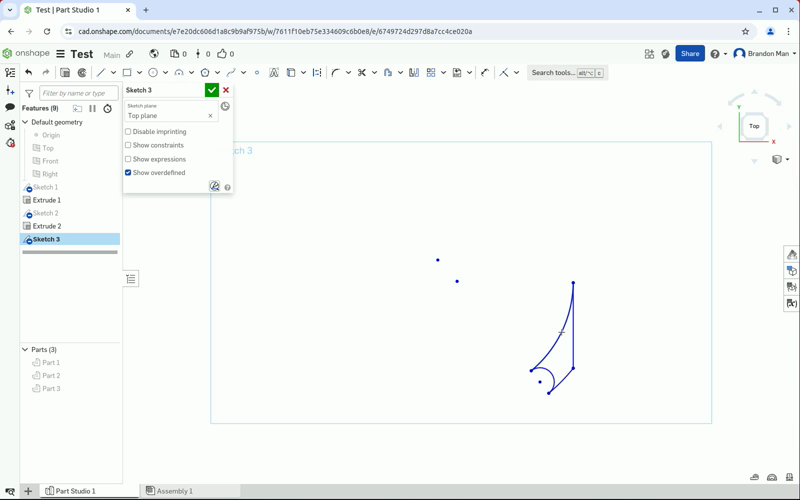
mouse_move(568, 361)
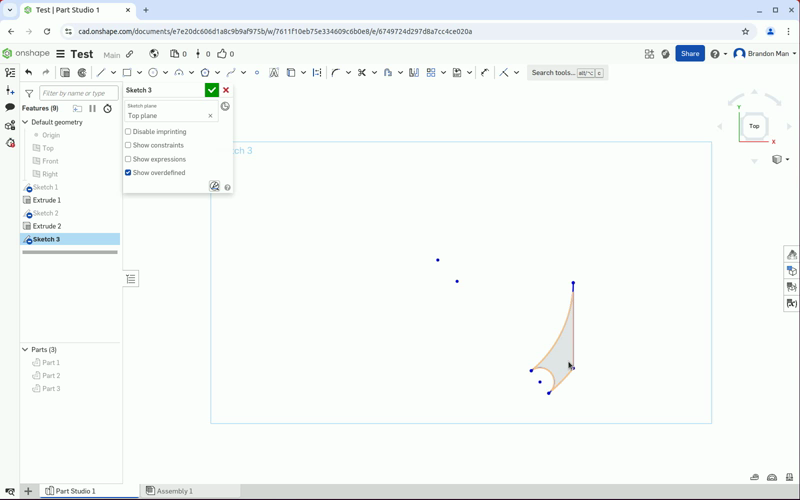
click(568, 361)
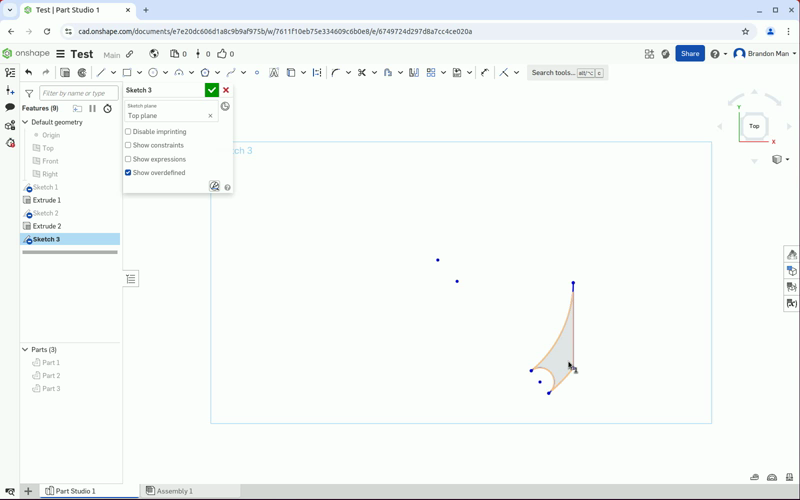
mouse_move(73, 352)
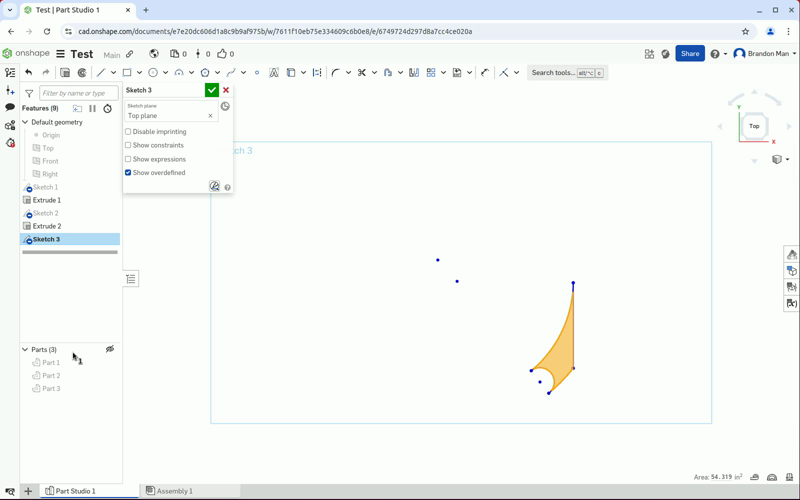
key(shift+y)
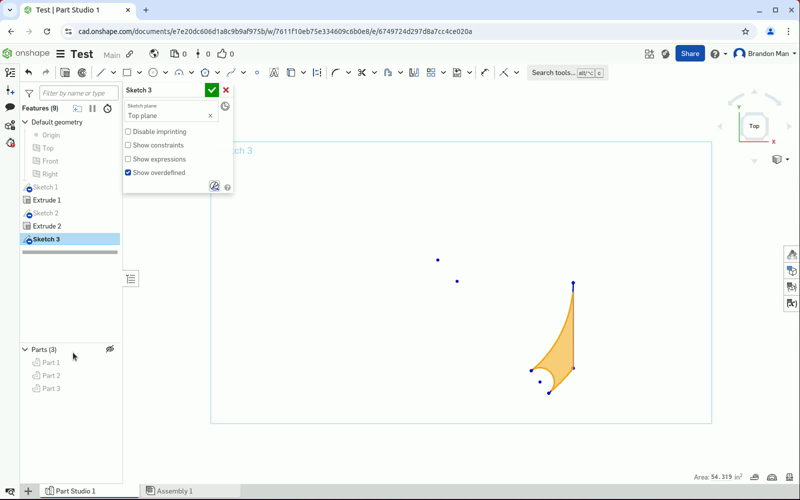
key(shift+e)
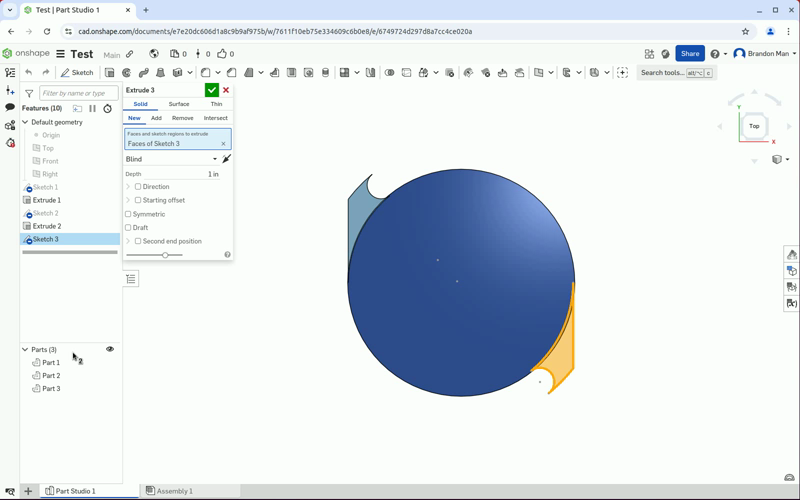
mouse_move(143, 106)
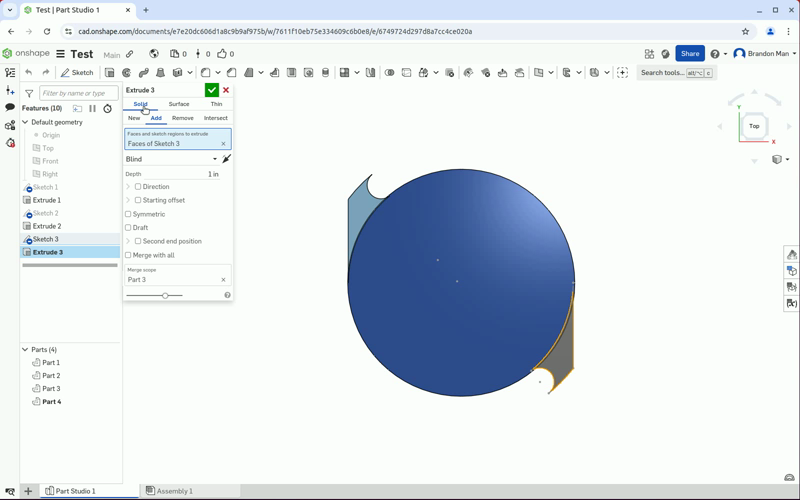
click(143, 106)
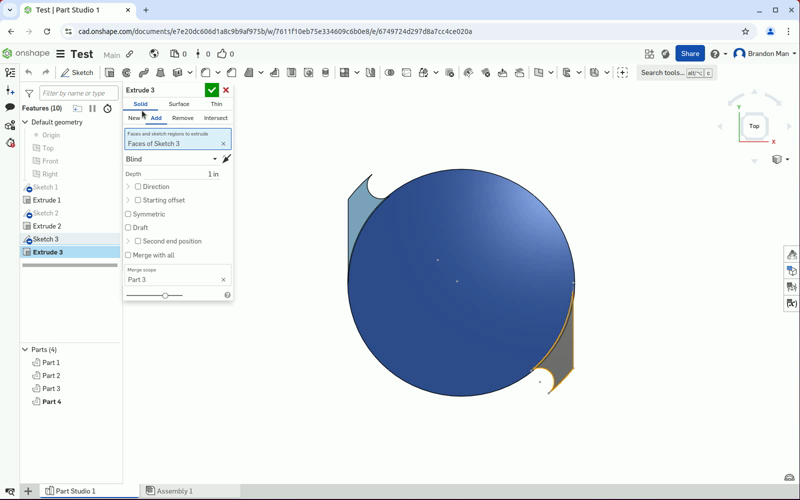
mouse_move(137, 120)
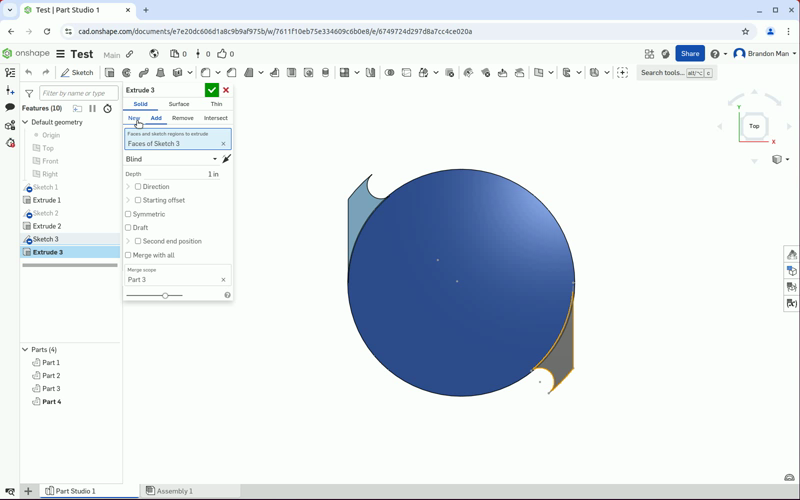
click(137, 120)
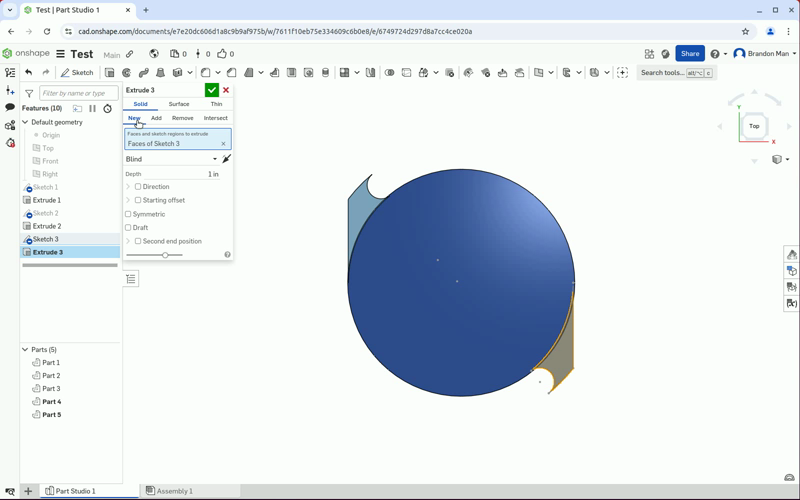
key(tab, 4)
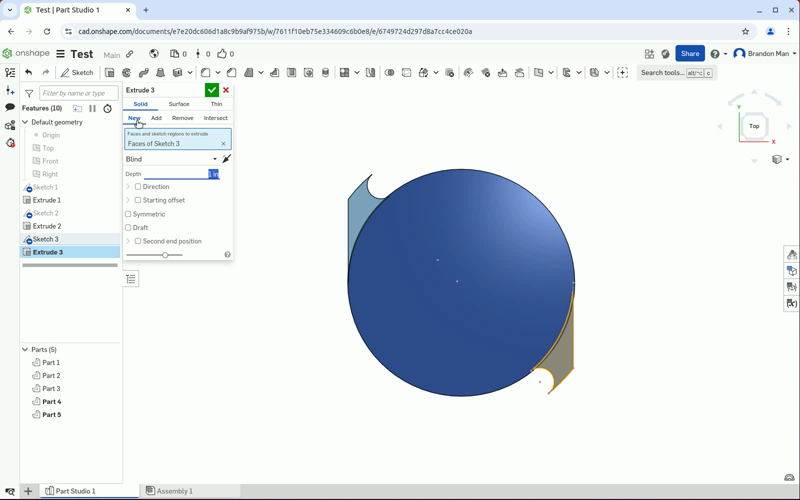
text(5.777)
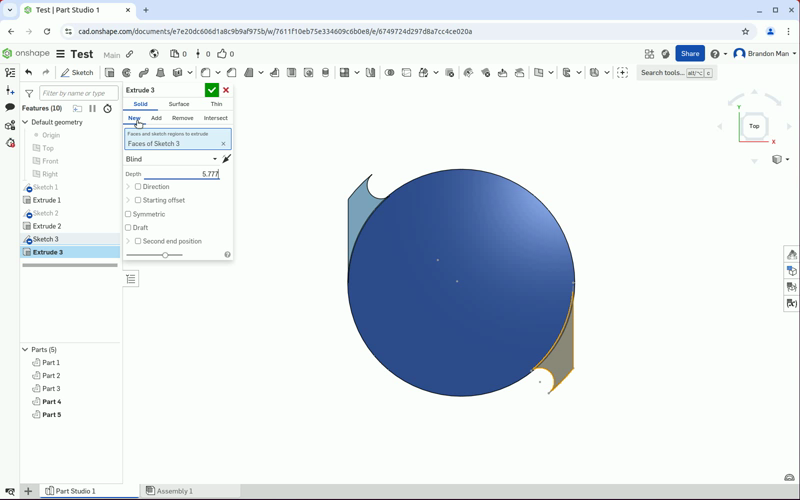
key(enter)
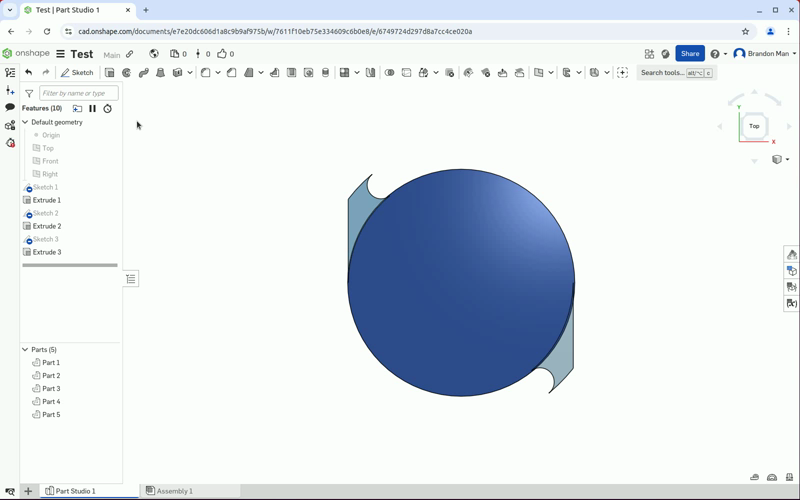
key(shift+h)
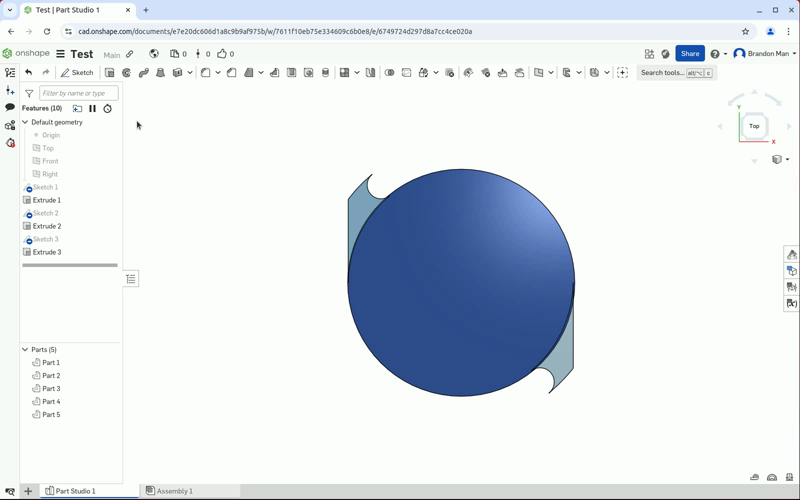
key(shift+h)
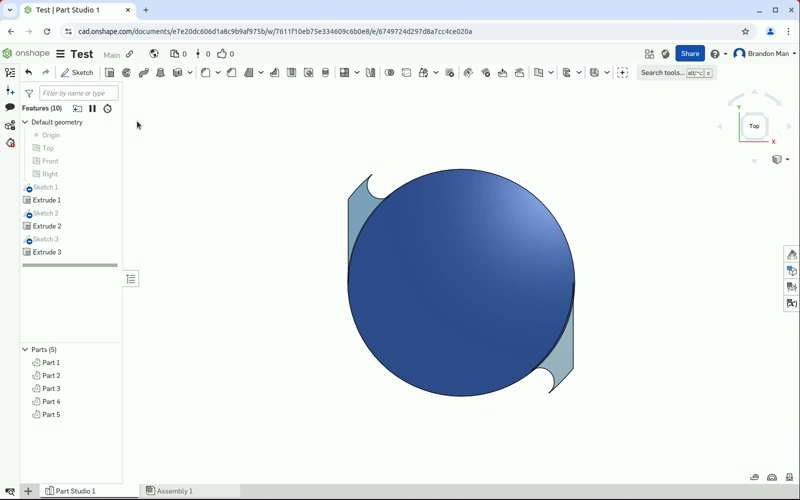
mouse_move(73, 189)
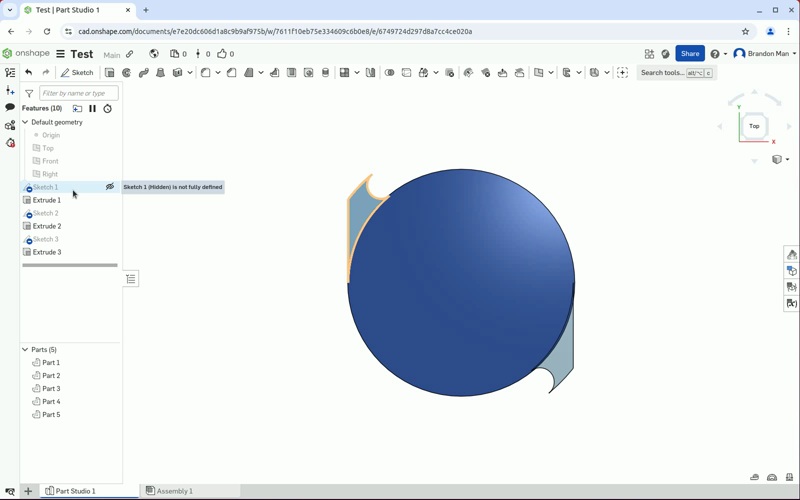
click(73, 189)
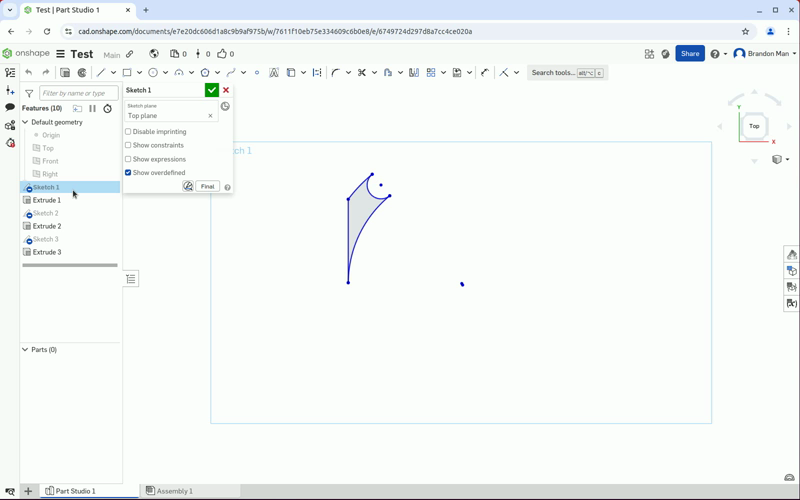
mouse_move(229, 92)
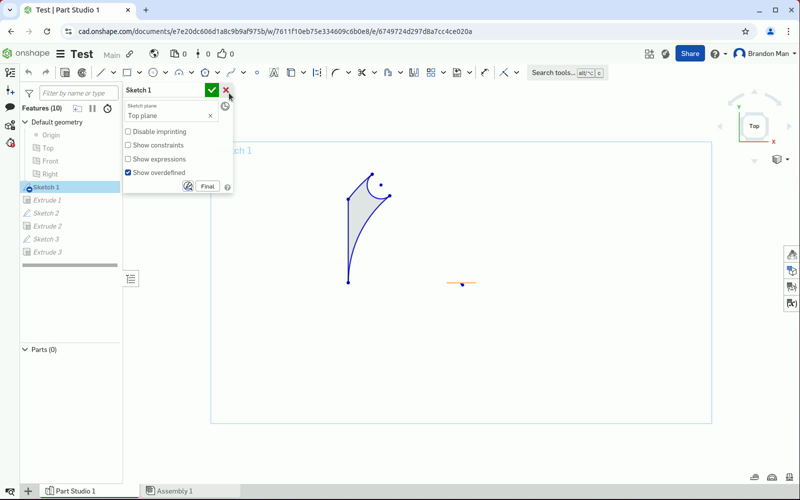
click(229, 92)
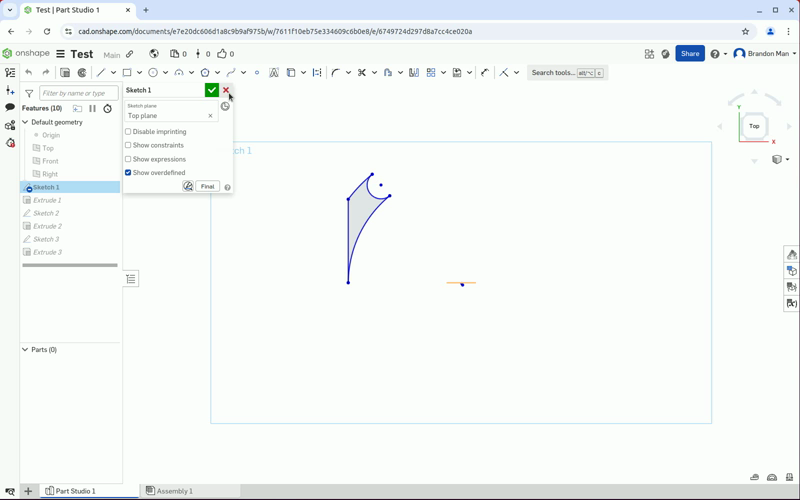
key(shift+s)
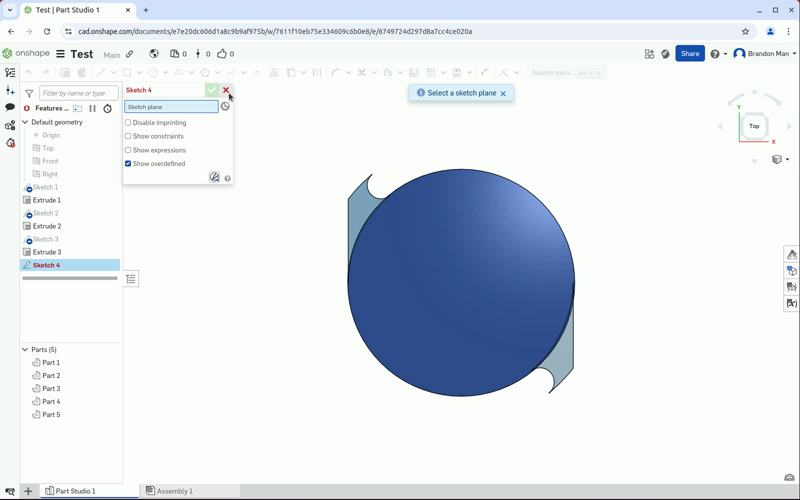
mouse_move(73, 150)
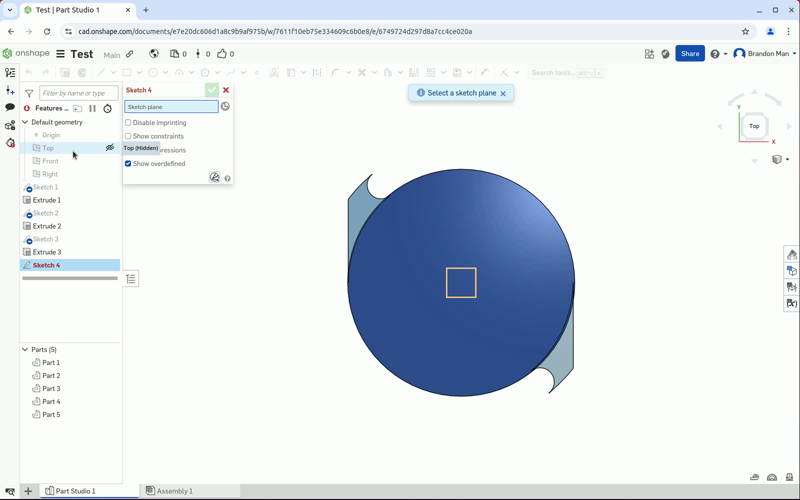
click(73, 150)
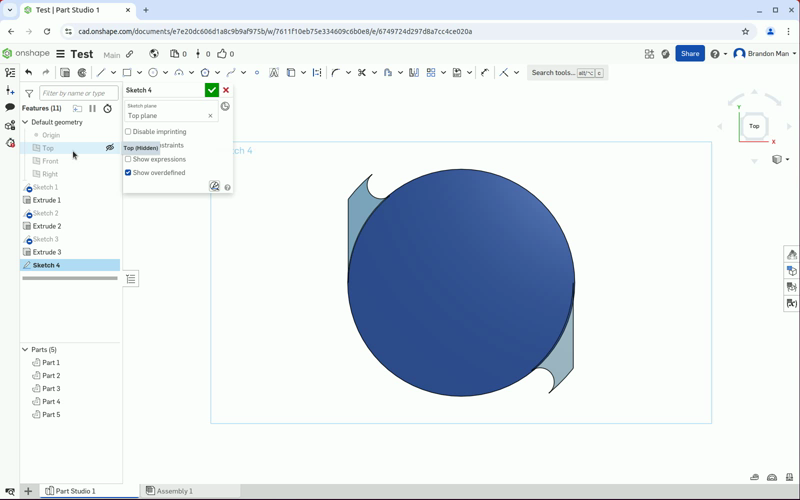
mouse_move(73, 352)
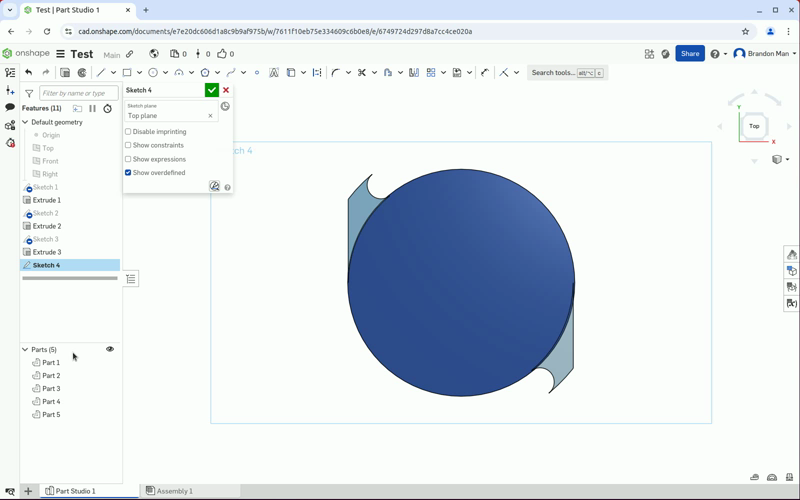
key(y)
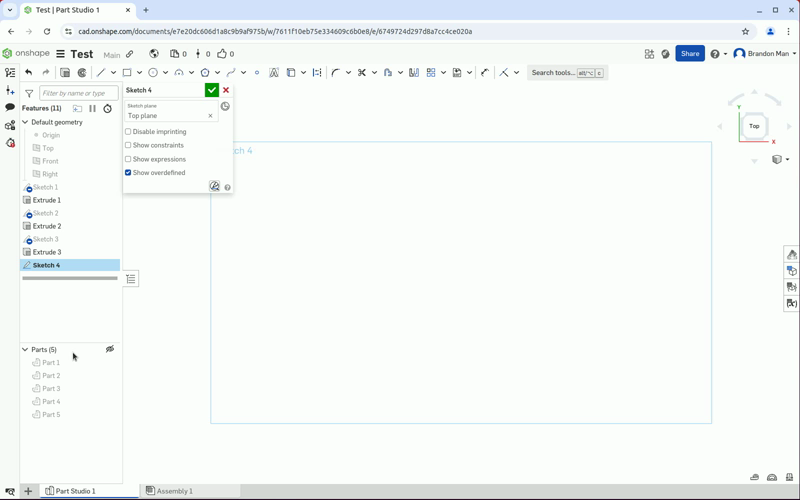
key(a)
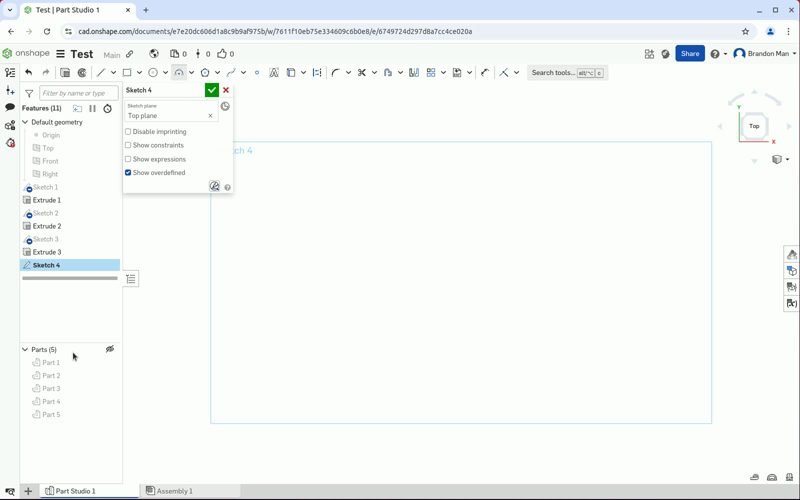
key_down(shift)
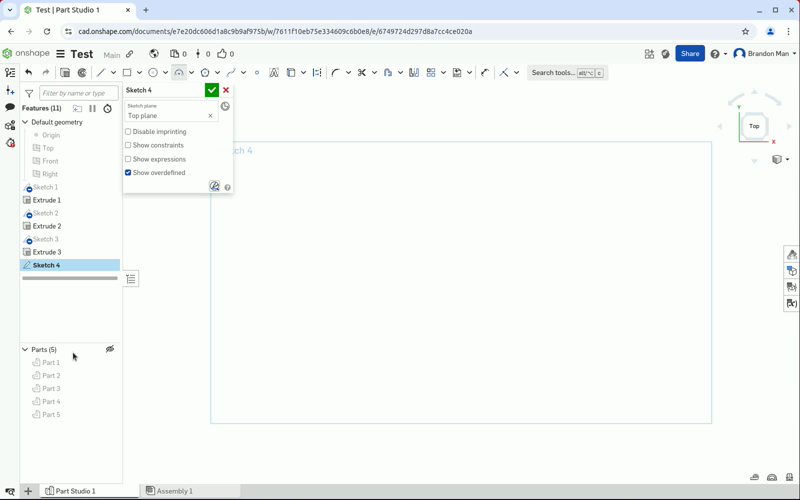
mouse_move(460, 170)
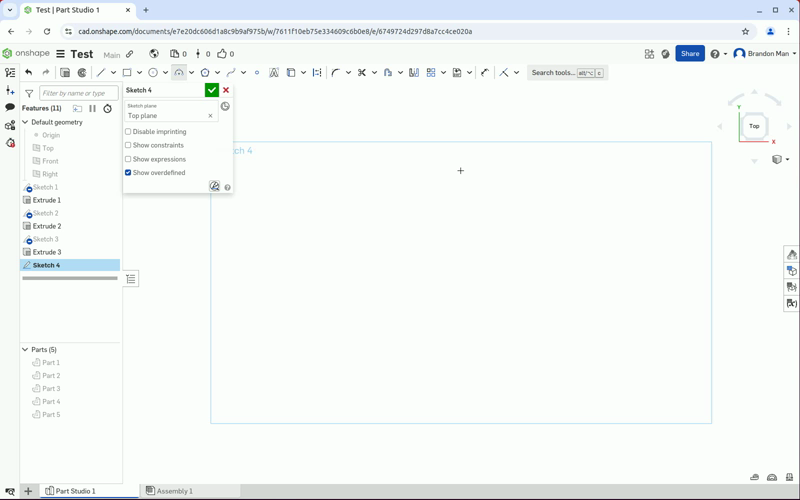
click(460, 170)
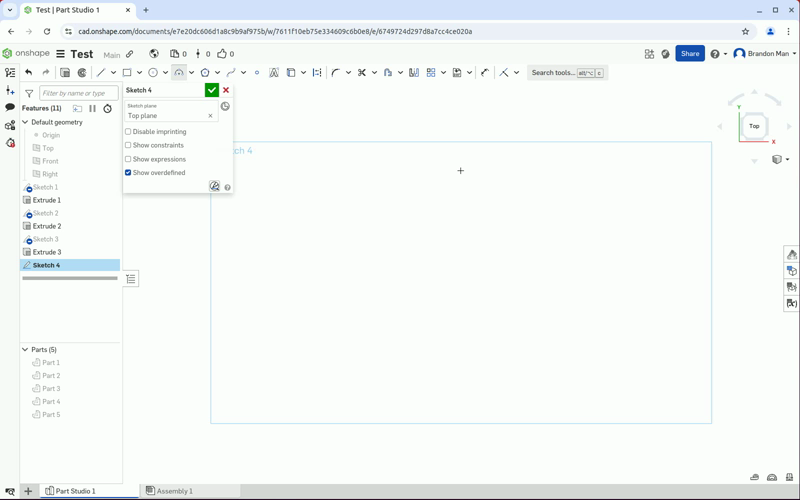
key_up(shift)
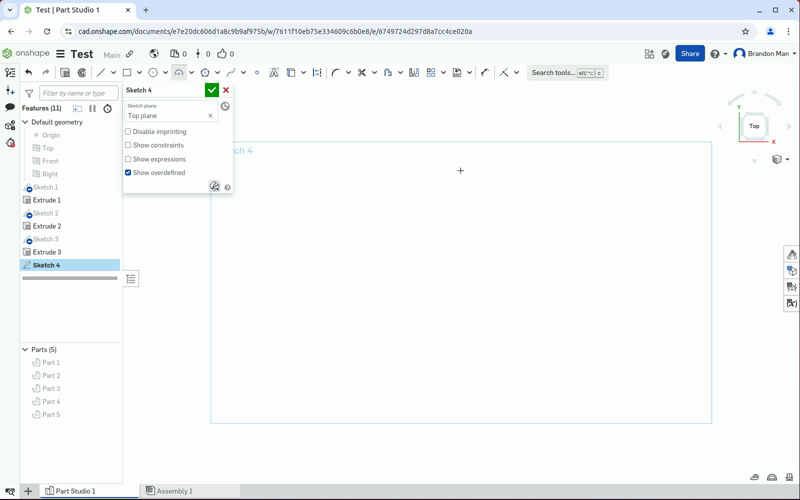
key_down(shift)
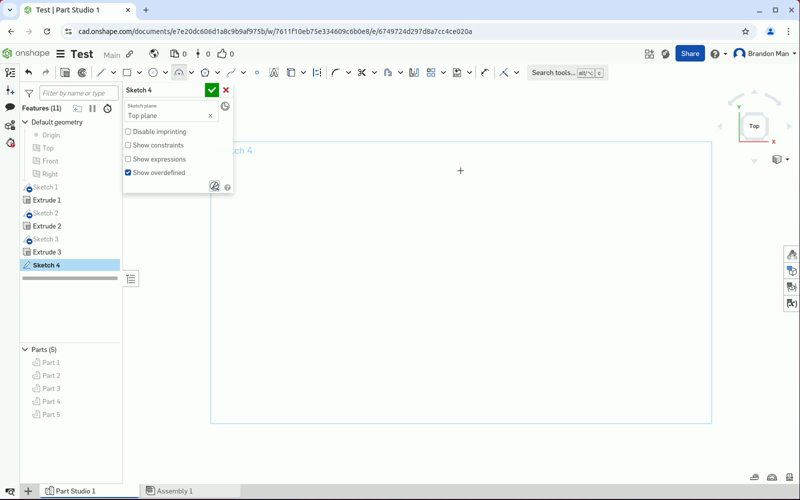
mouse_move(548, 211)
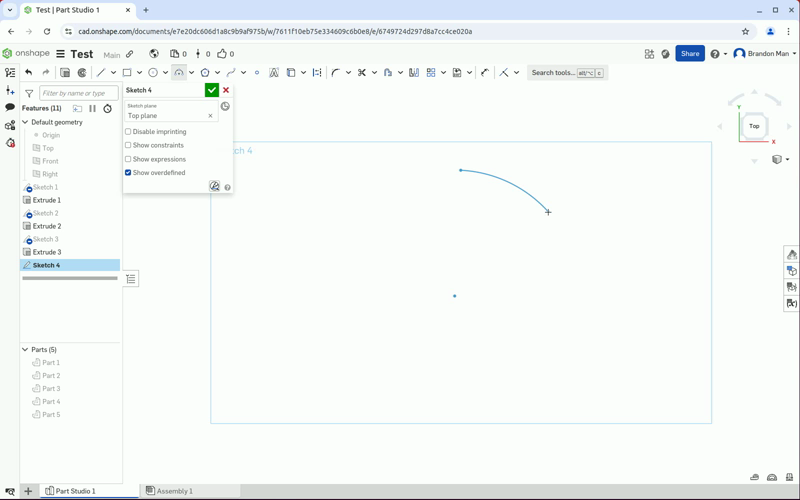
click(548, 211)
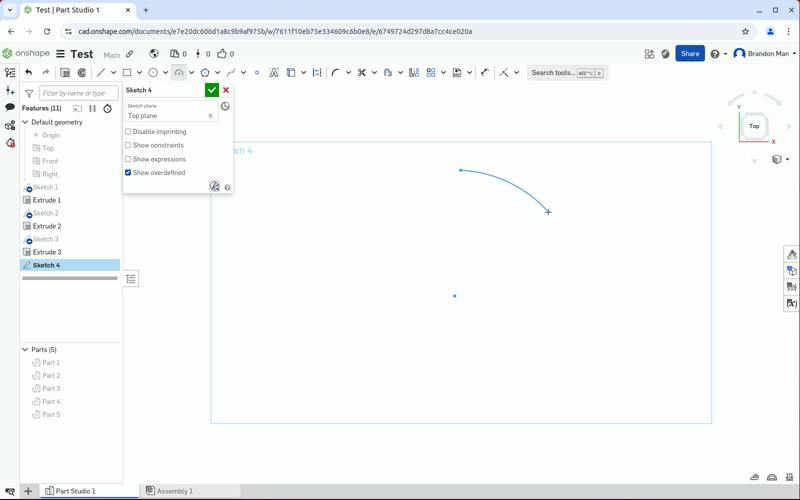
mouse_move(509, 181)
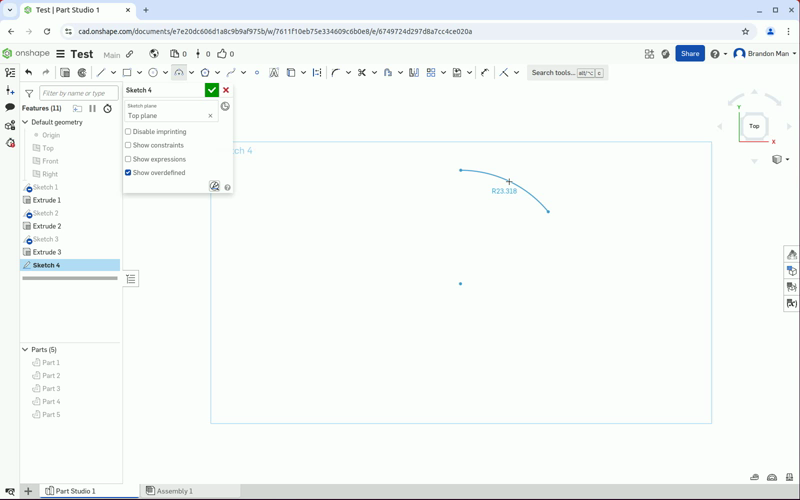
click(509, 181)
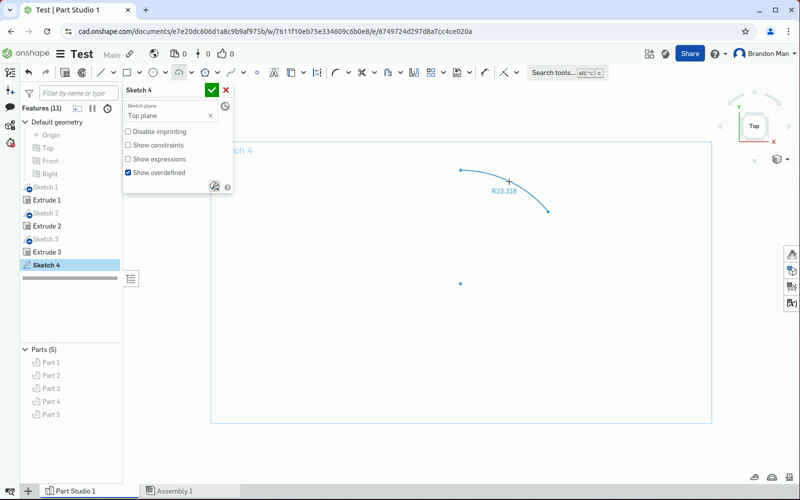
key_up(shift)
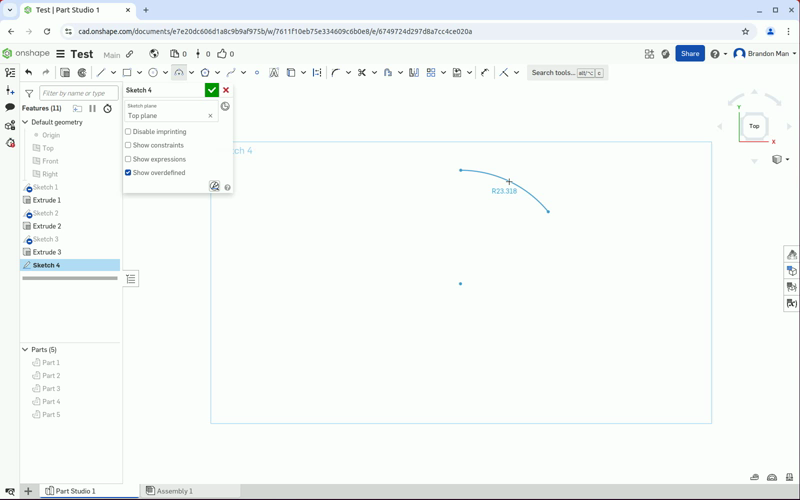
mouse_move(548, 211)
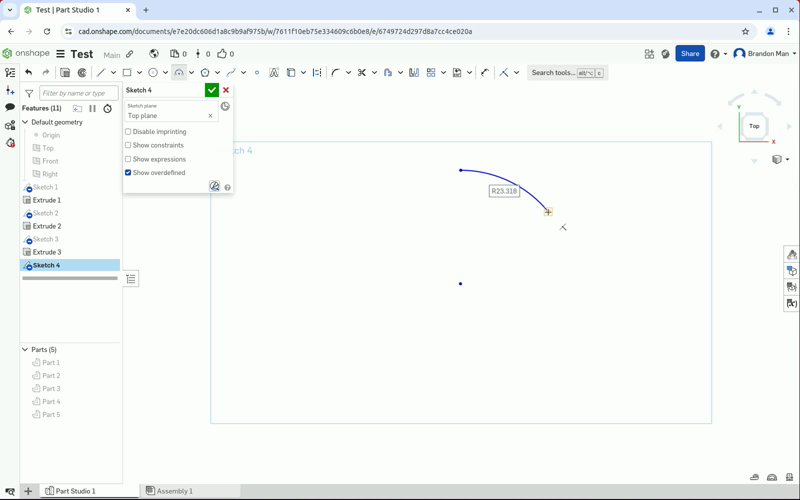
click(548, 211)
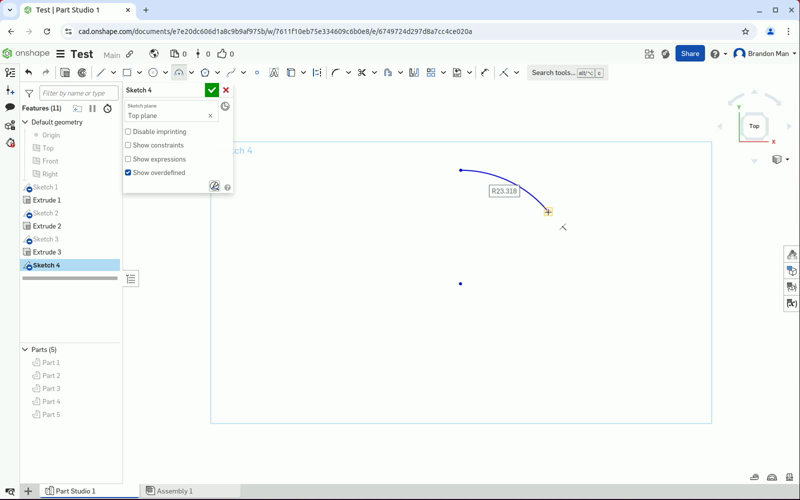
key_down(shift)
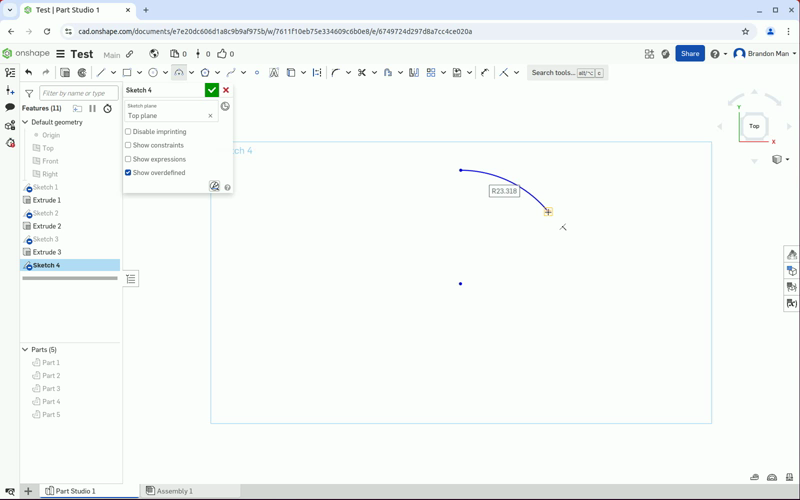
mouse_move(569, 194)
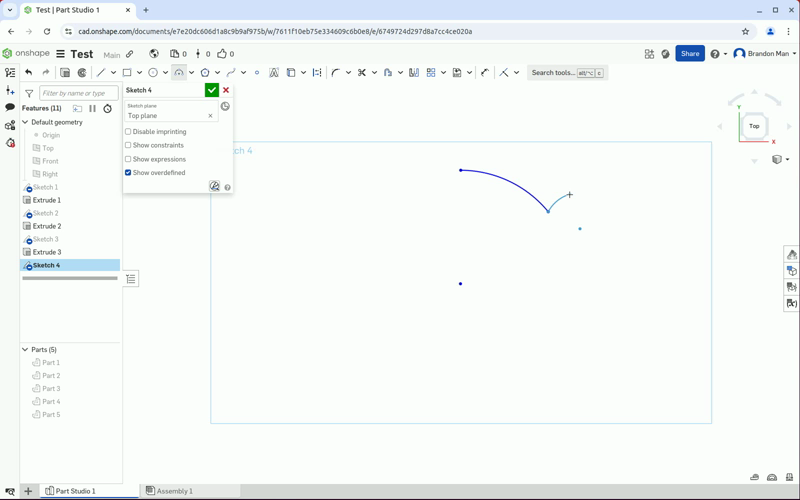
click(569, 194)
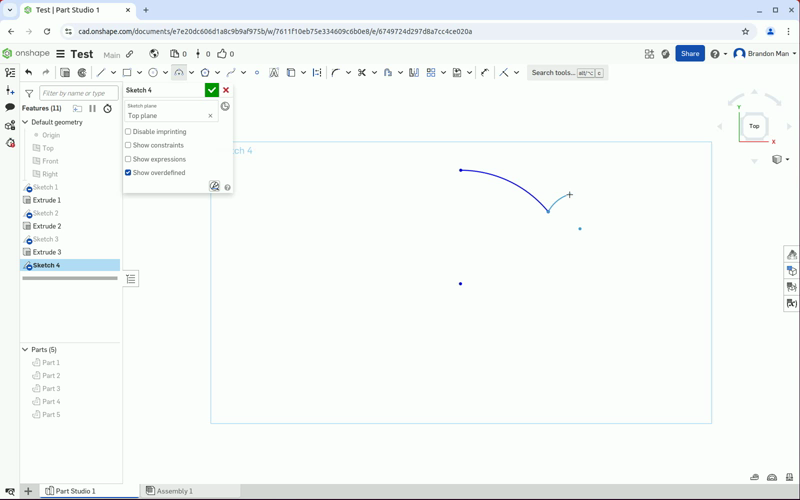
mouse_move(550, 192)
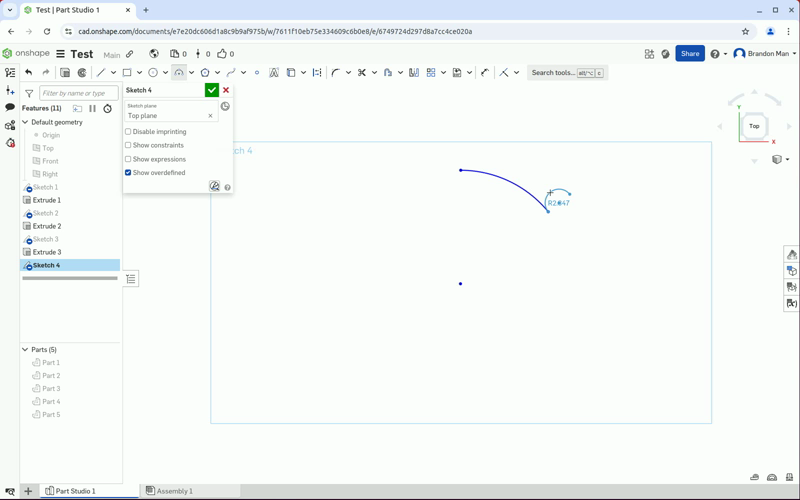
click(550, 192)
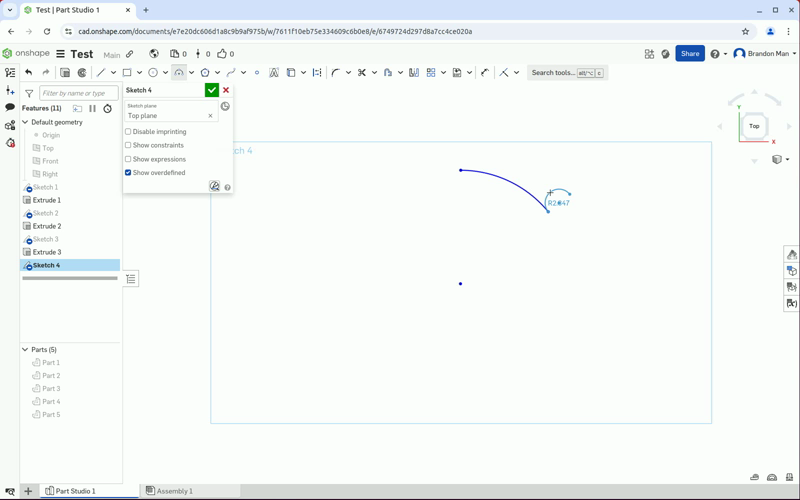
key_up(shift)
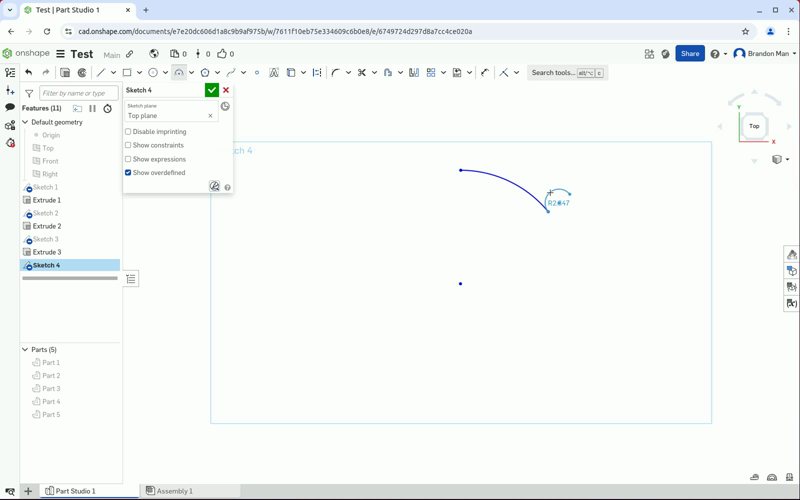
mouse_move(569, 194)
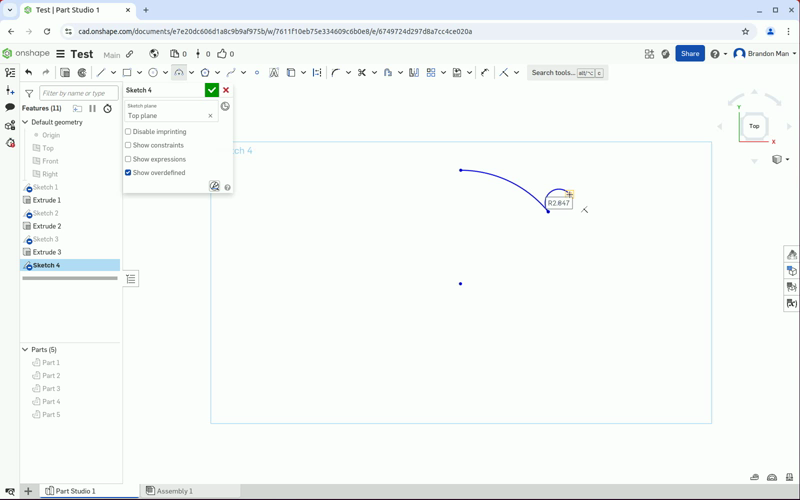
click(569, 194)
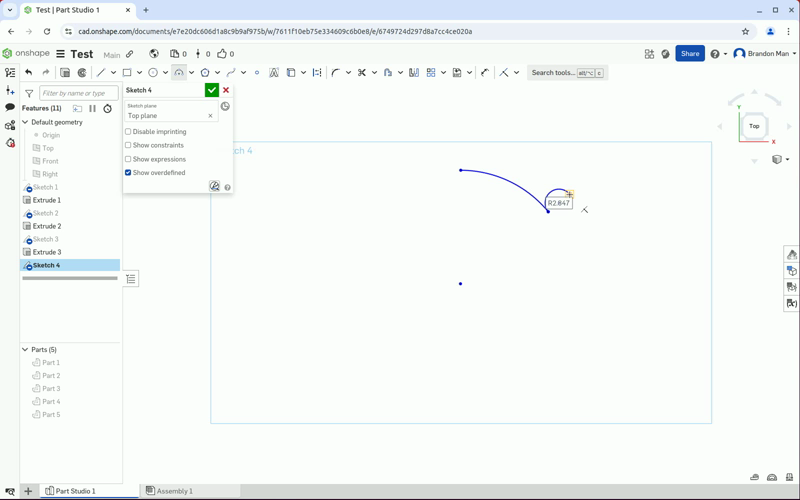
key_down(shift)
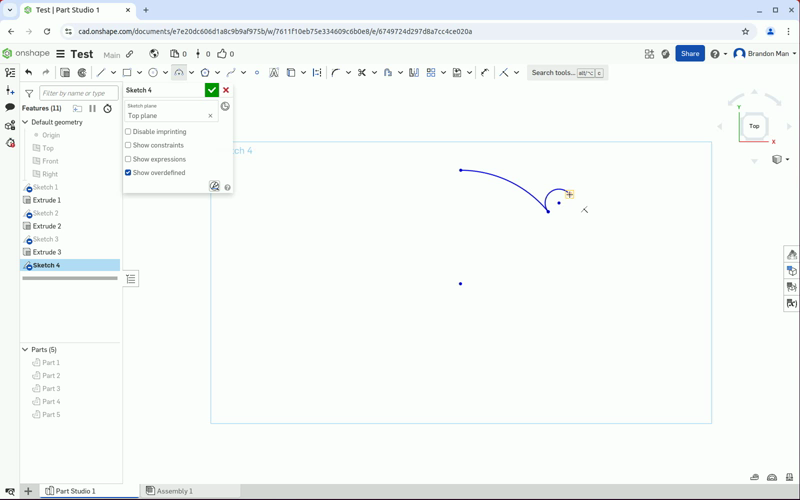
mouse_move(544, 170)
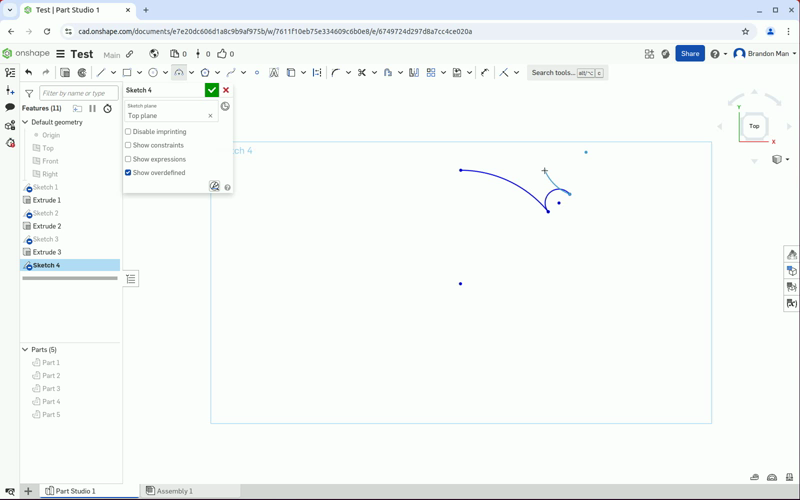
click(544, 170)
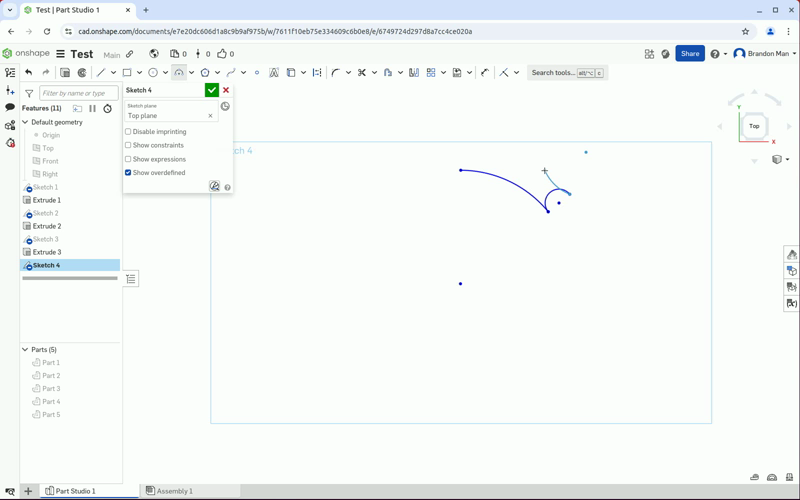
mouse_move(558, 181)
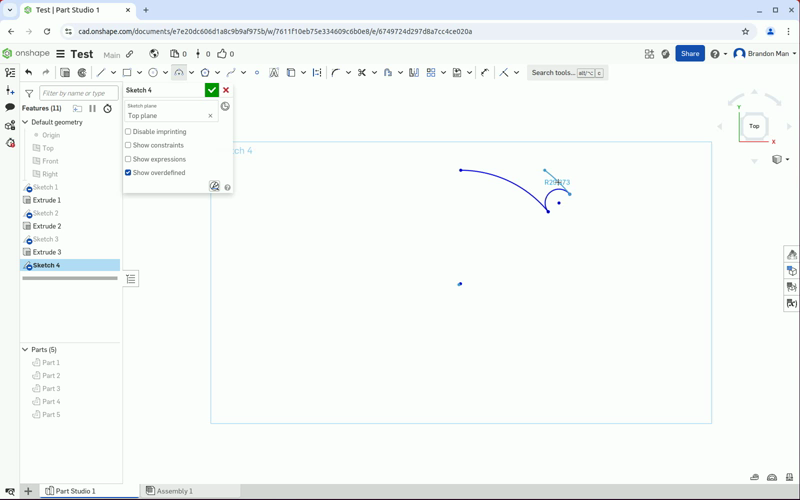
click(558, 181)
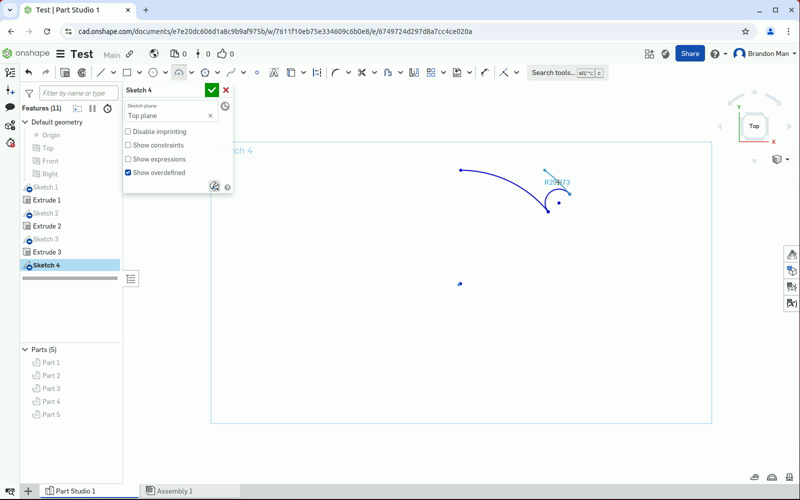
key_up(shift)
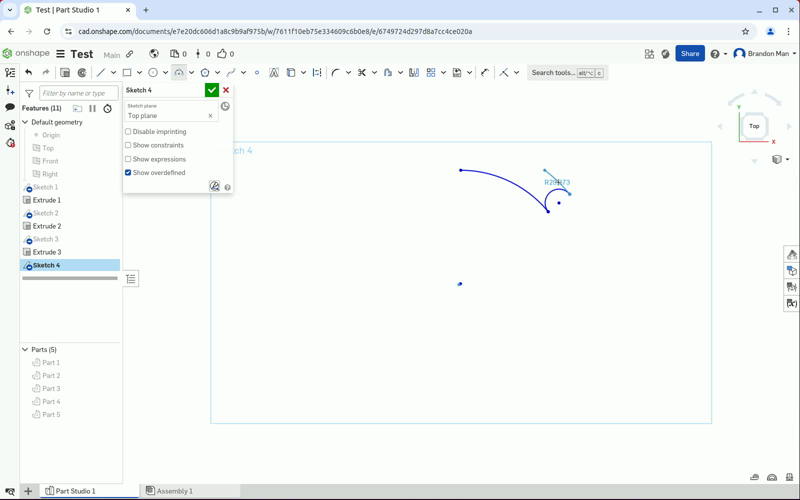
key(esc)
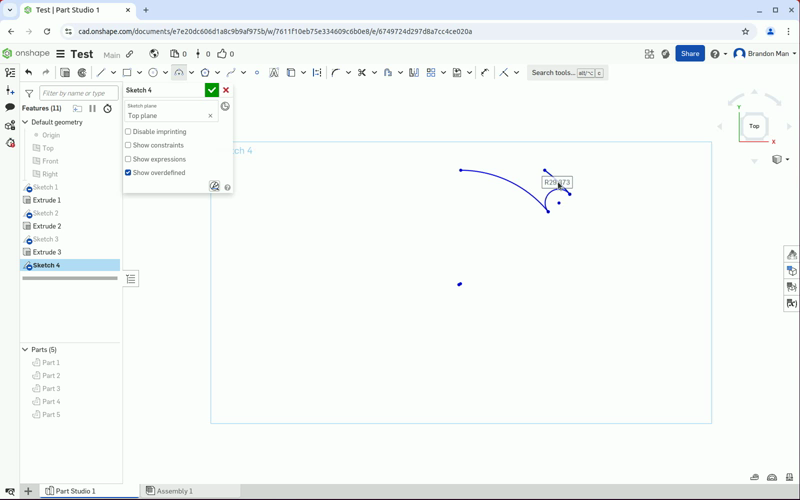
key(l)
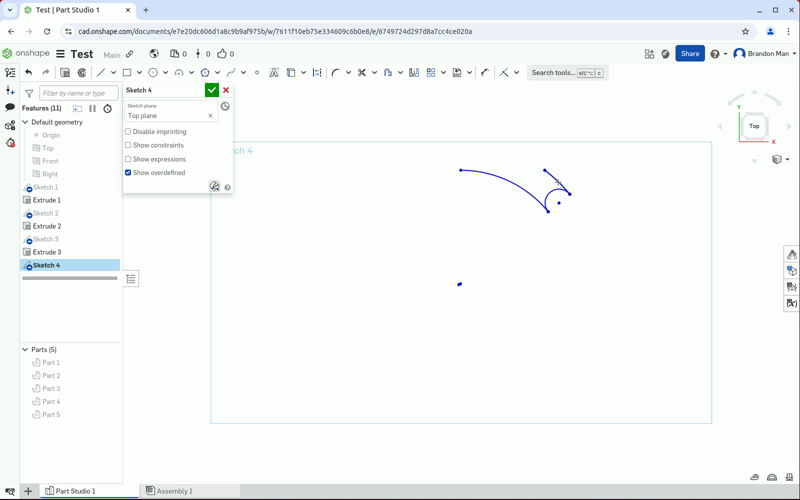
mouse_move(544, 170)
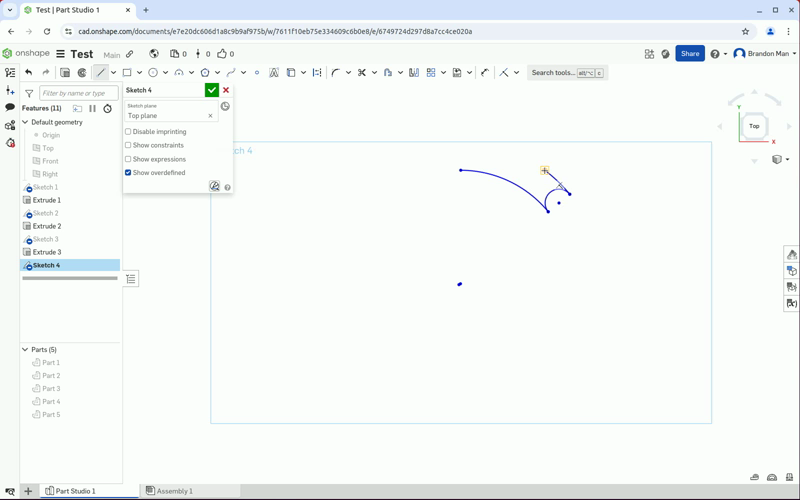
click(544, 170)
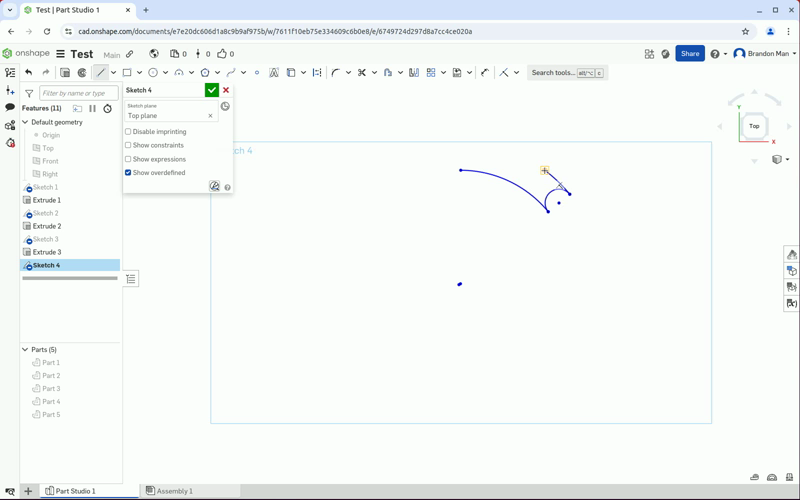
key_down(shift)
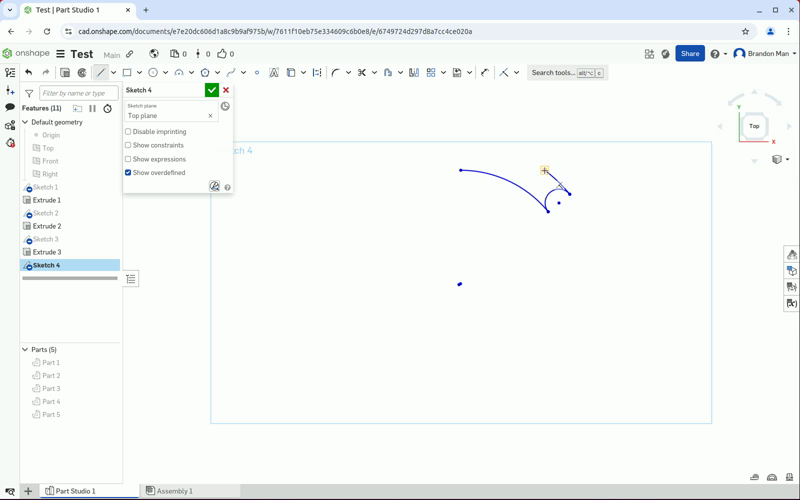
mouse_move(460, 170)
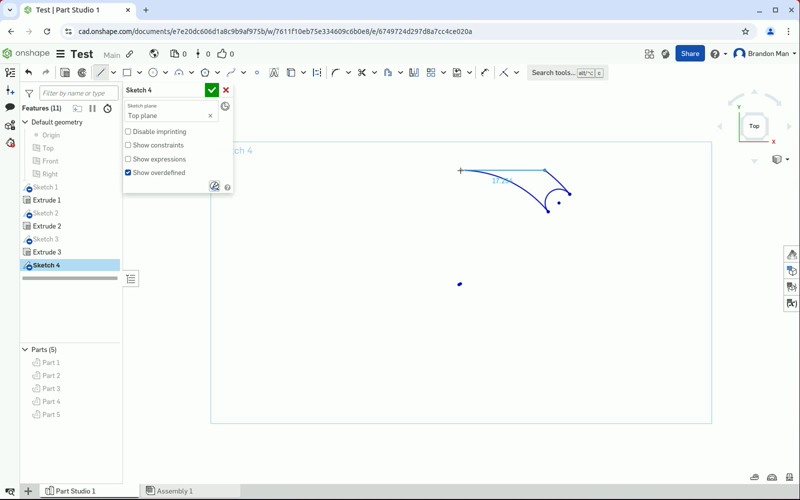
key_up(shift)
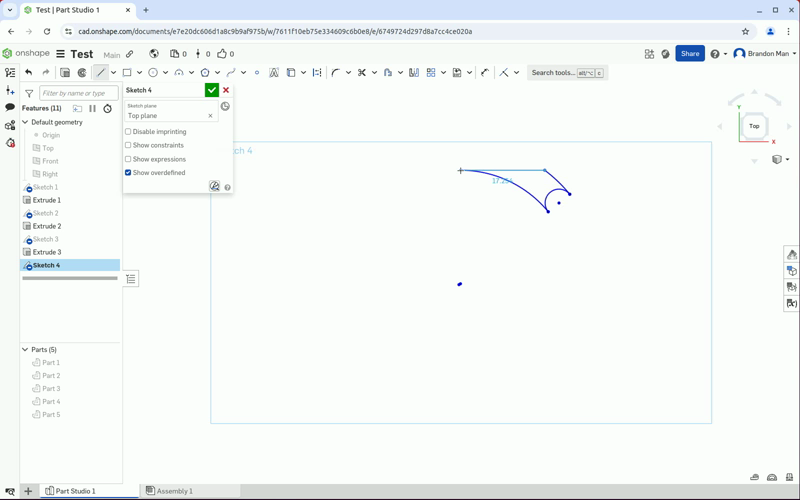
click(460, 170)
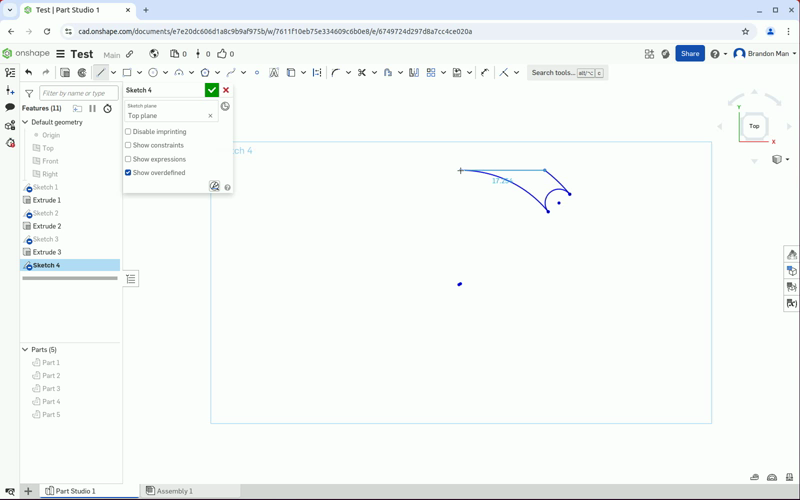
key(esc)
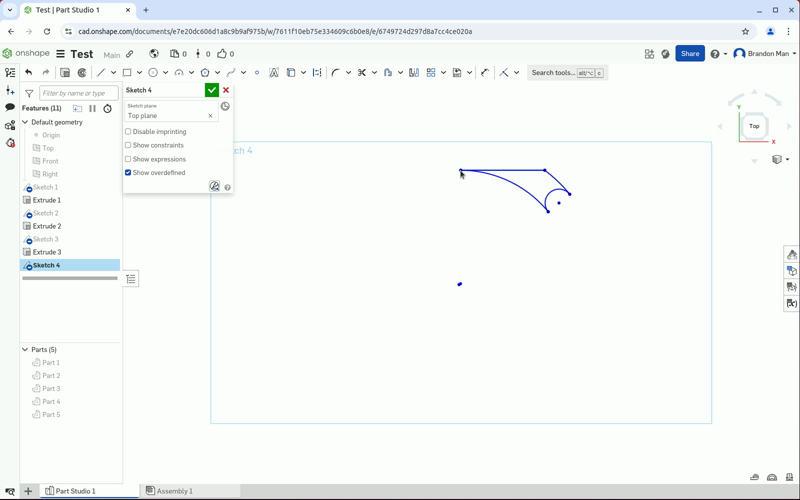
mouse_move(553, 183)
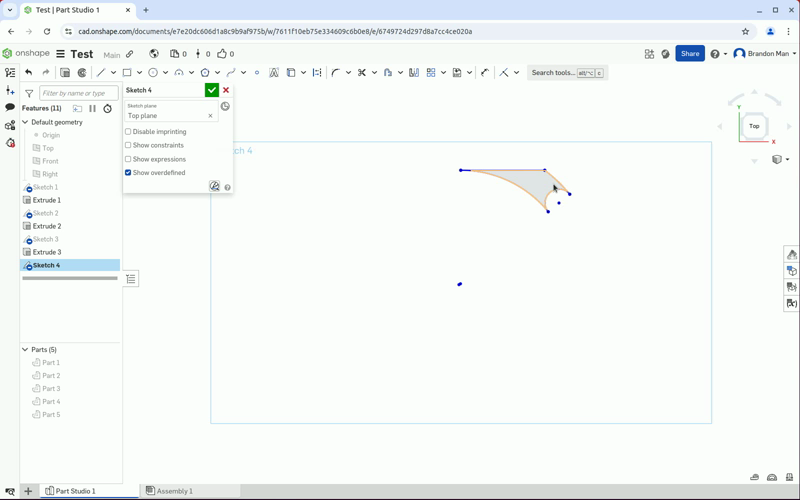
scroll(6)
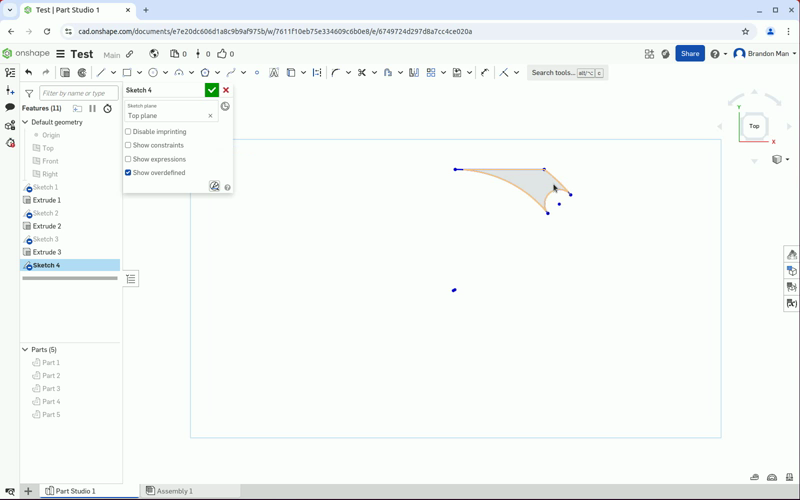
scroll(6)
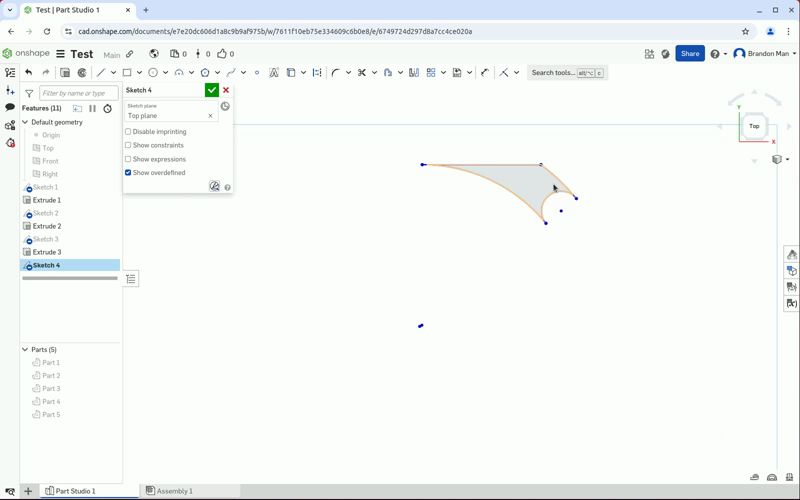
scroll(6)
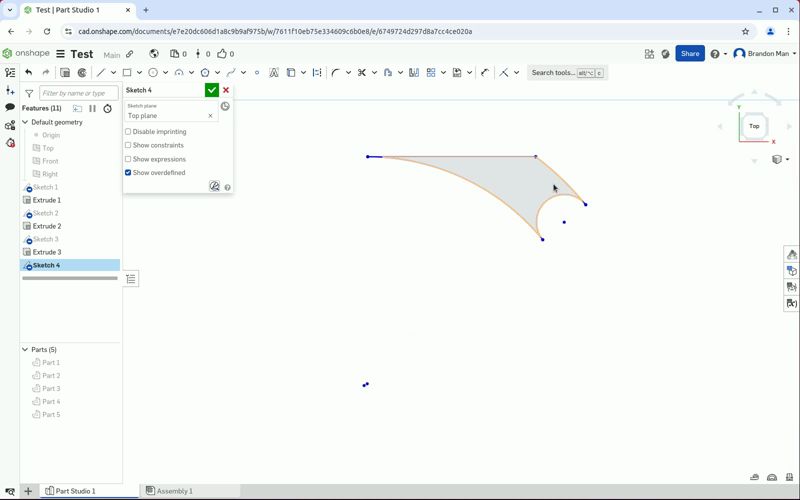
scroll(6)
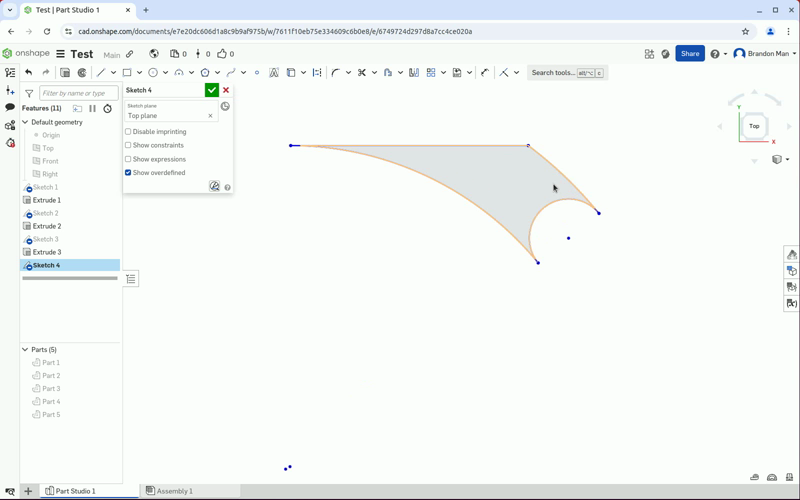
scroll(6)
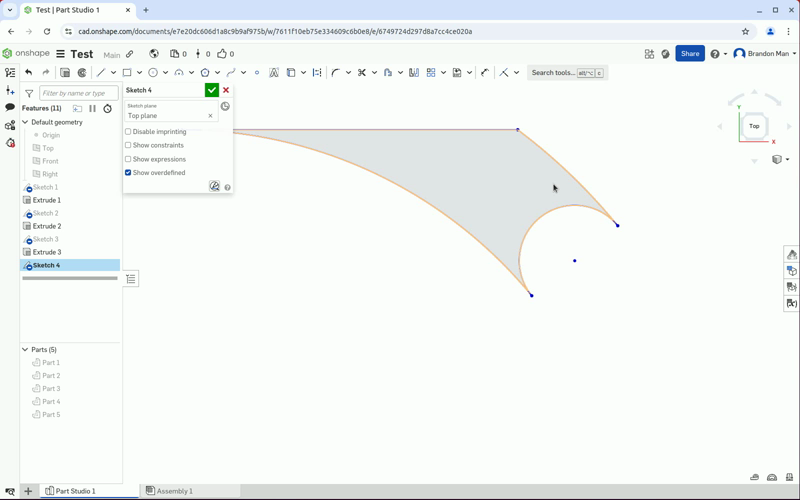
scroll(6)
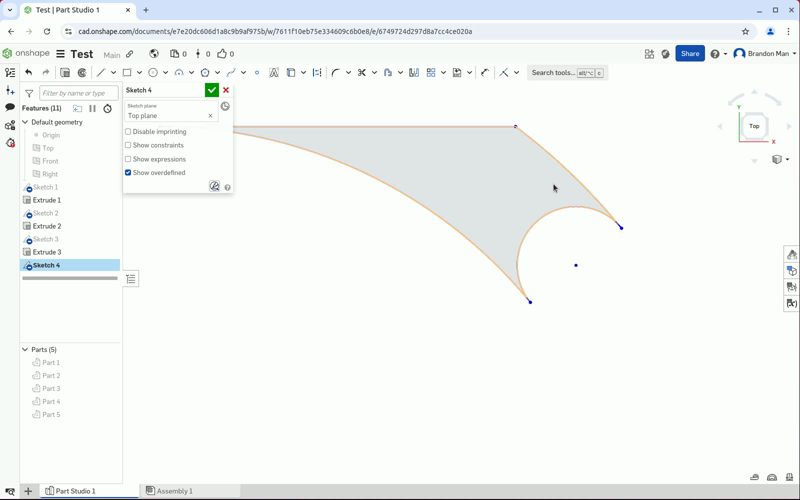
scroll(6)
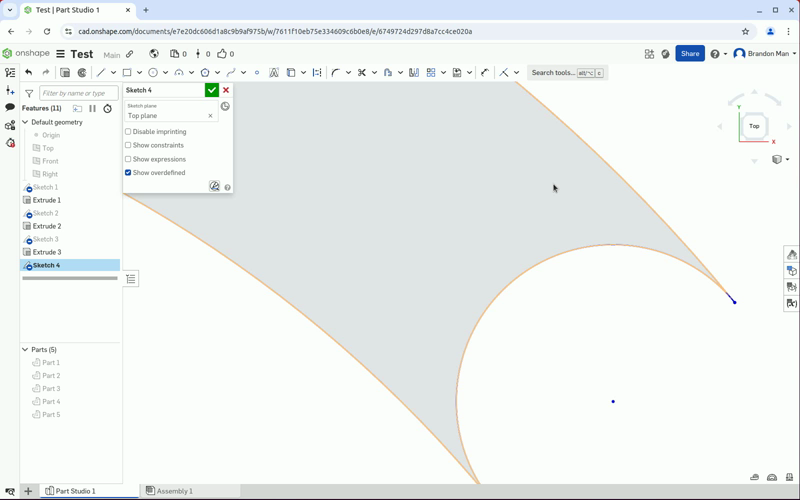
click(553, 183)
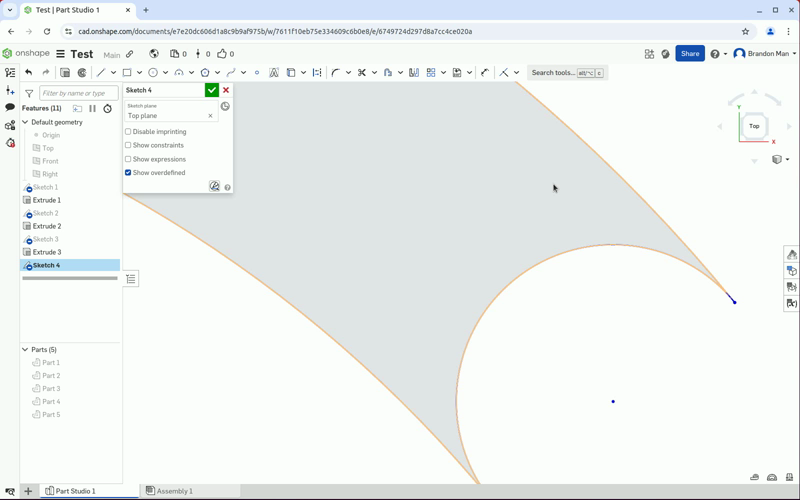
scroll(-6)
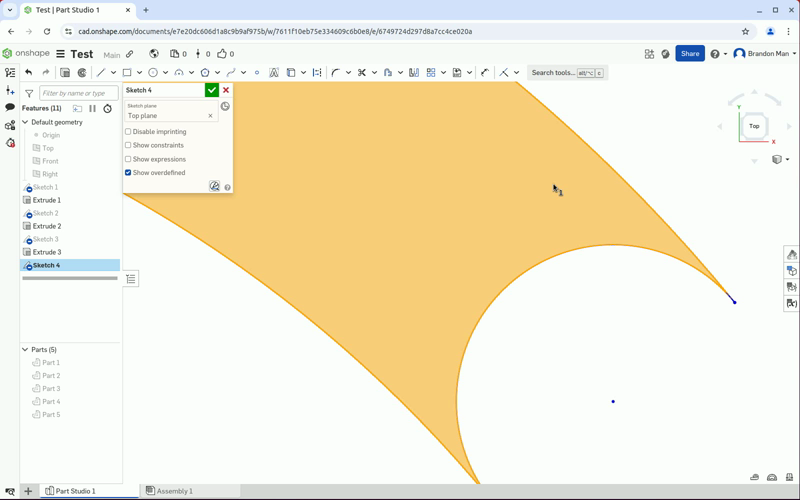
scroll(-6)
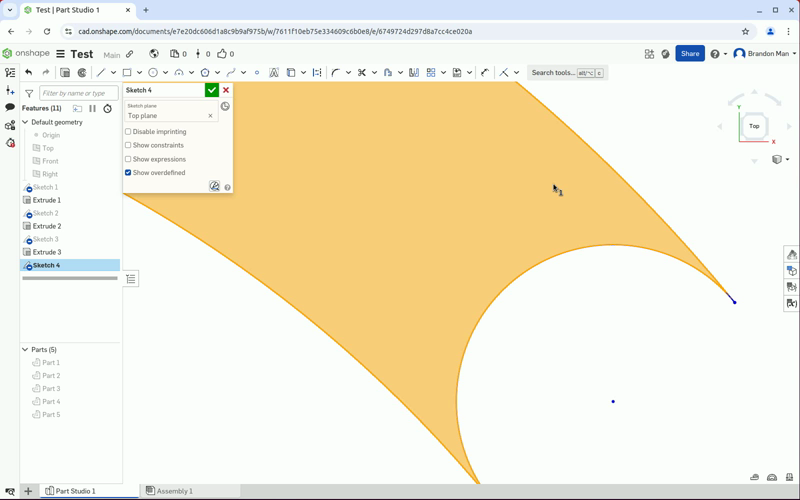
scroll(-6)
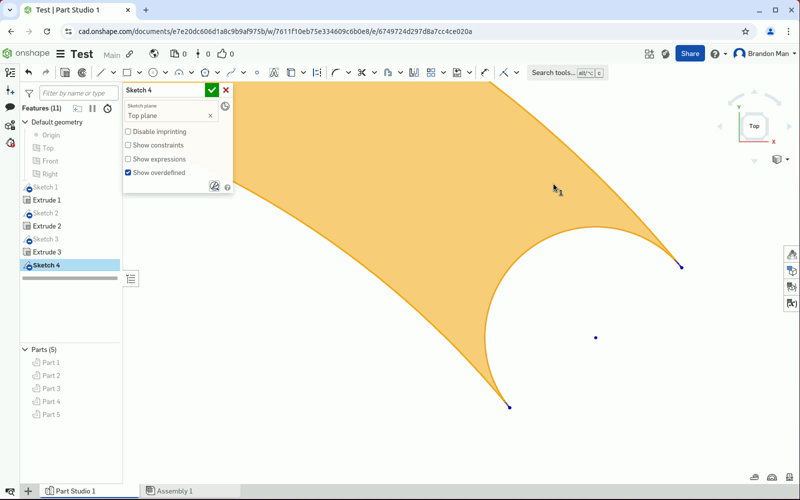
scroll(-6)
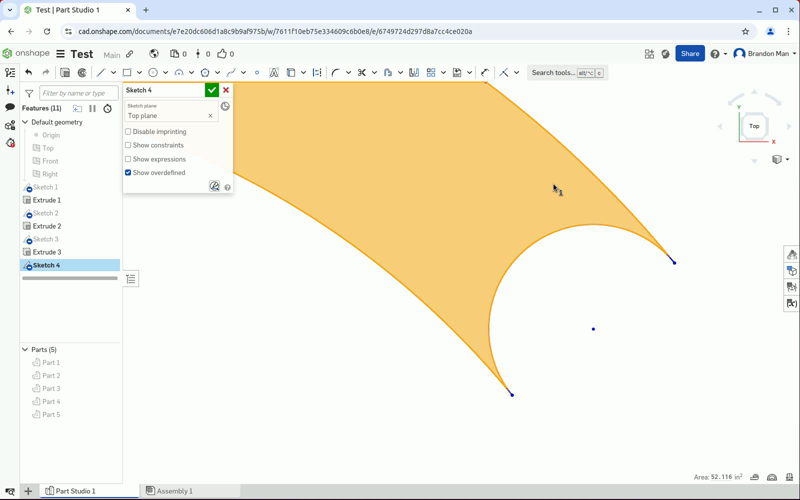
scroll(-6)
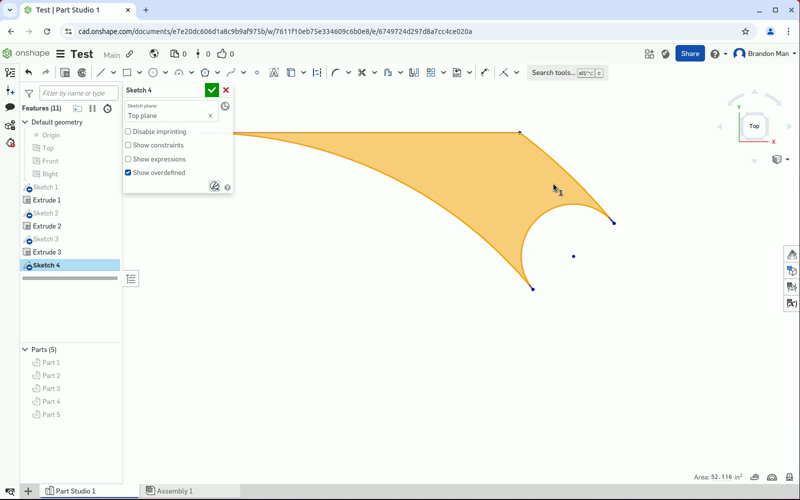
scroll(-6)
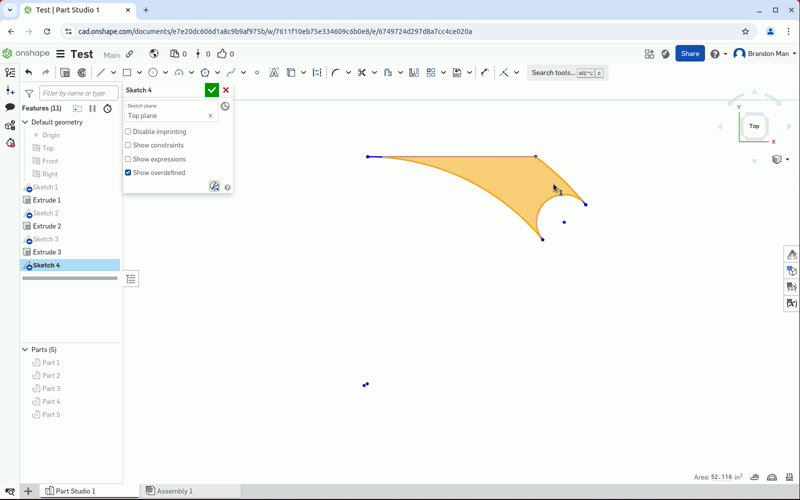
scroll(-6)
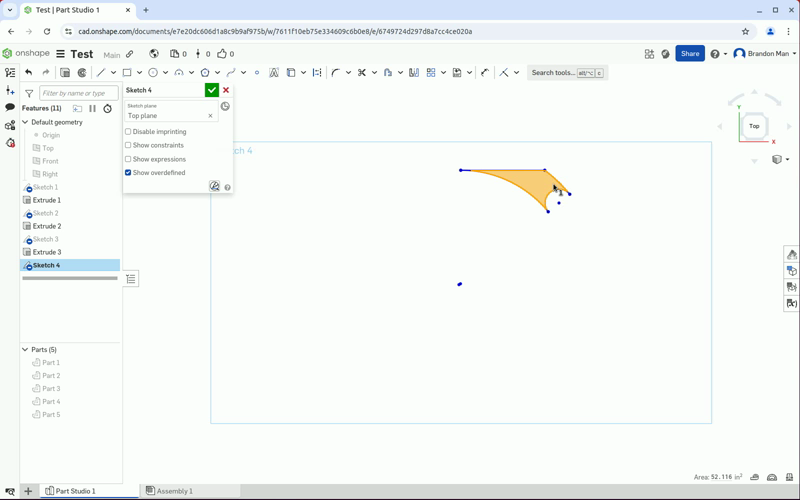
mouse_move(73, 352)
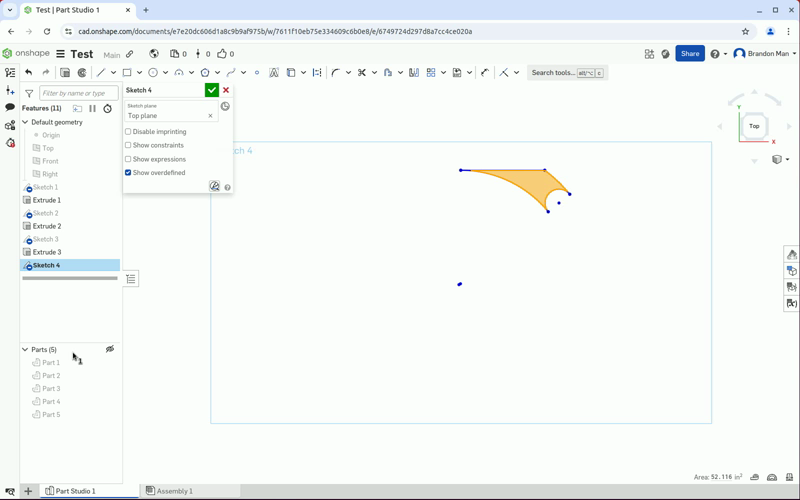
key(shift+y)
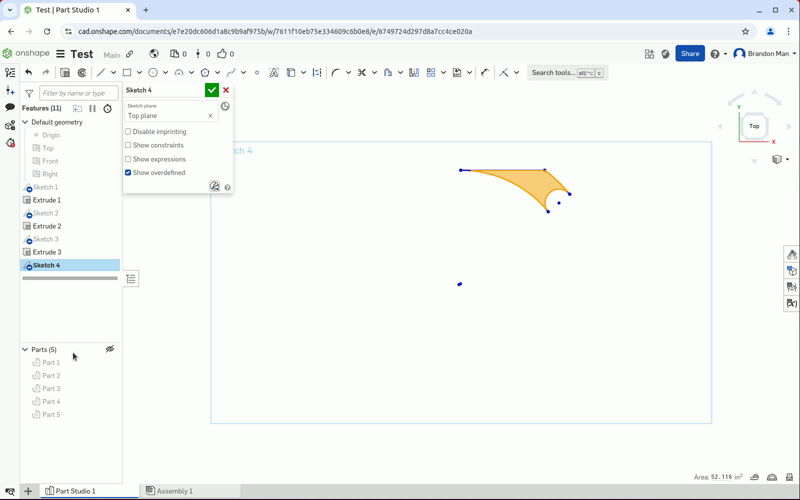
key(shift+e)
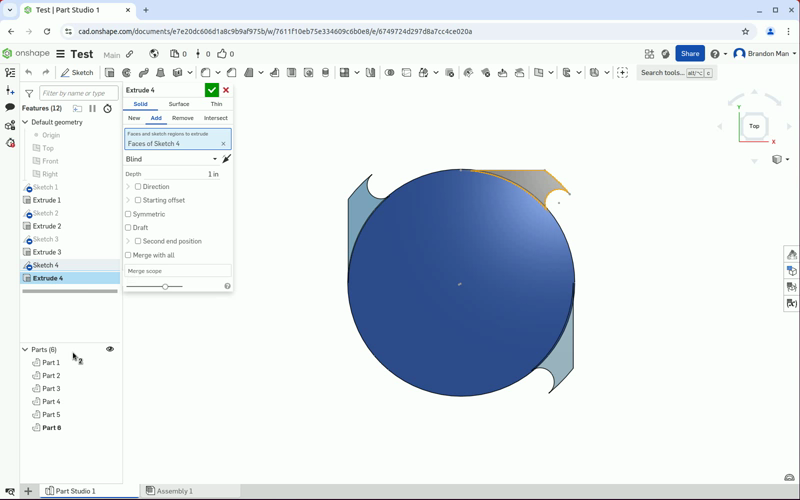
mouse_move(143, 106)
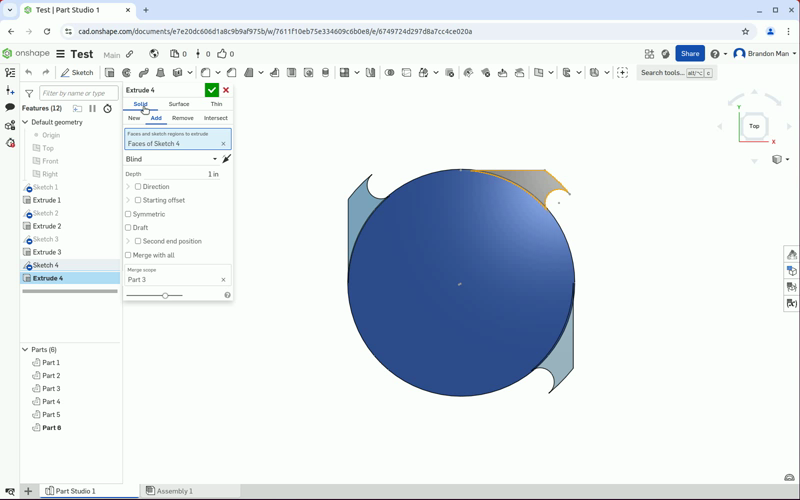
click(143, 106)
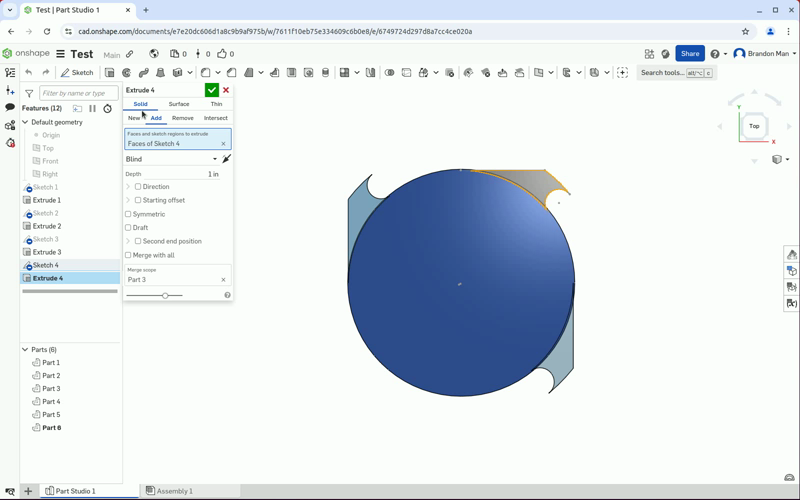
mouse_move(137, 120)
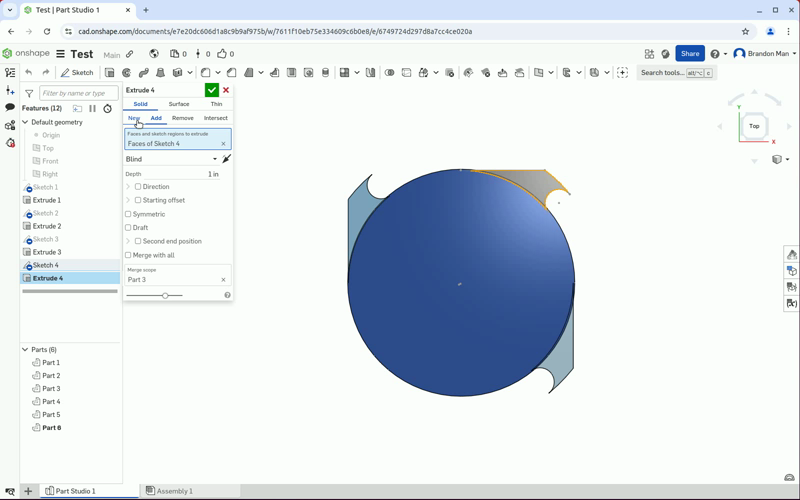
click(137, 120)
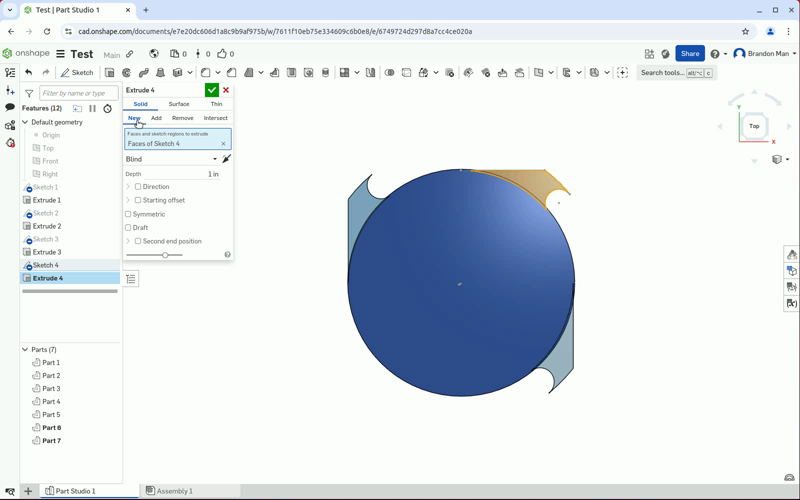
key(tab, 4)
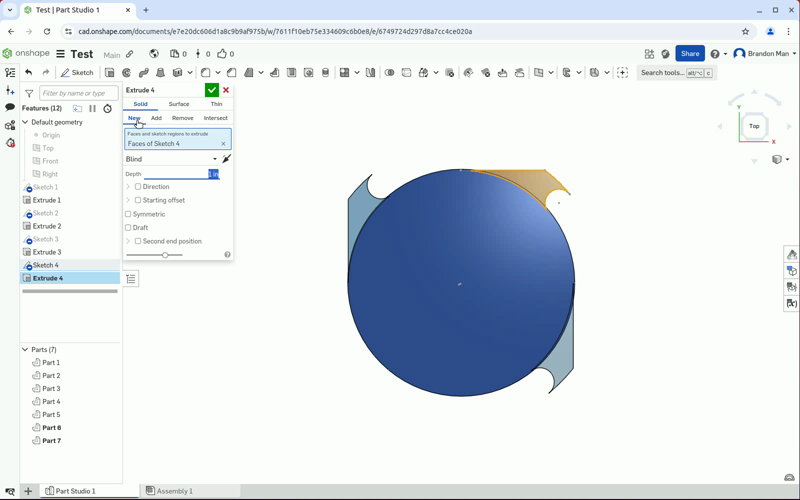
text(5.777)
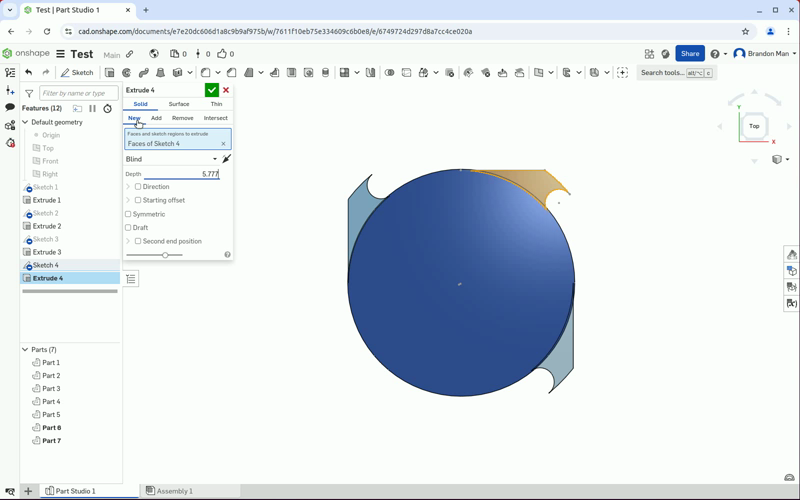
key(enter)
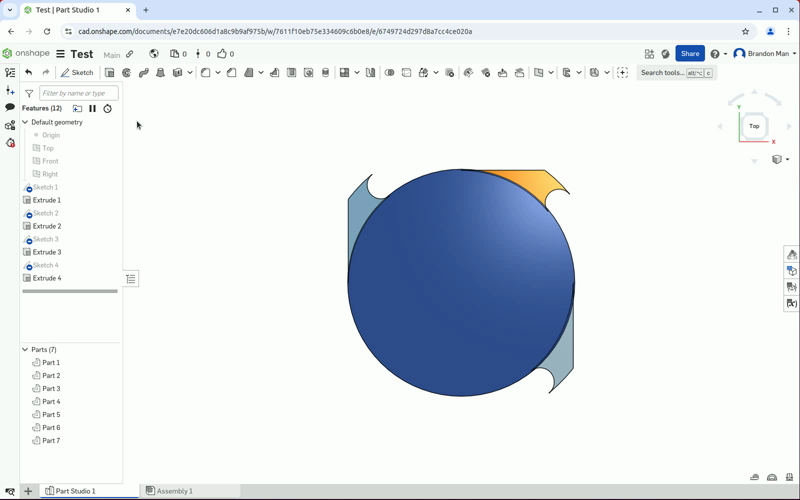
key(shift+h)
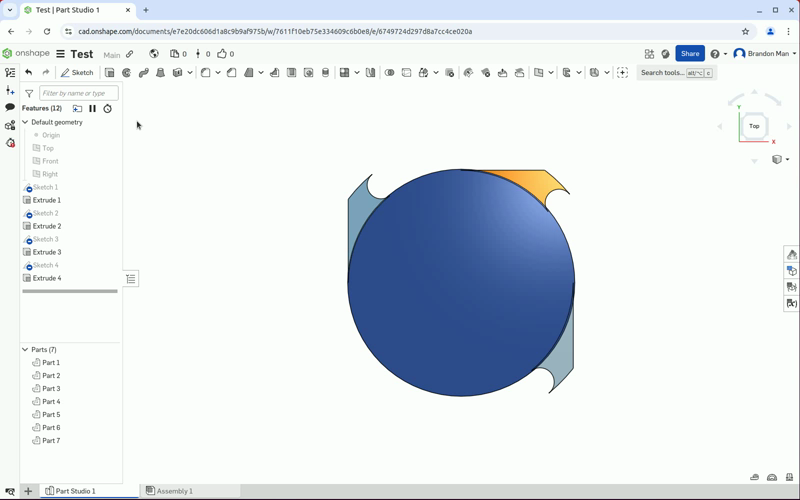
key(shift+h)
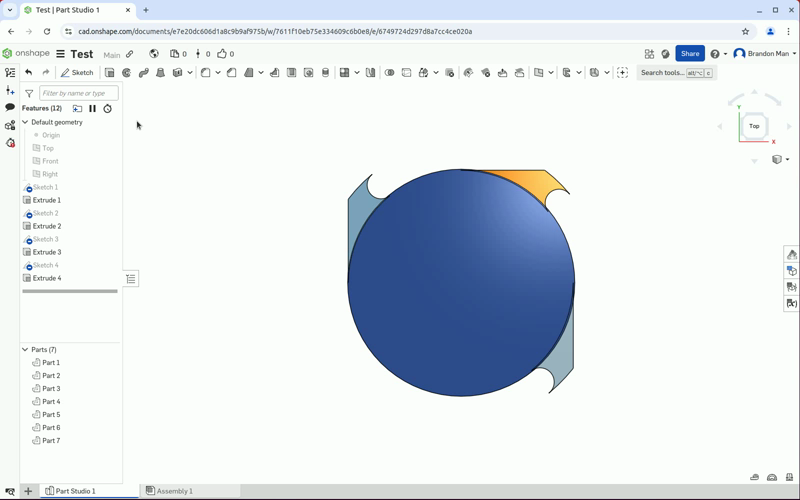
mouse_move(73, 189)
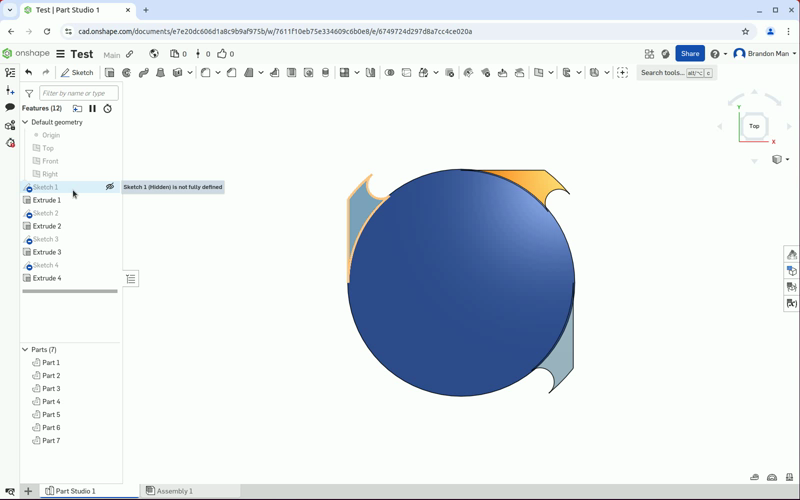
click(73, 189)
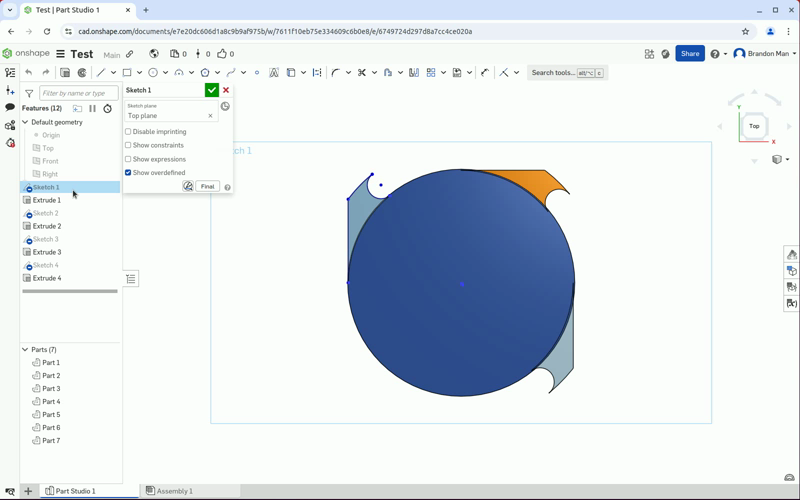
mouse_move(229, 92)
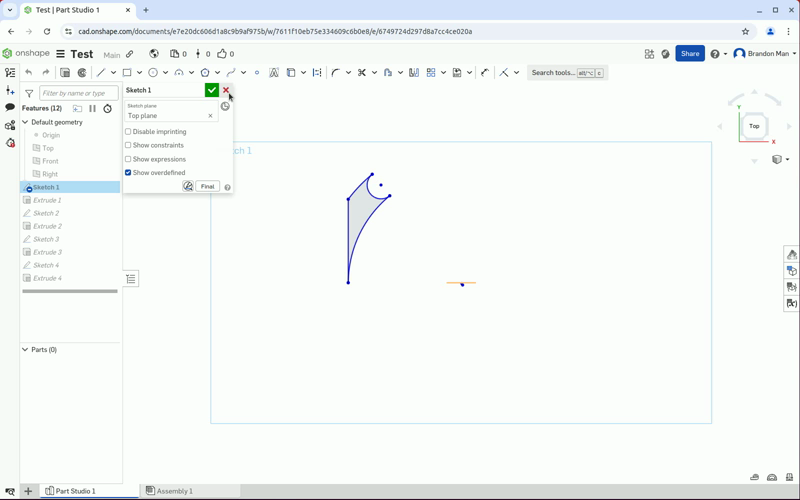
click(229, 92)
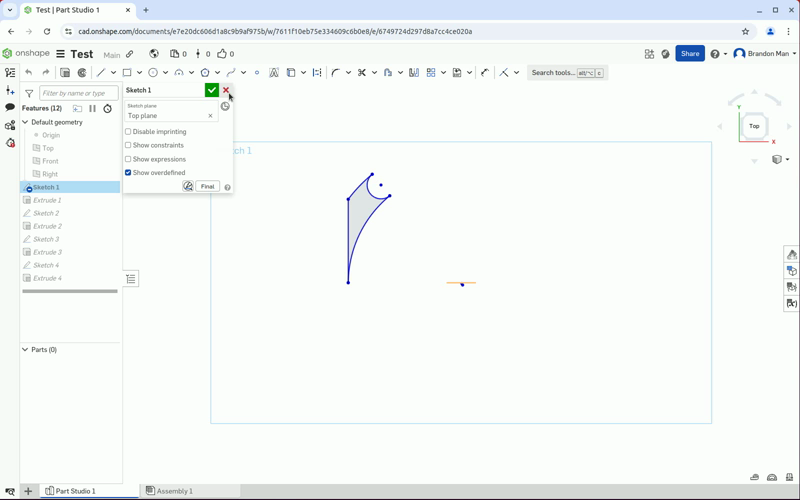
key(shift+s)
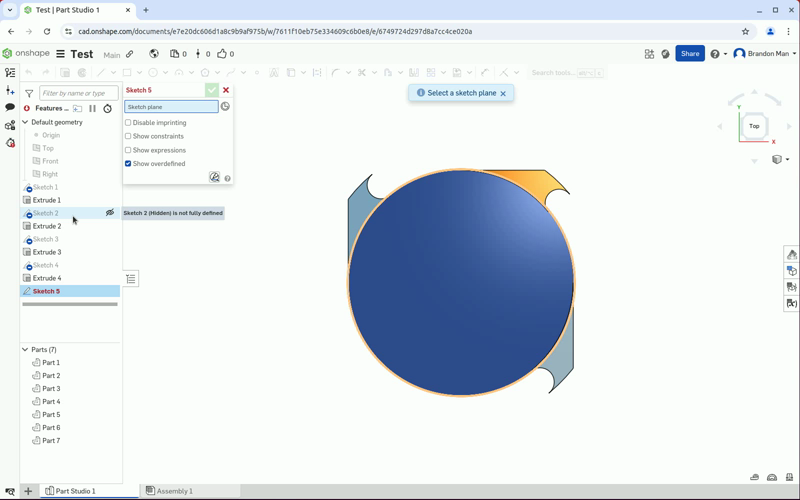
scroll(3)
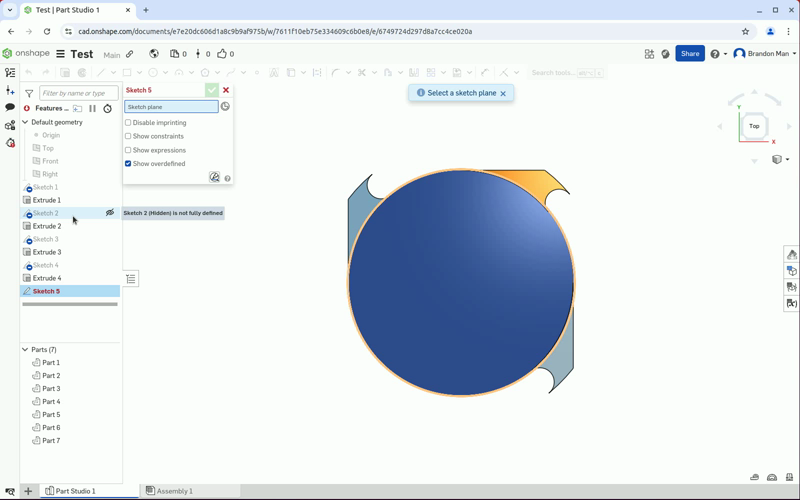
mouse_move(73, 150)
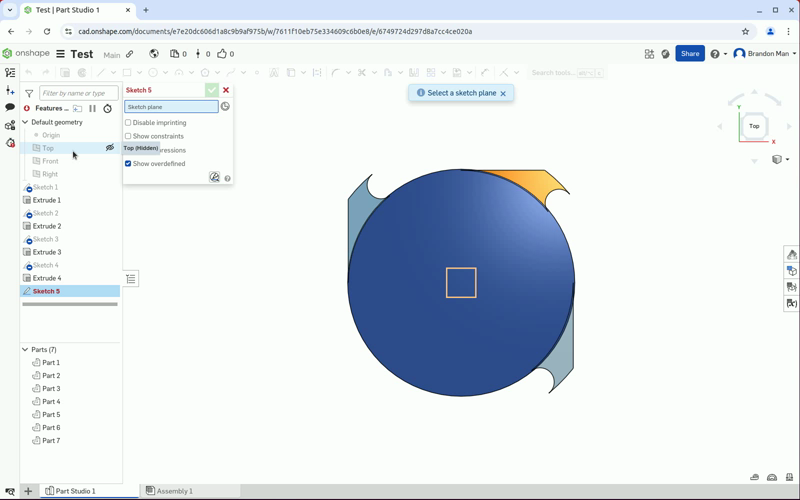
click(73, 150)
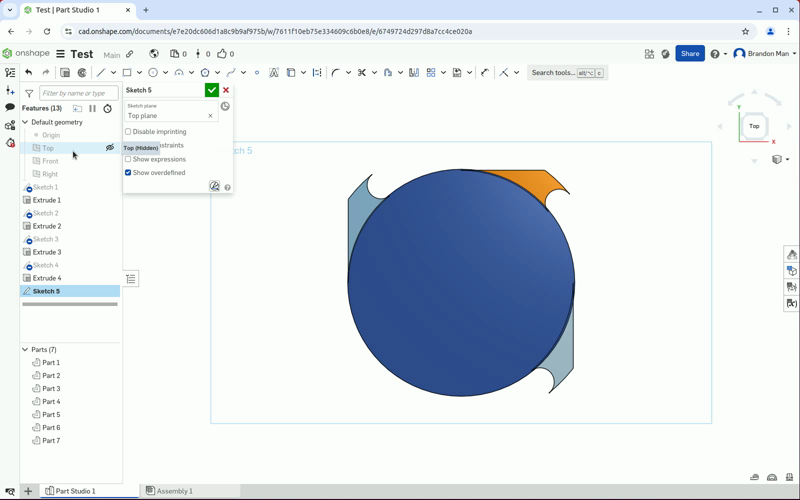
mouse_move(73, 352)
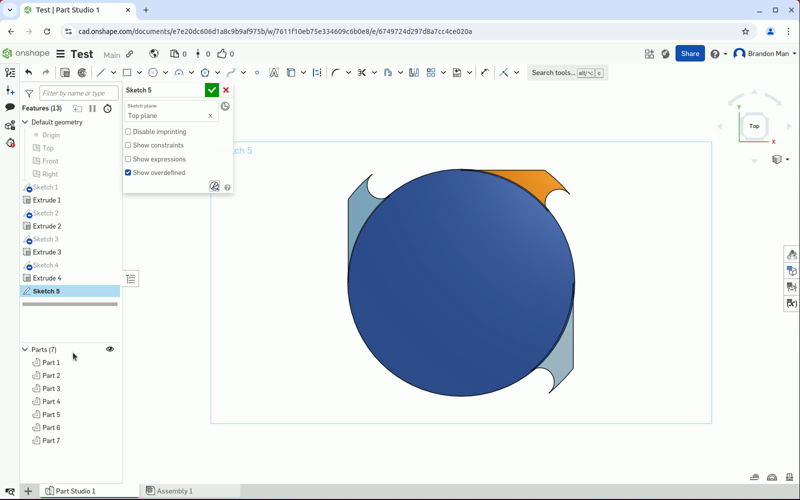
key(y)
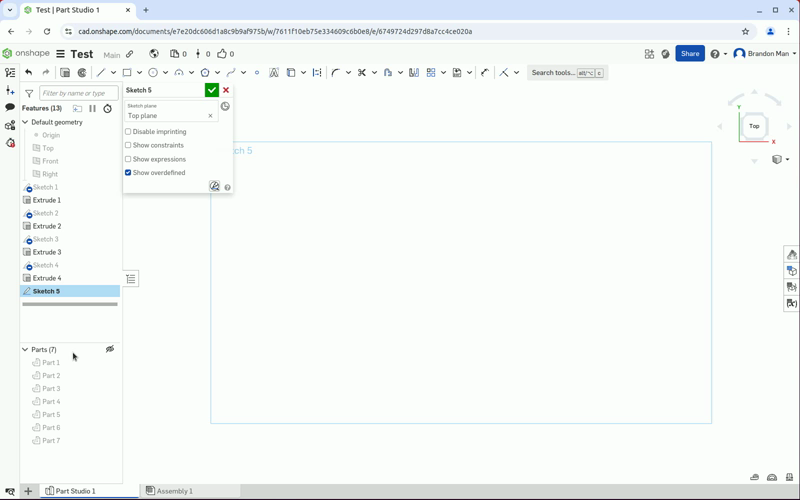
key(a)
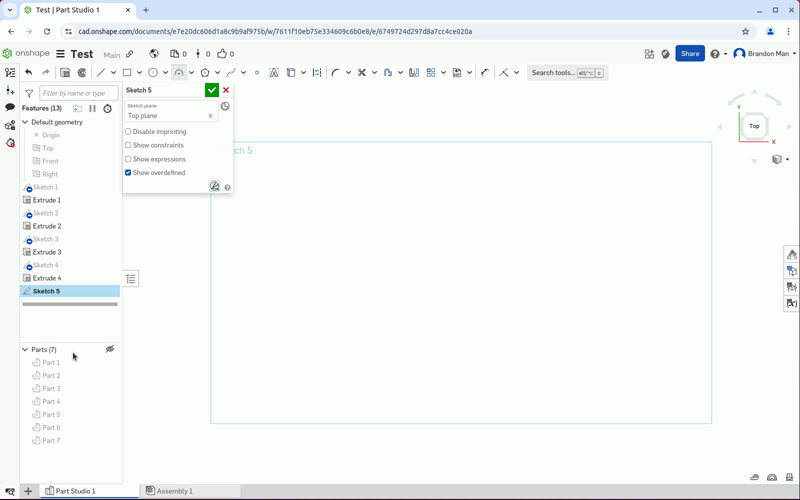
key_down(shift)
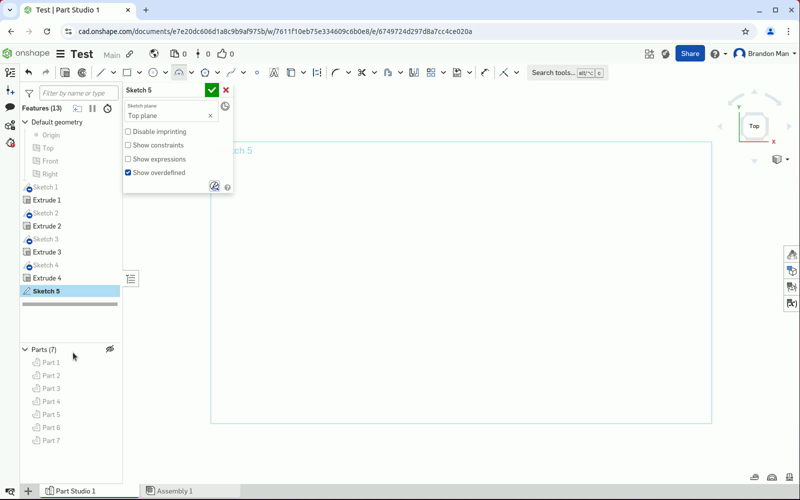
mouse_move(351, 370)
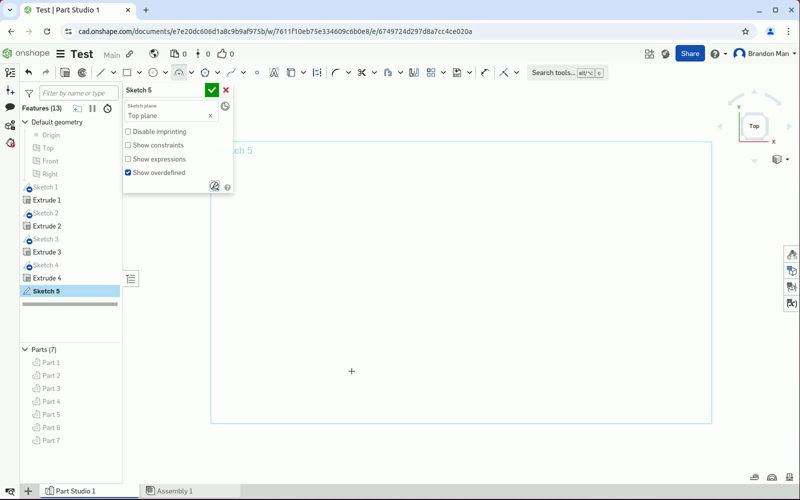
click(351, 370)
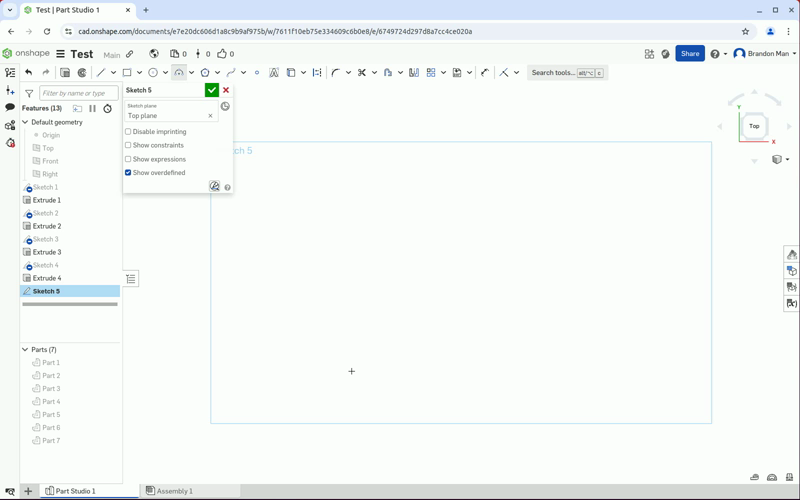
key_up(shift)
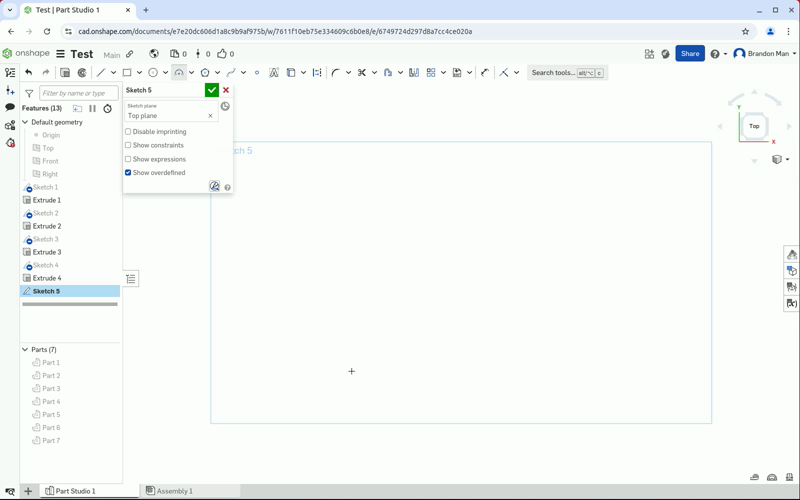
key_down(shift)
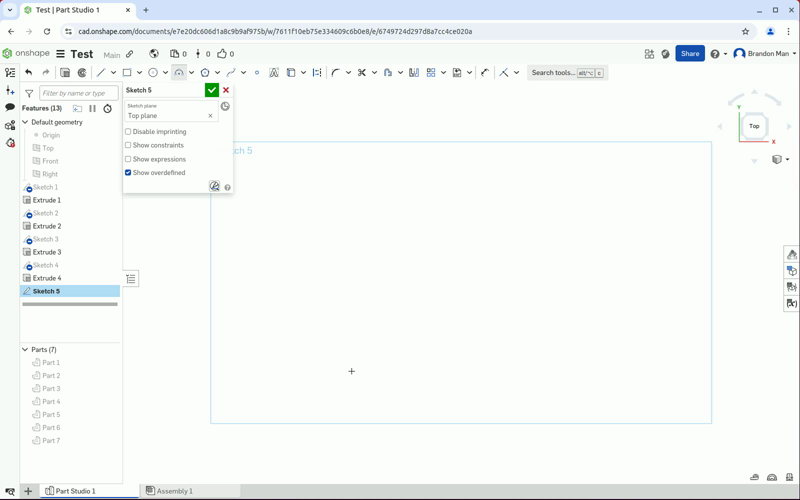
mouse_move(377, 394)
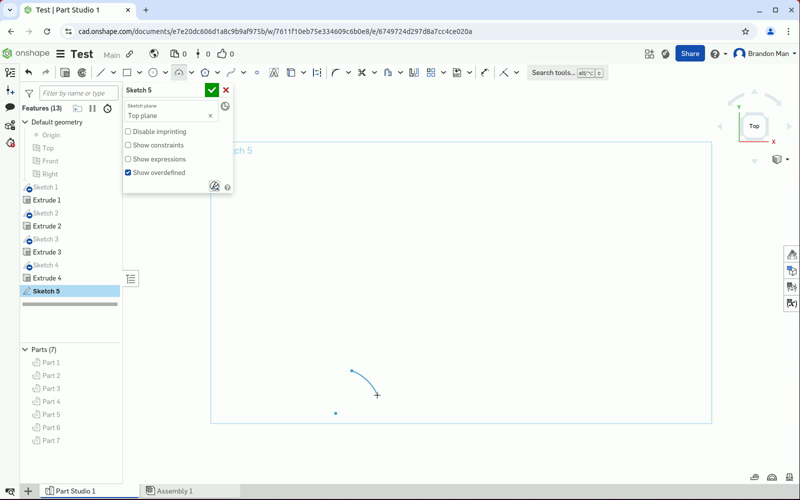
click(377, 394)
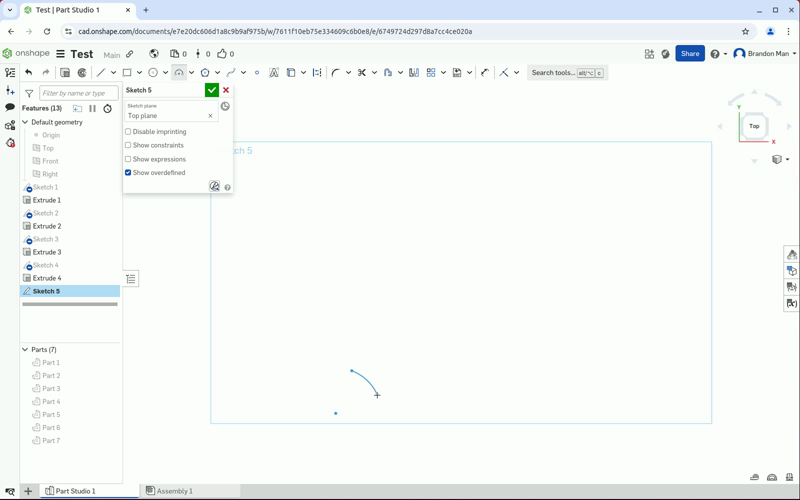
mouse_move(363, 383)
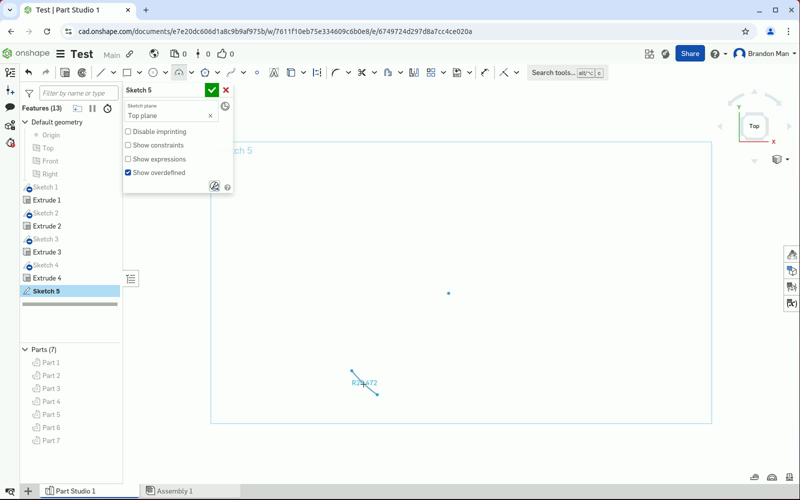
click(363, 383)
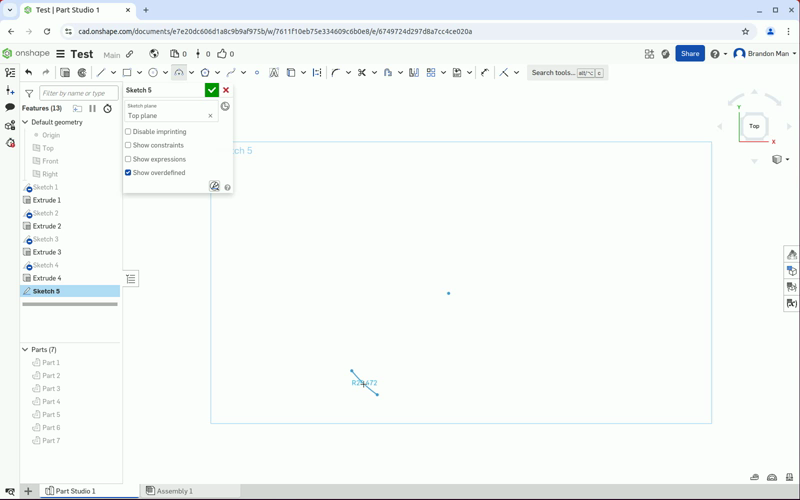
key_up(shift)
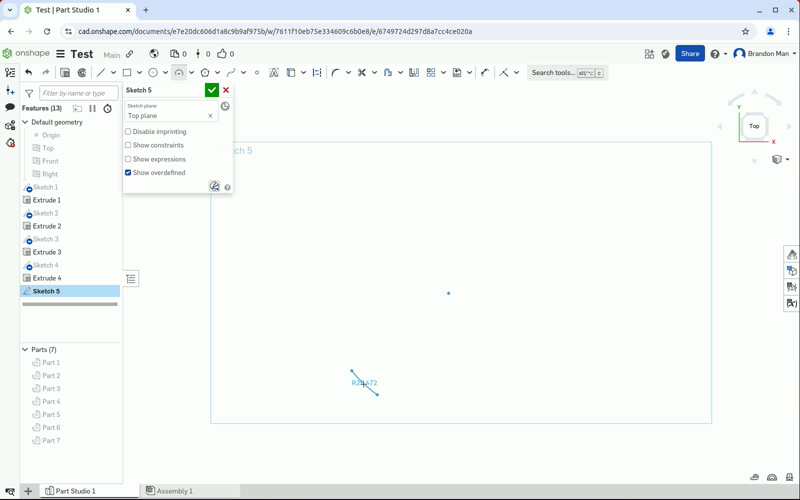
key(esc)
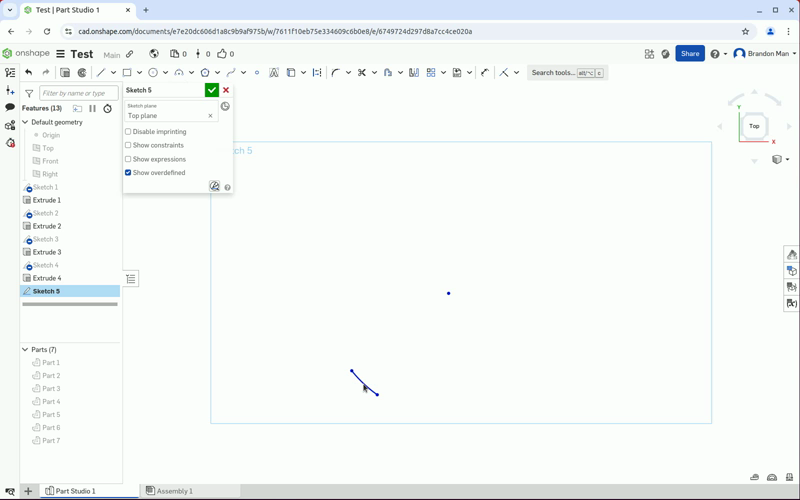
key(l)
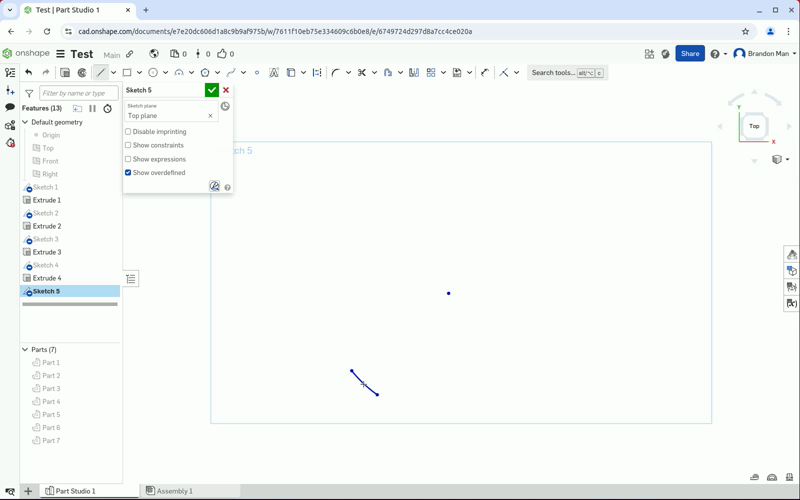
mouse_move(377, 394)
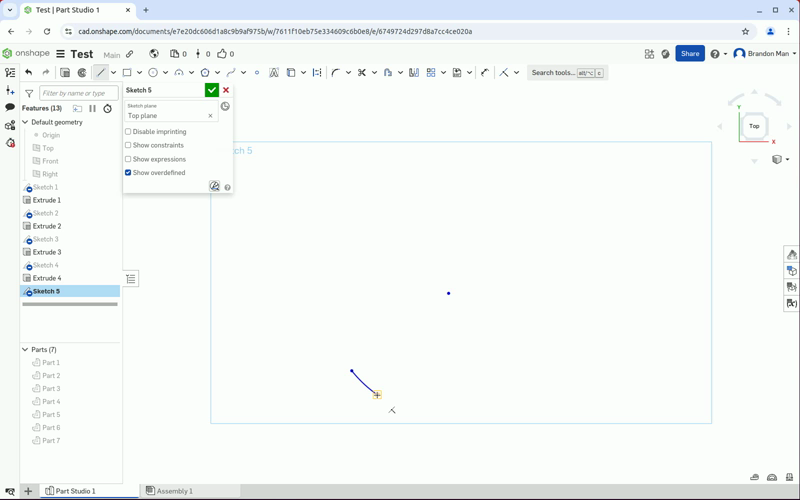
click(377, 394)
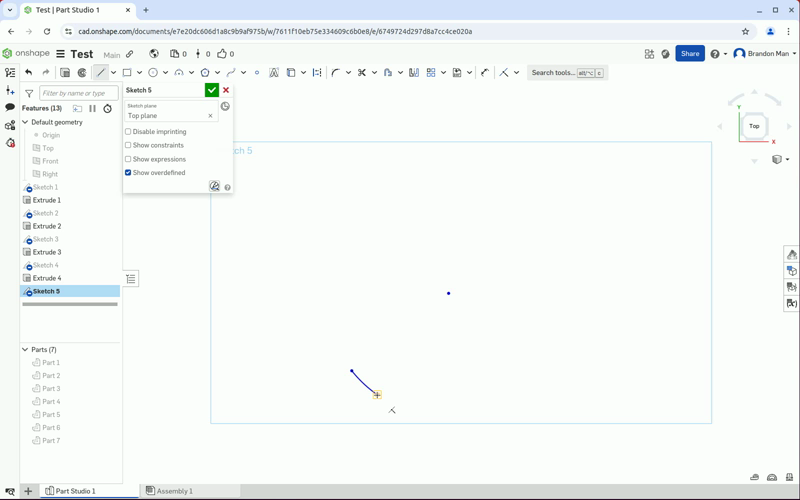
key_down(shift)
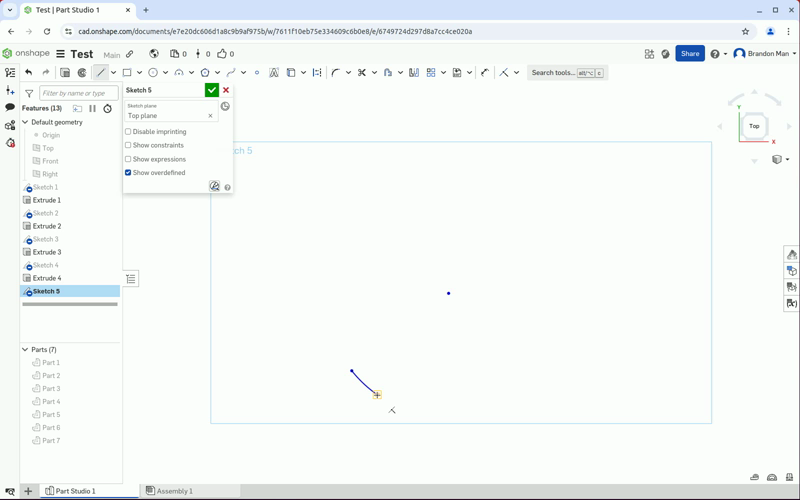
mouse_move(460, 394)
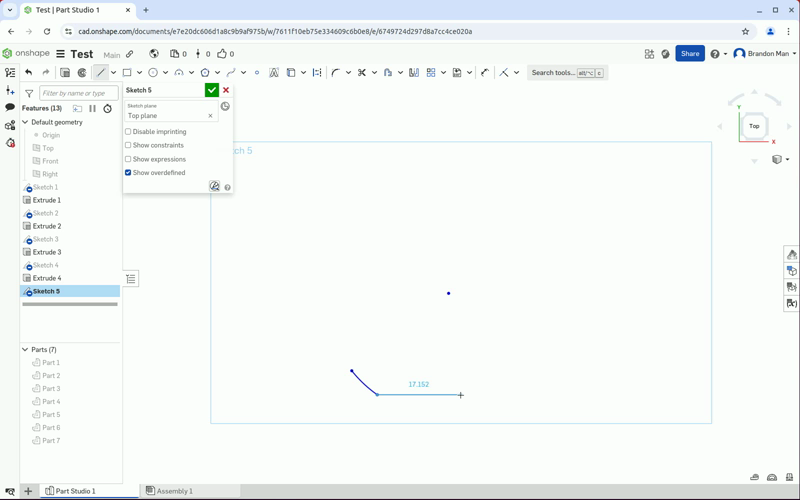
click(460, 394)
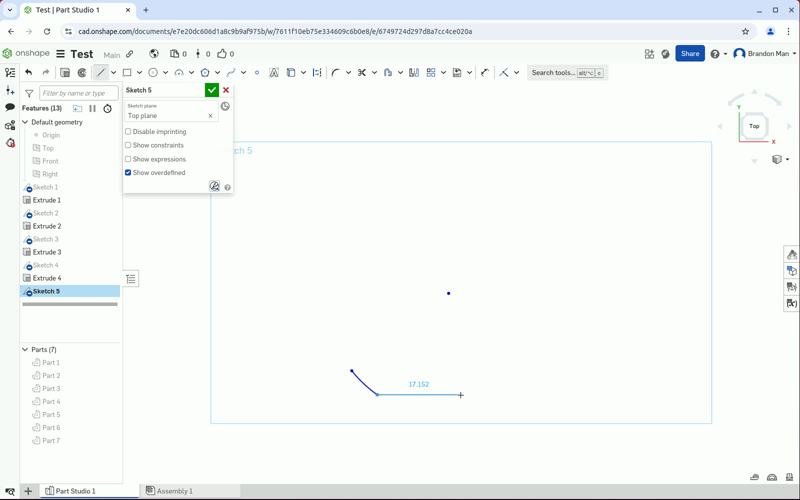
key_up(shift)
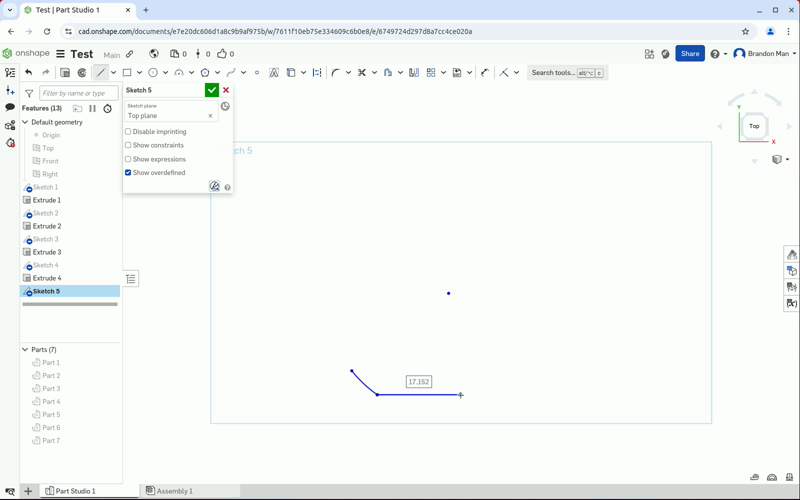
key(esc)
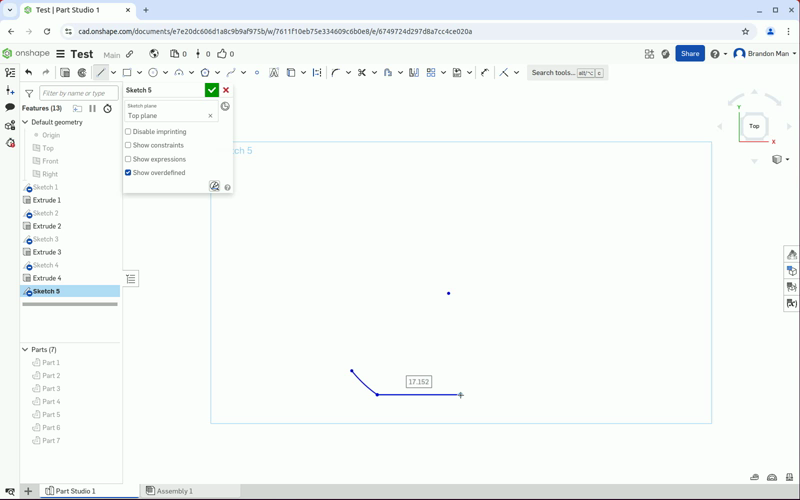
key(a)
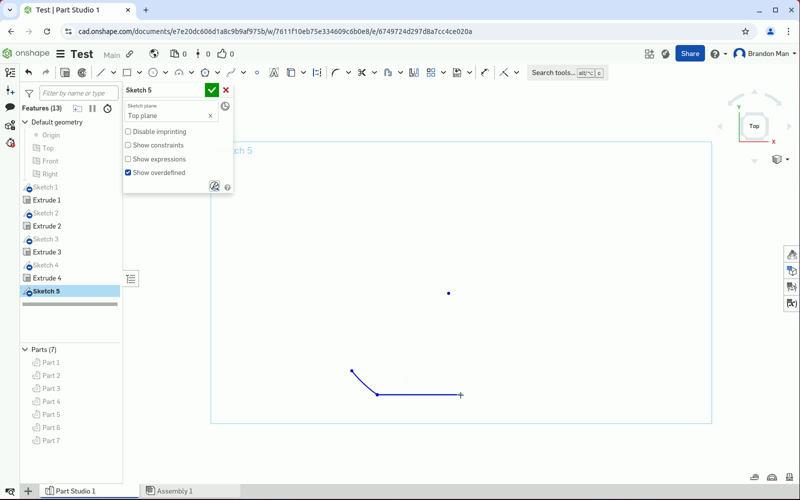
mouse_move(460, 394)
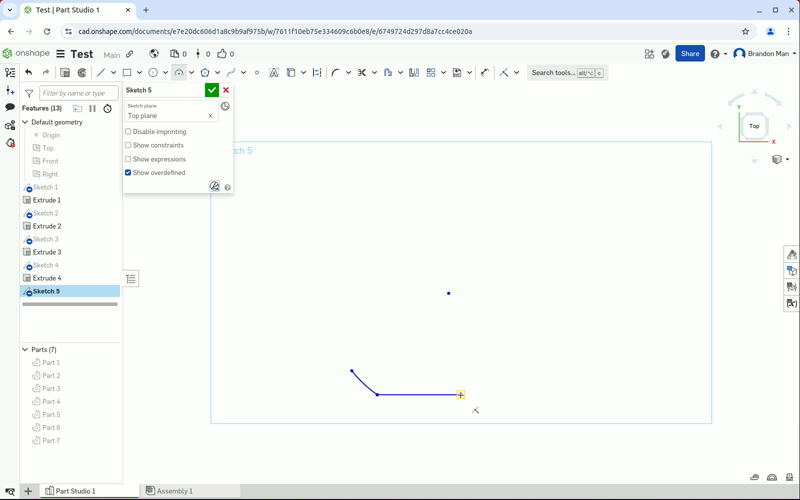
click(460, 394)
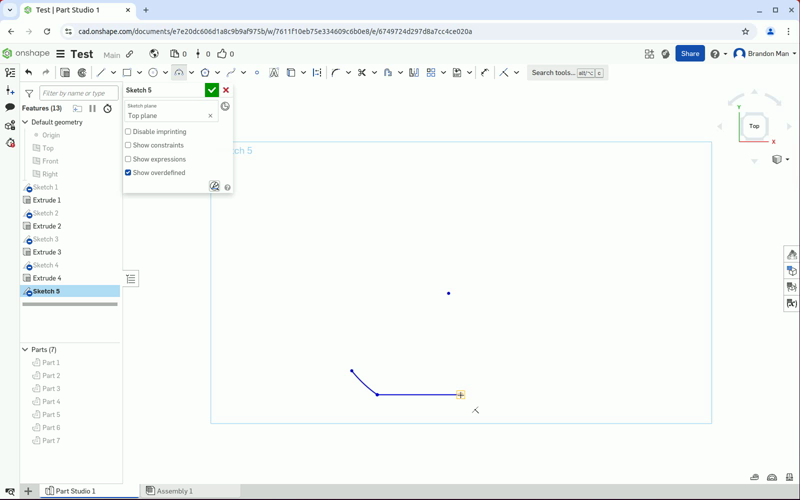
key_down(shift)
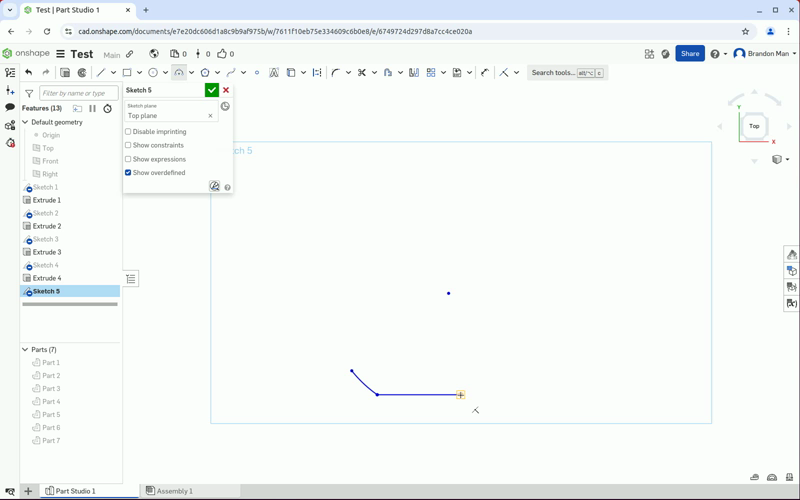
mouse_move(373, 353)
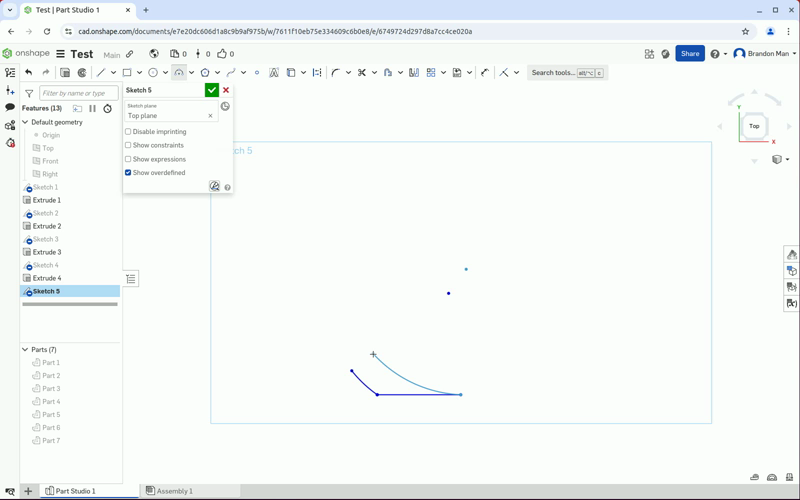
click(373, 353)
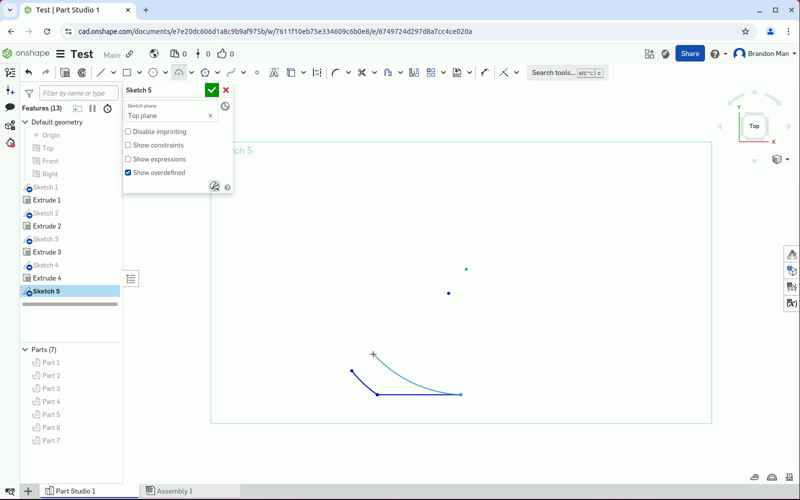
mouse_move(412, 384)
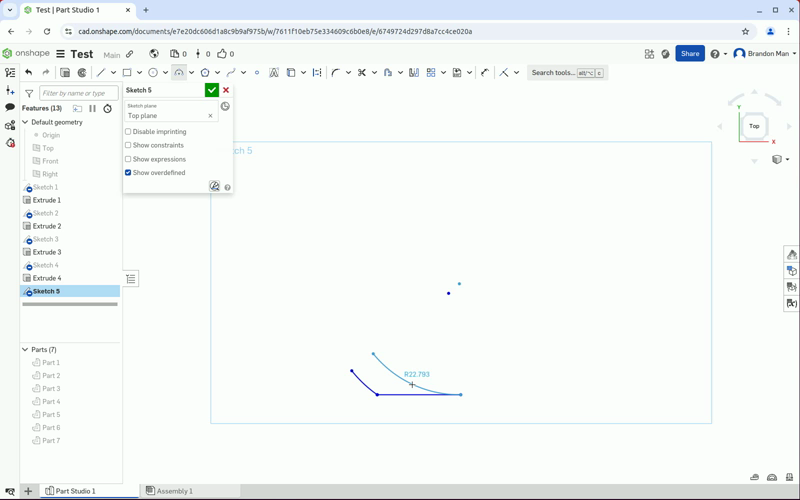
click(412, 384)
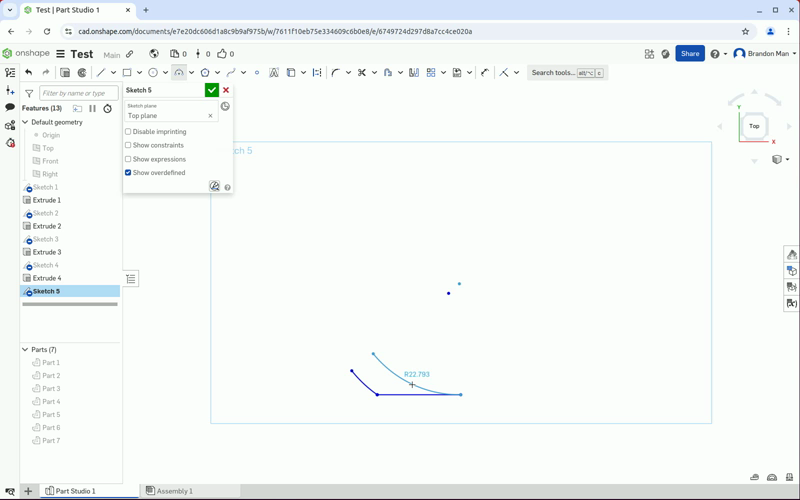
key_up(shift)
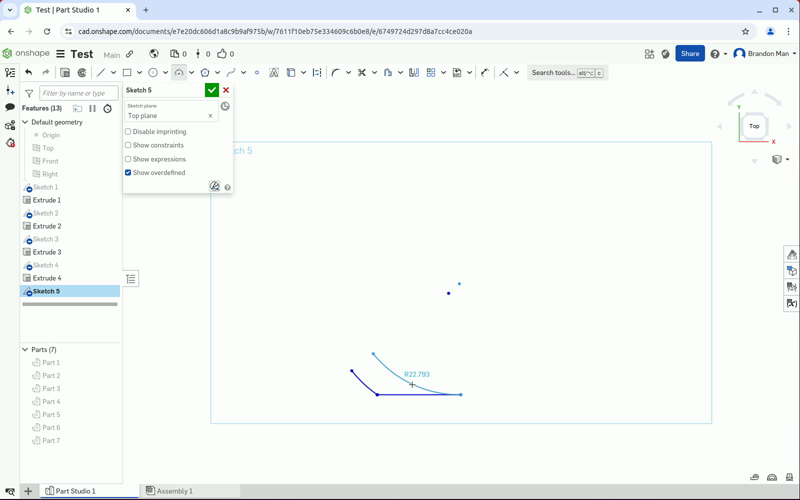
mouse_move(373, 353)
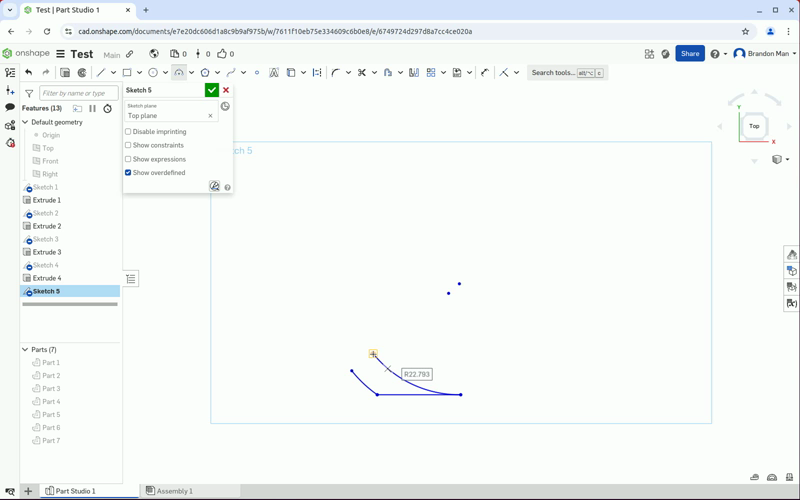
click(373, 353)
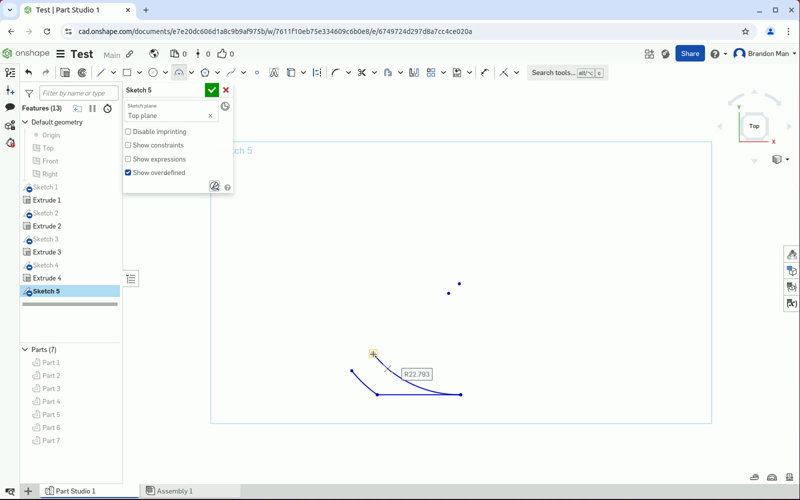
mouse_move(351, 370)
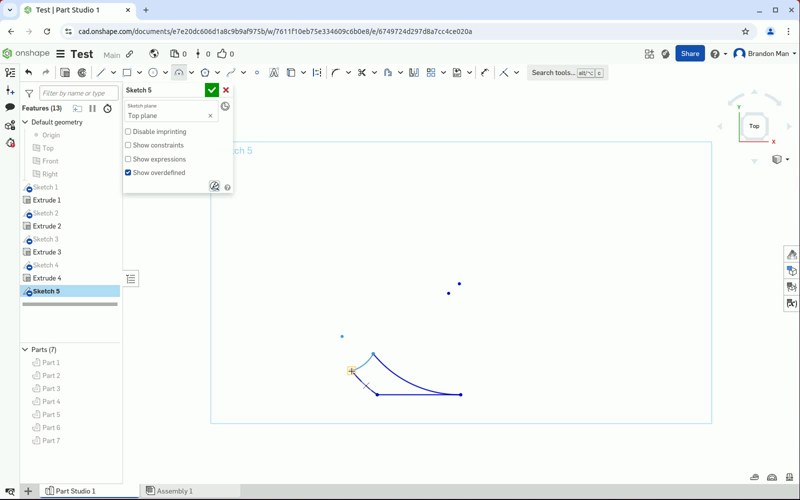
click(351, 370)
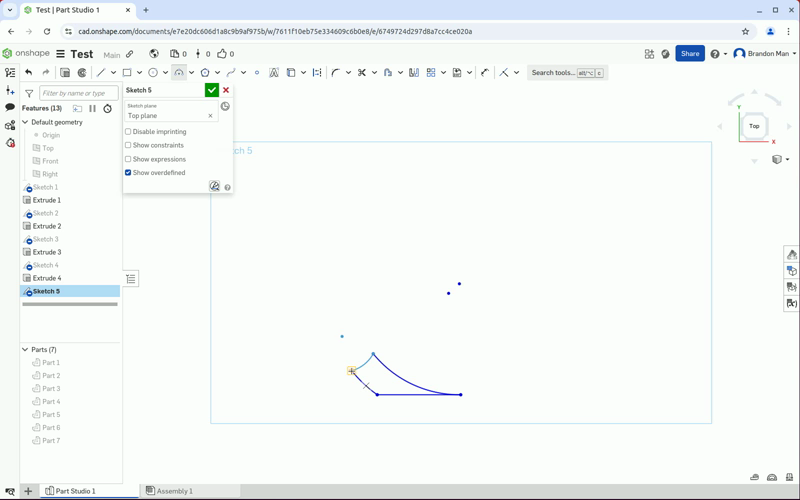
key_down(shift)
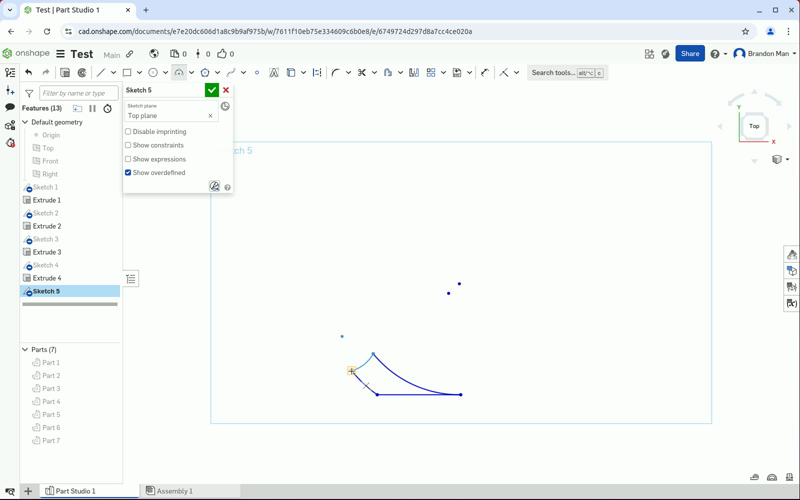
mouse_move(371, 373)
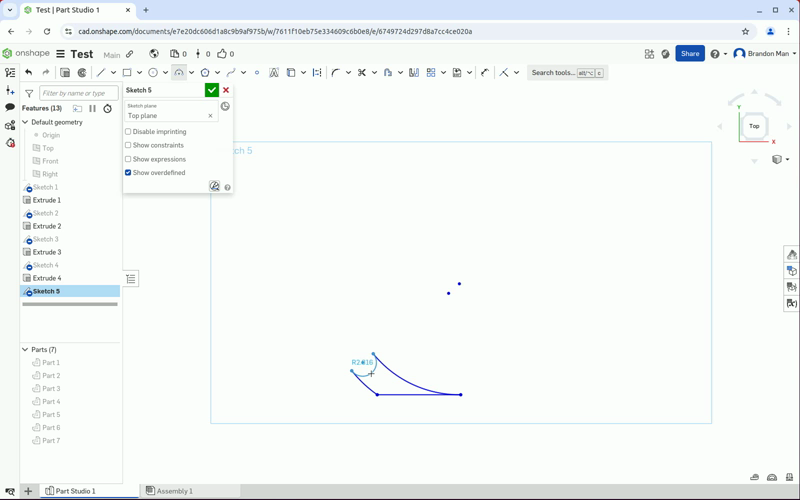
click(371, 373)
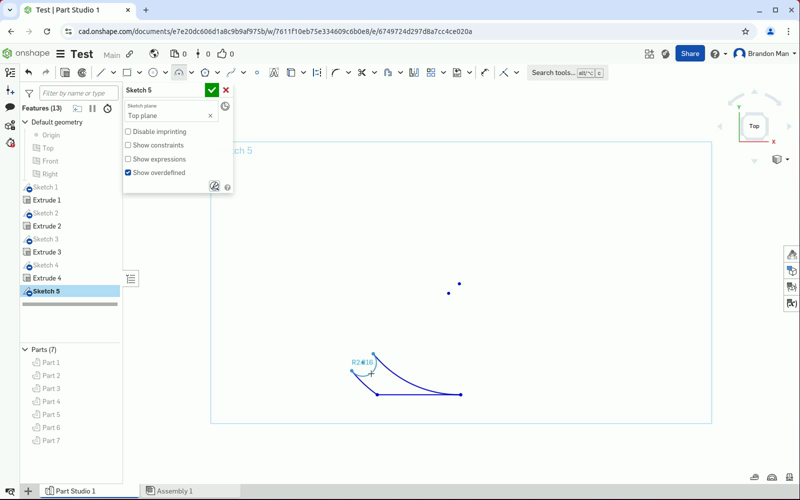
key_up(shift)
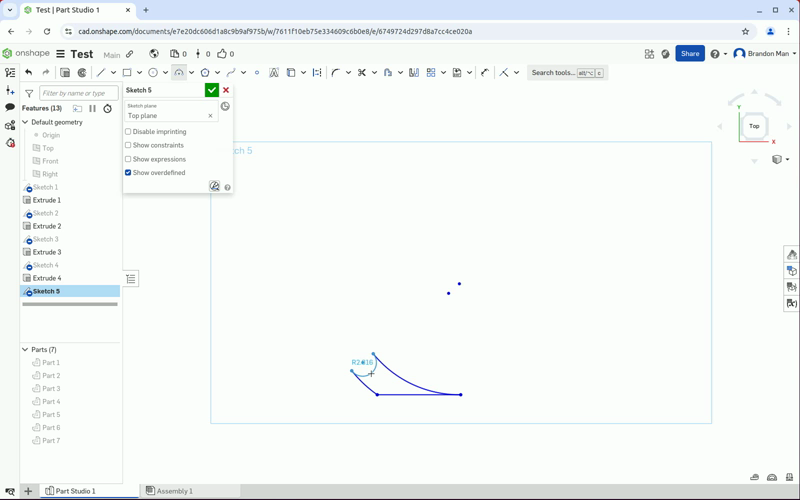
key(esc)
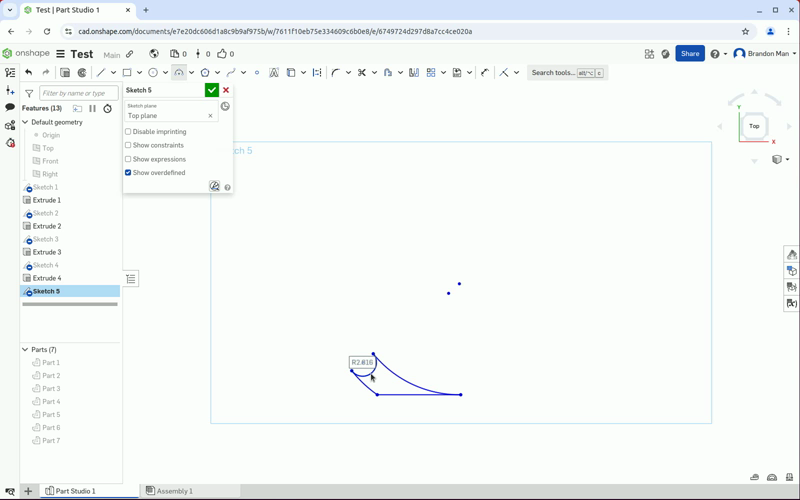
mouse_move(412, 386)
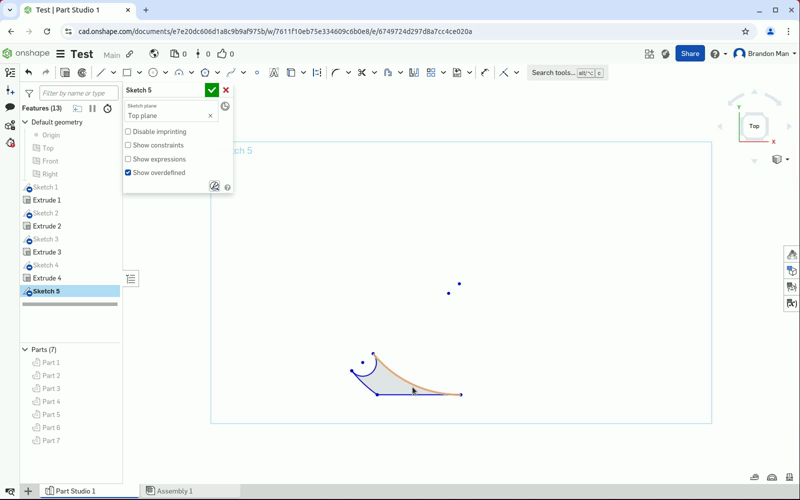
scroll(6)
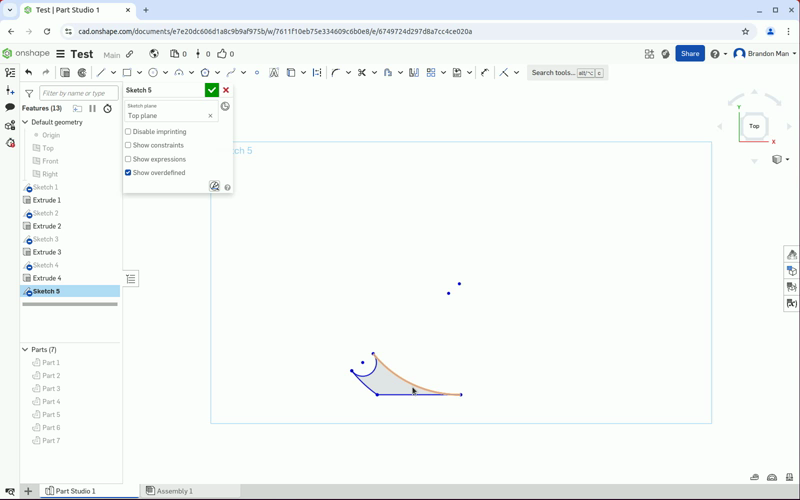
scroll(6)
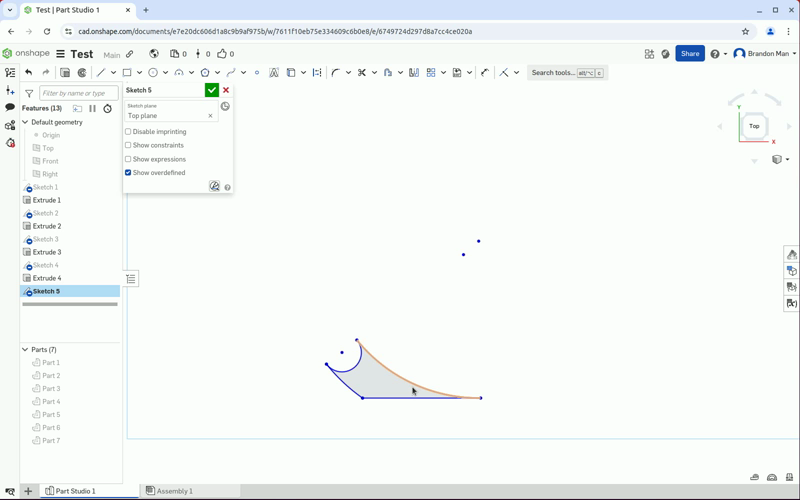
scroll(6)
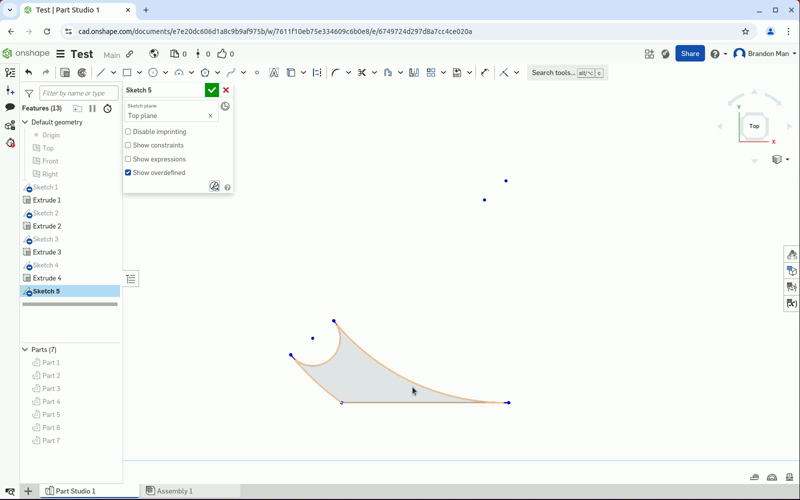
scroll(6)
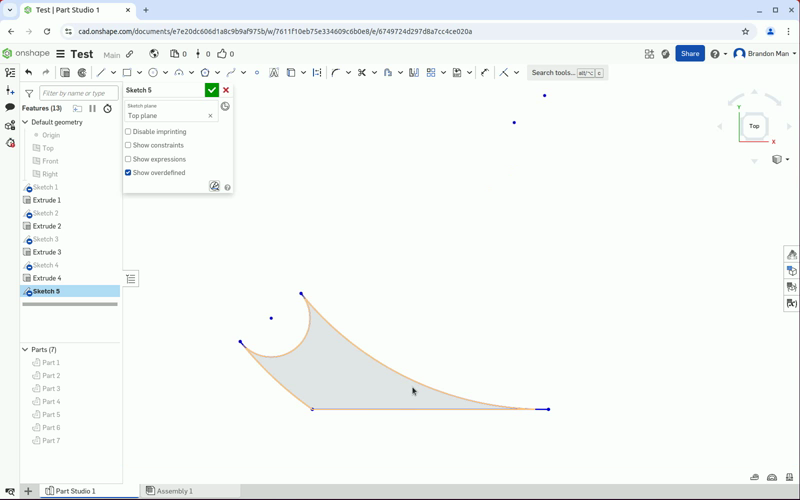
scroll(6)
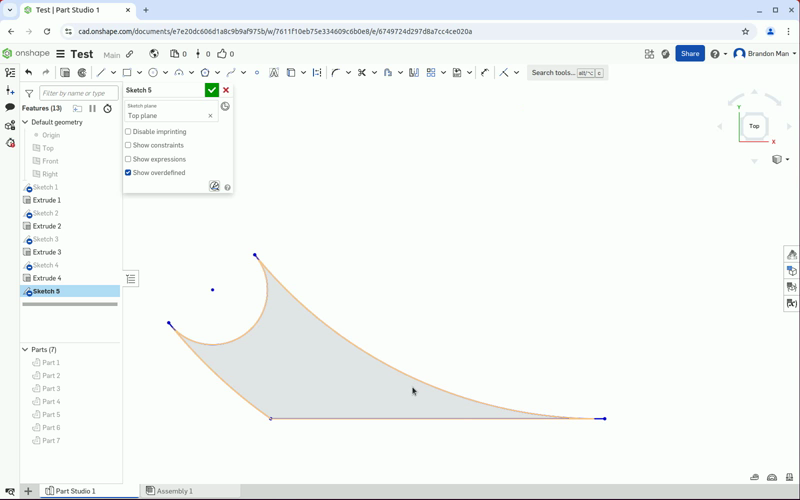
scroll(6)
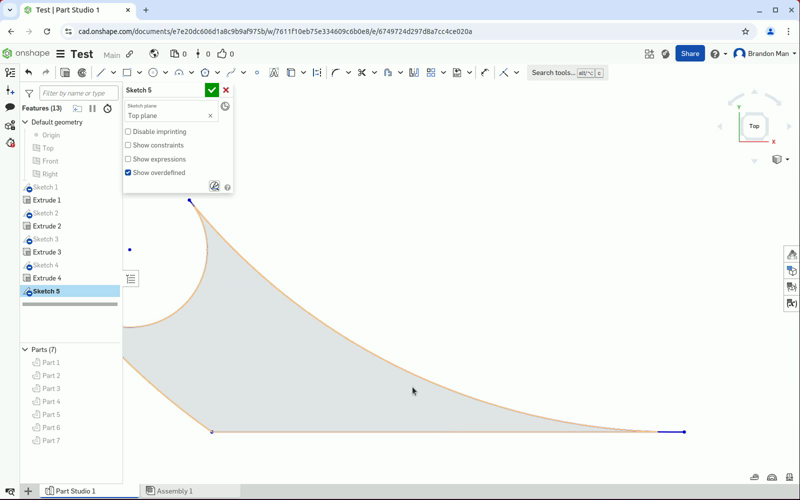
scroll(6)
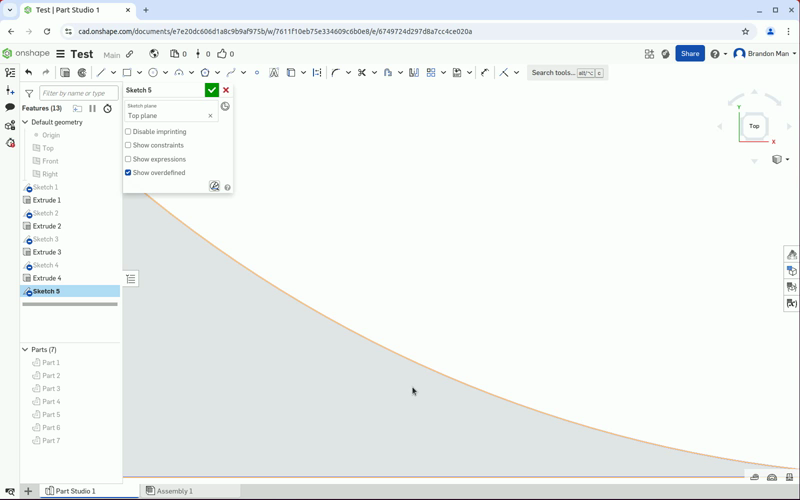
click(412, 386)
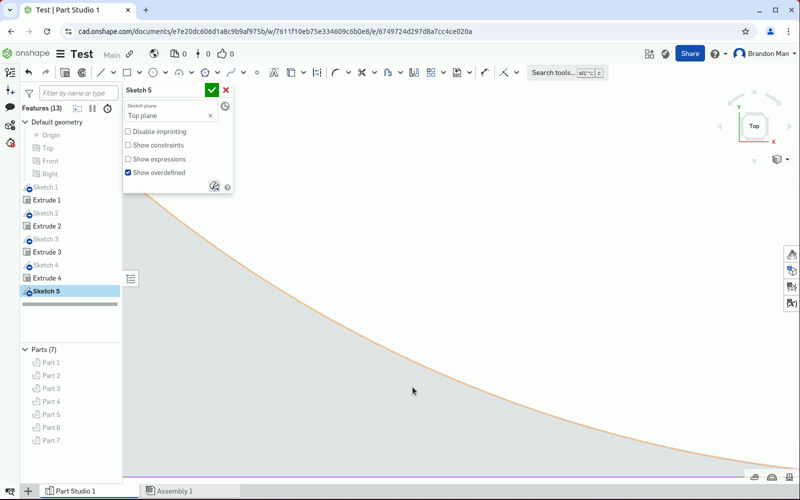
scroll(-6)
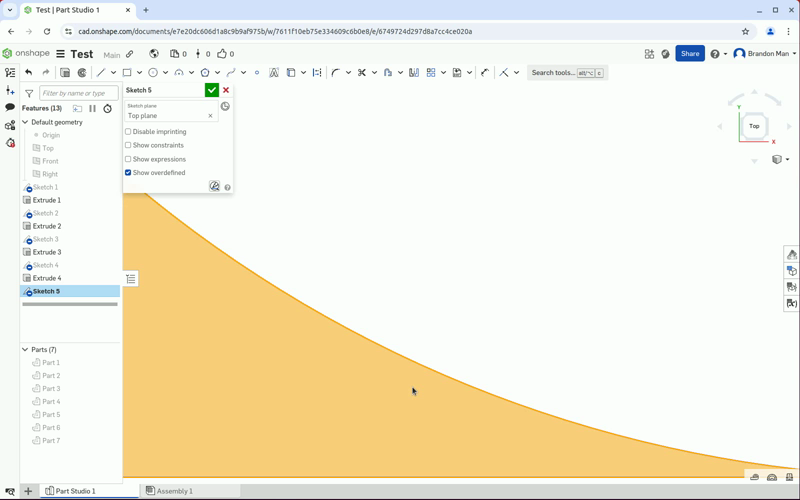
scroll(-6)
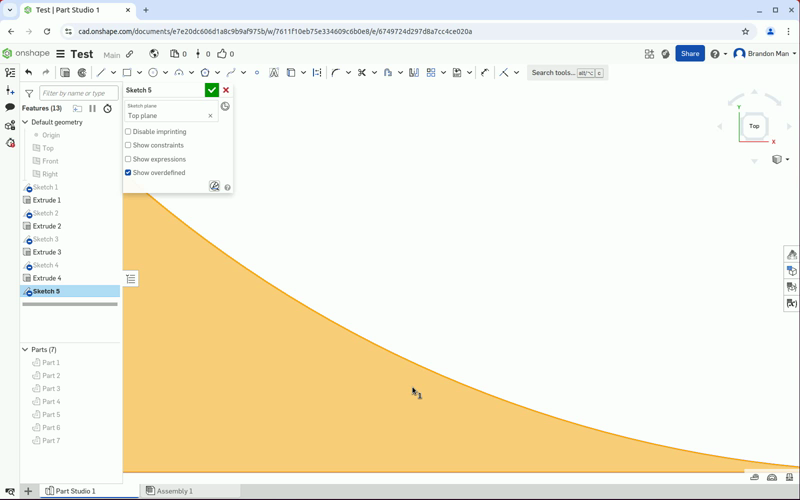
scroll(-6)
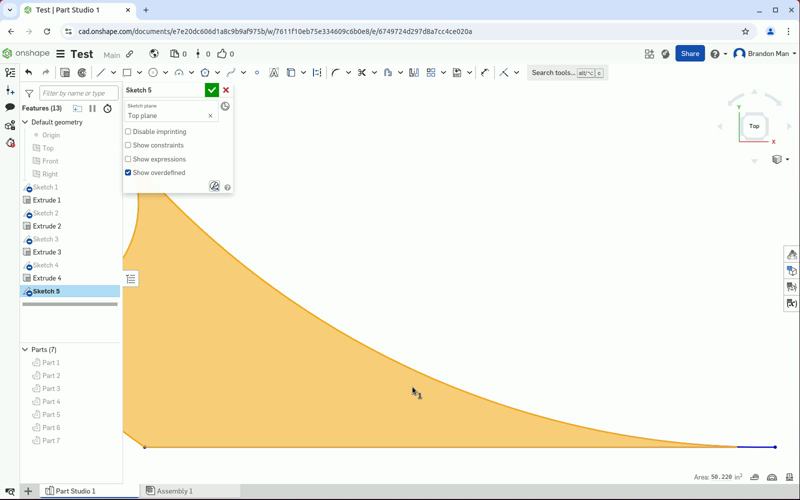
scroll(-6)
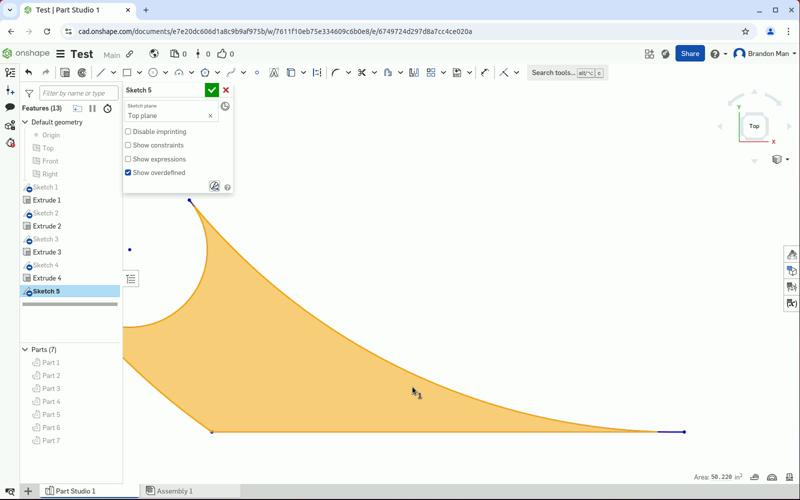
scroll(-6)
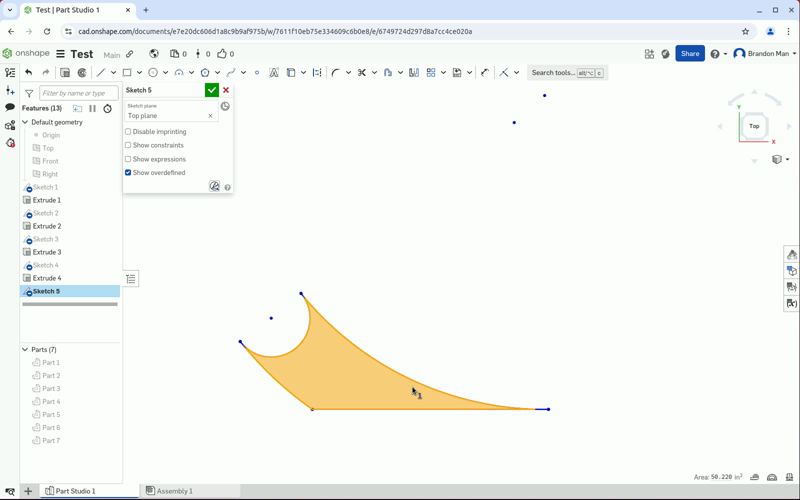
scroll(-6)
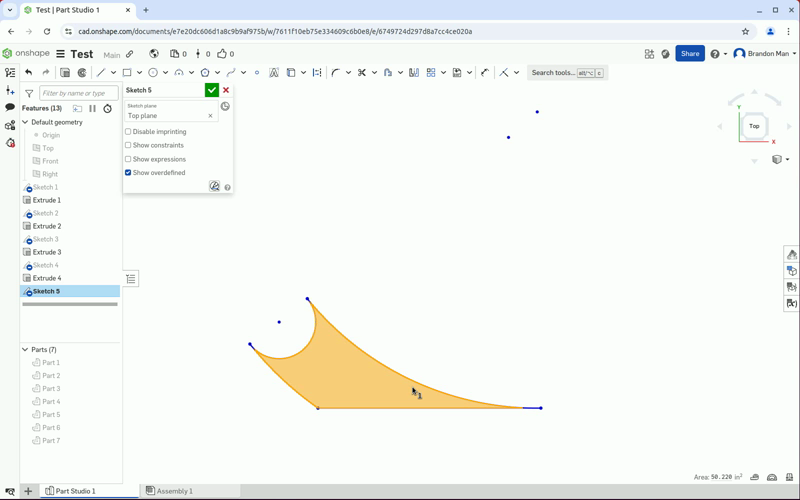
scroll(-6)
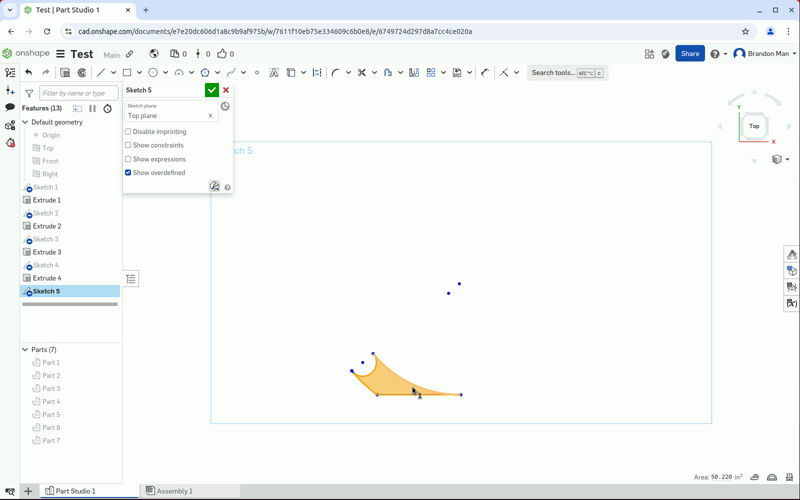
mouse_move(73, 352)
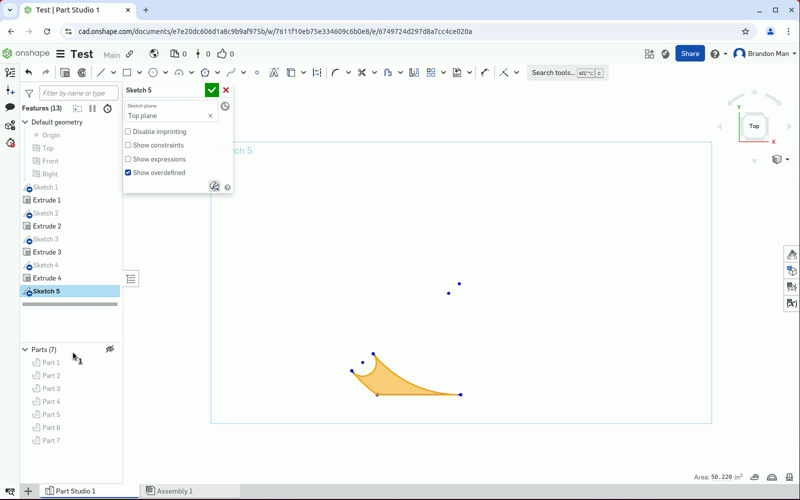
key(shift+y)
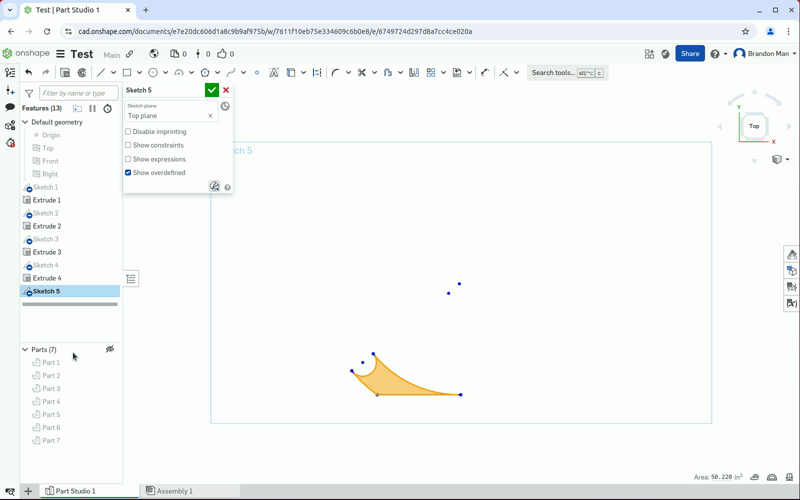
key(shift+e)
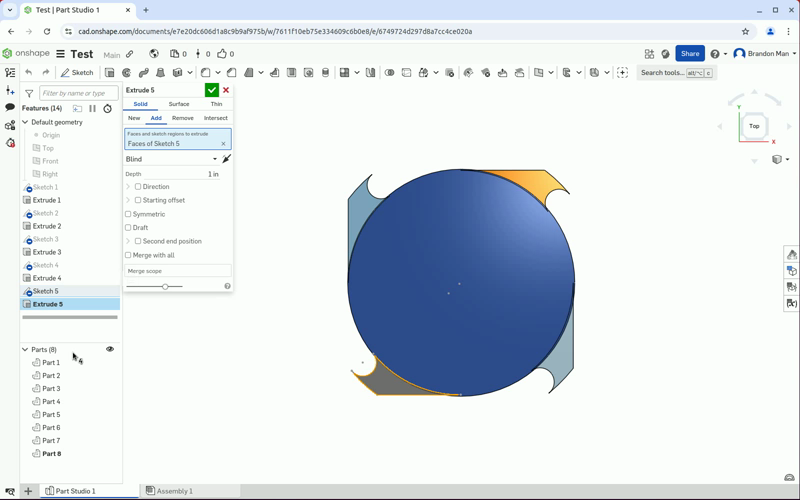
mouse_move(143, 106)
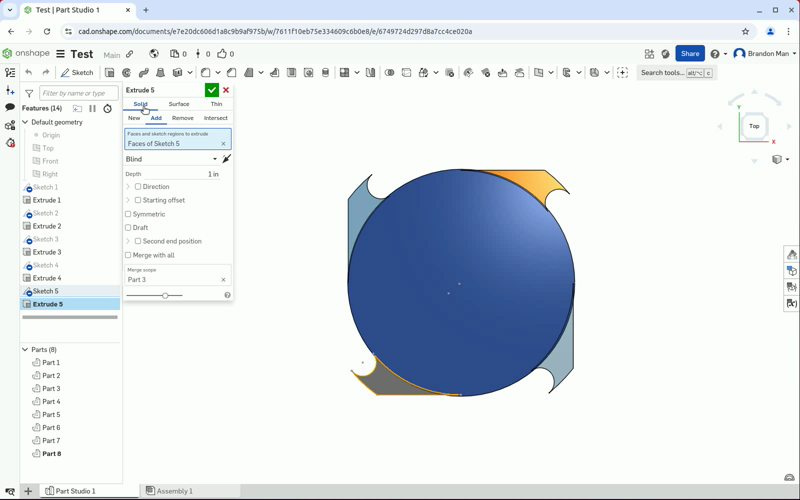
click(143, 106)
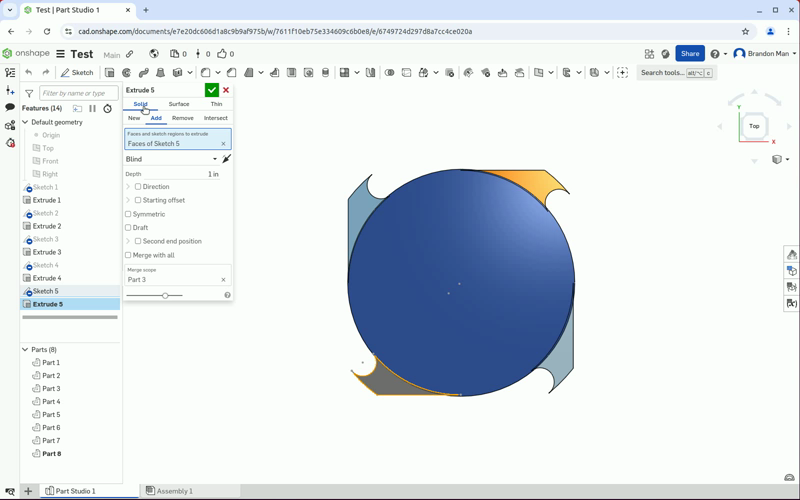
mouse_move(137, 120)
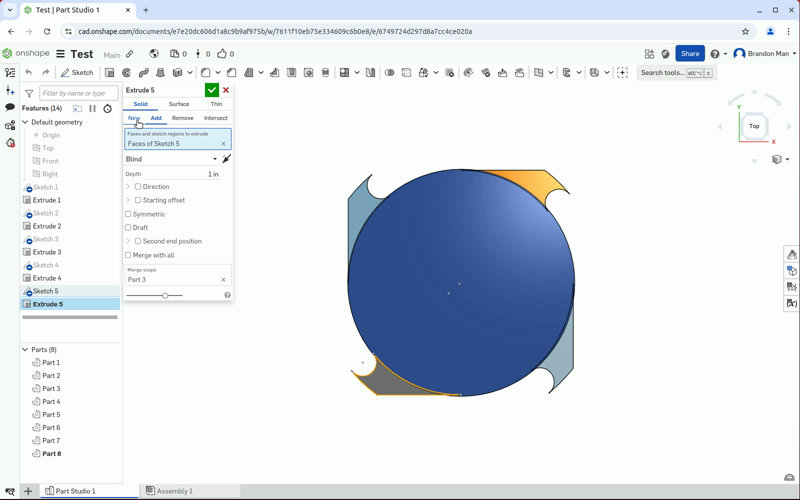
click(137, 120)
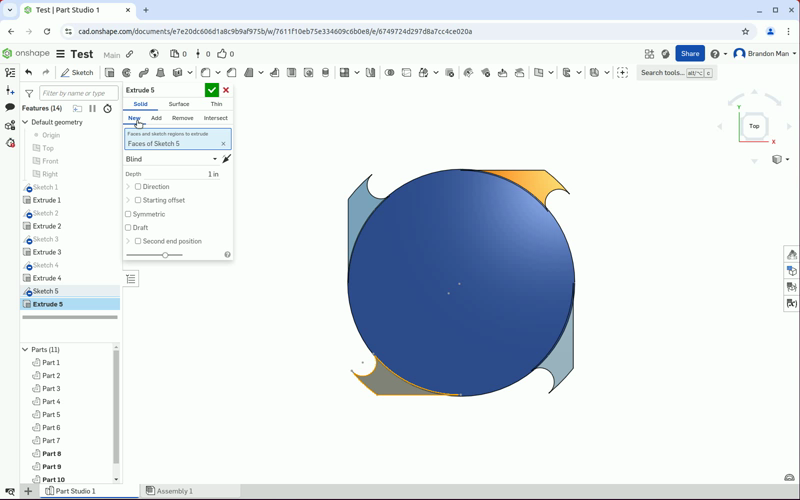
key(tab, 4)
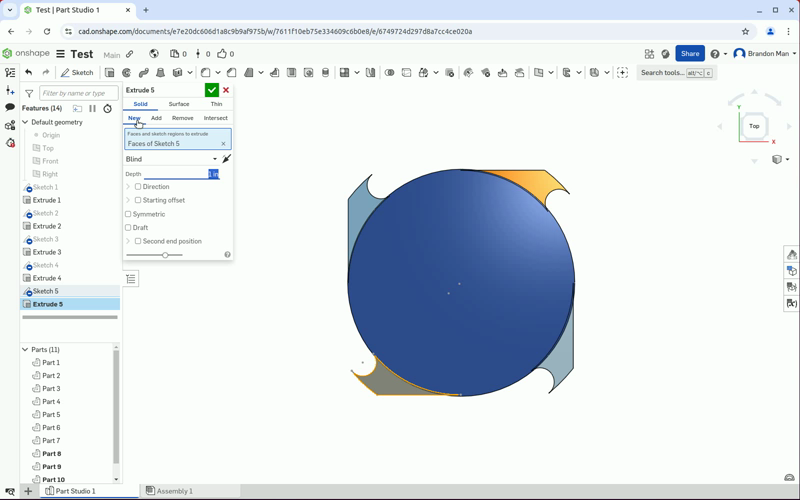
text(5.777)
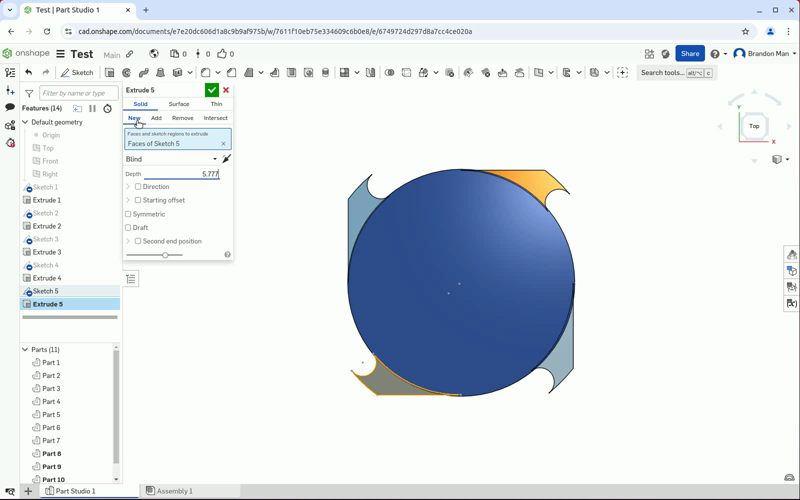
key(enter)
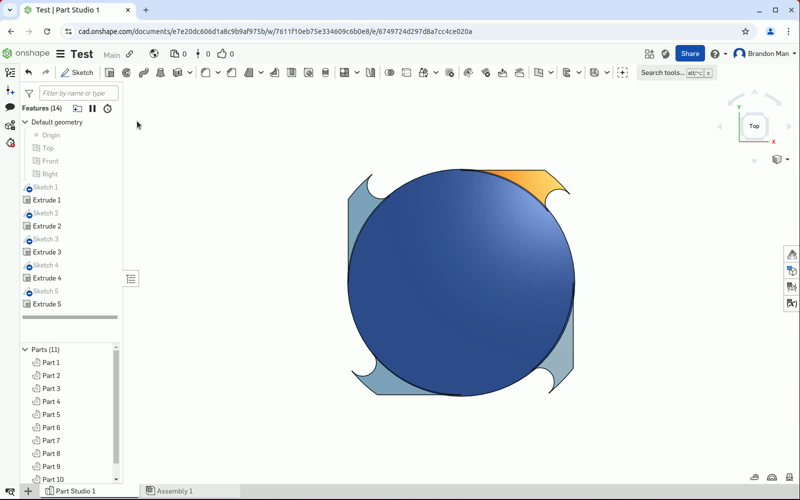
key(shift+h)
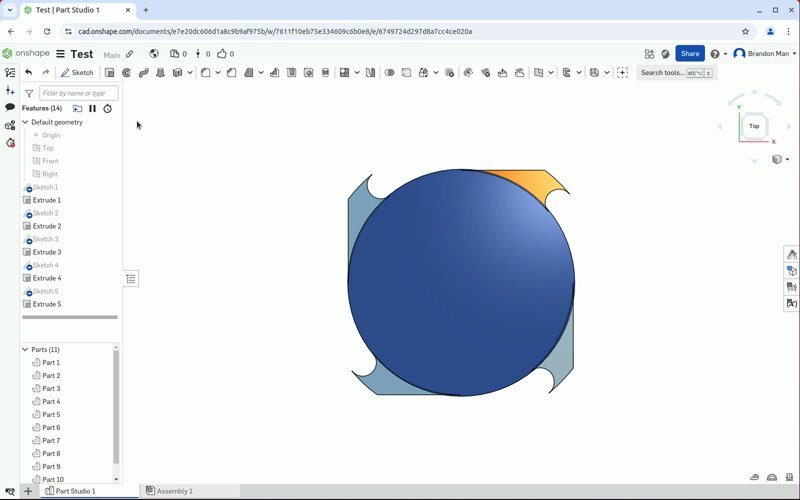
key(shift+h)
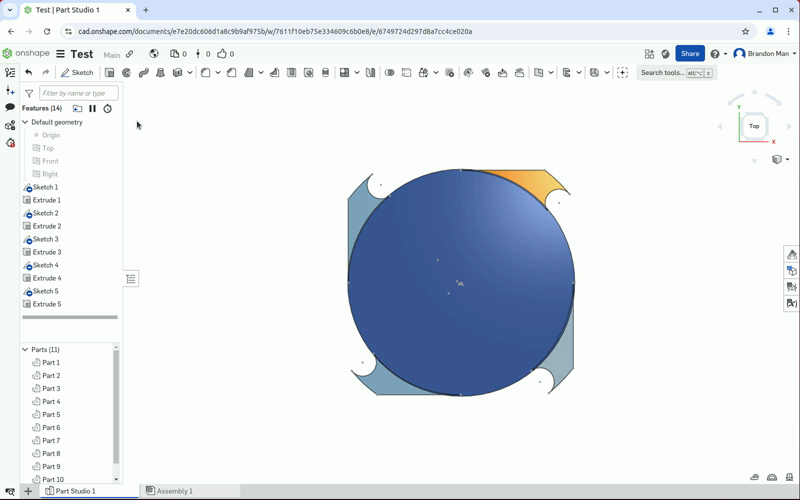
key(shift+7)
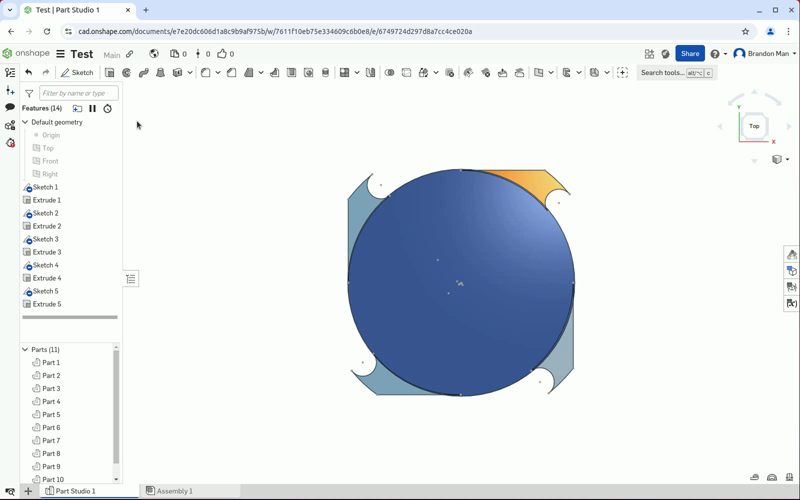
key(up, 3)
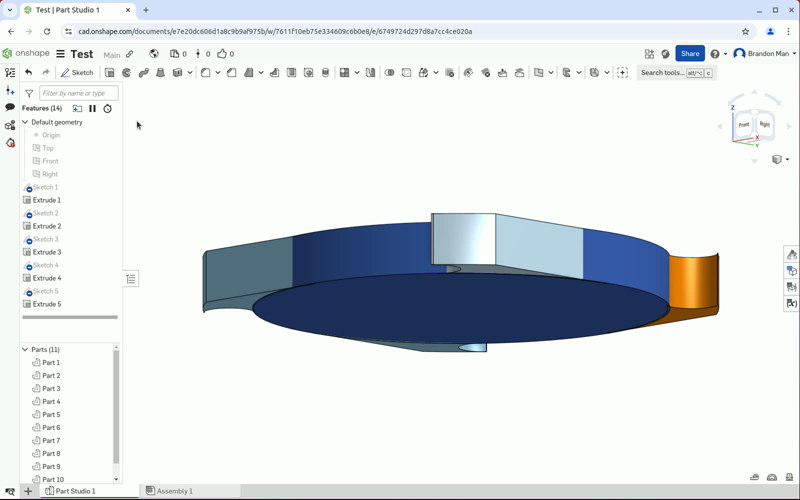
key(left, 3)
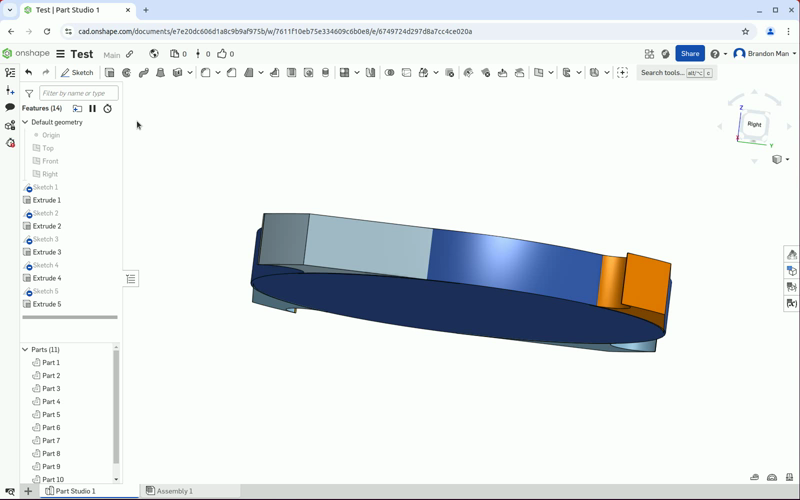
key(right, 3)
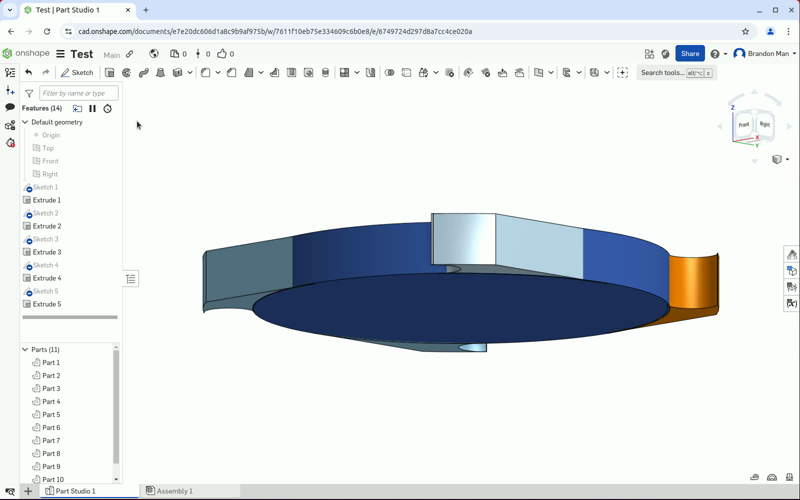
key(down, 3)
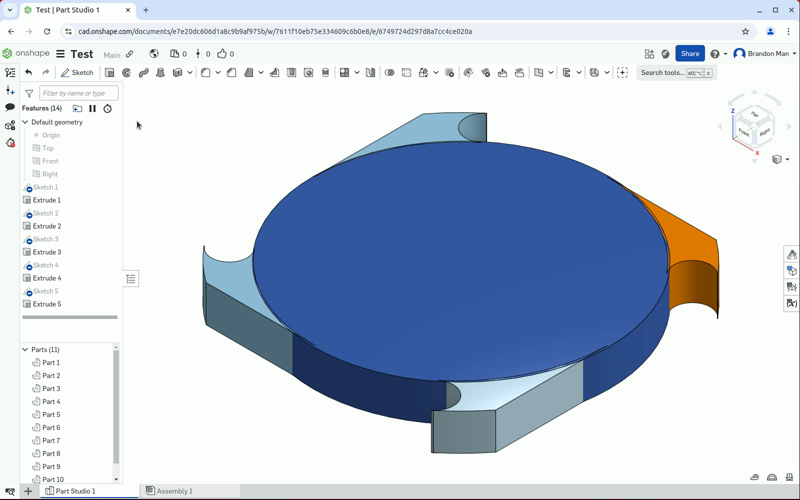
mouse_move(73, 189)
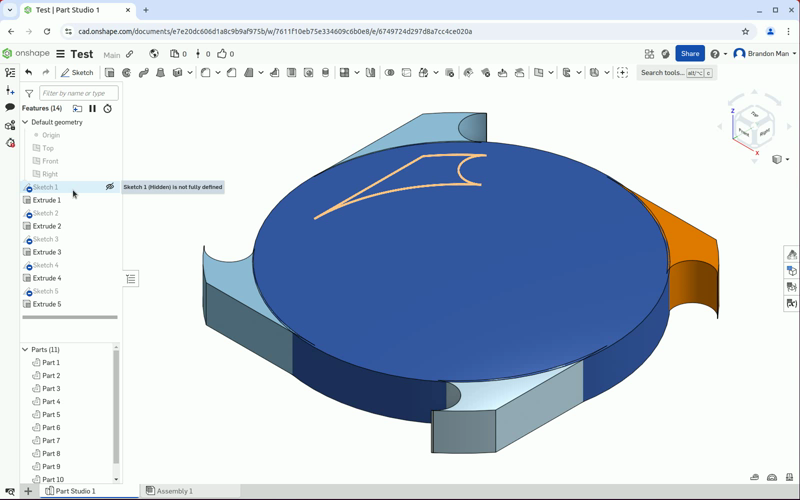
click(73, 189)